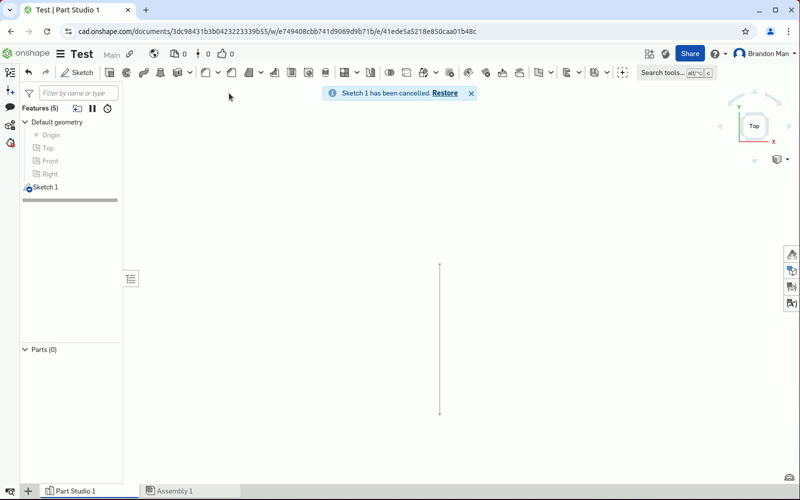
key(shift+h)
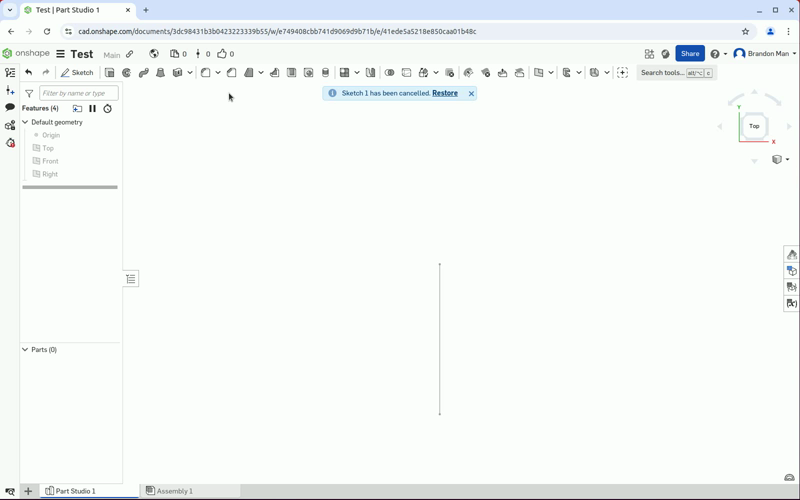
key(shift+s)
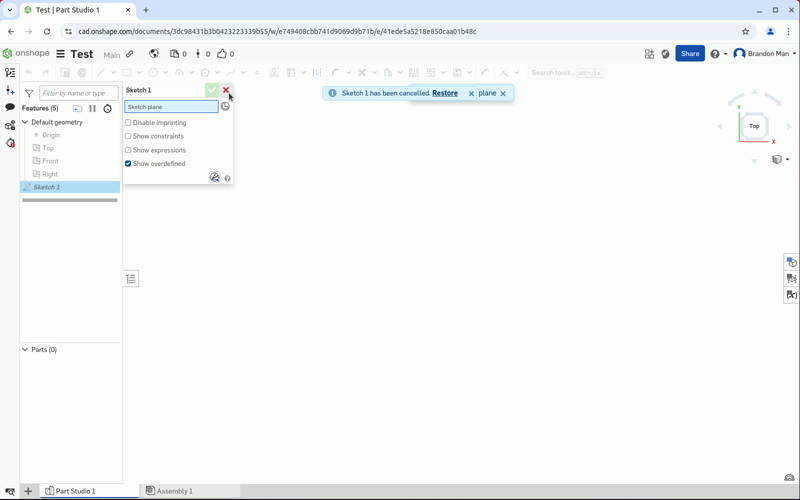
mouse_move(73, 150)
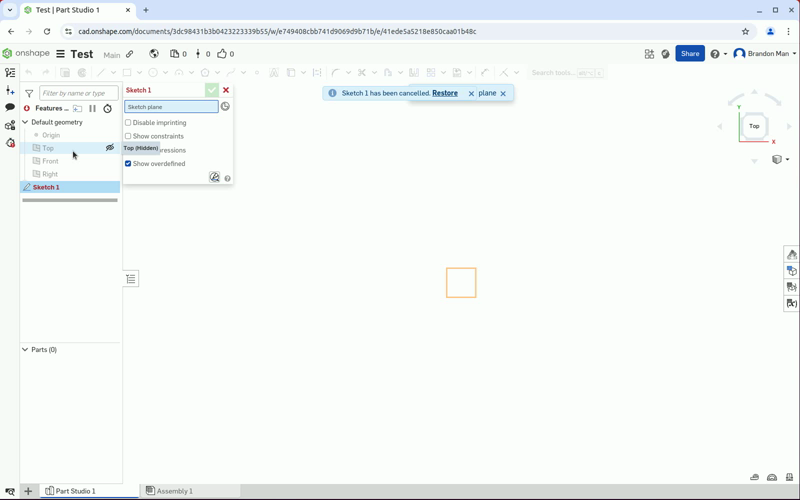
click(73, 150)
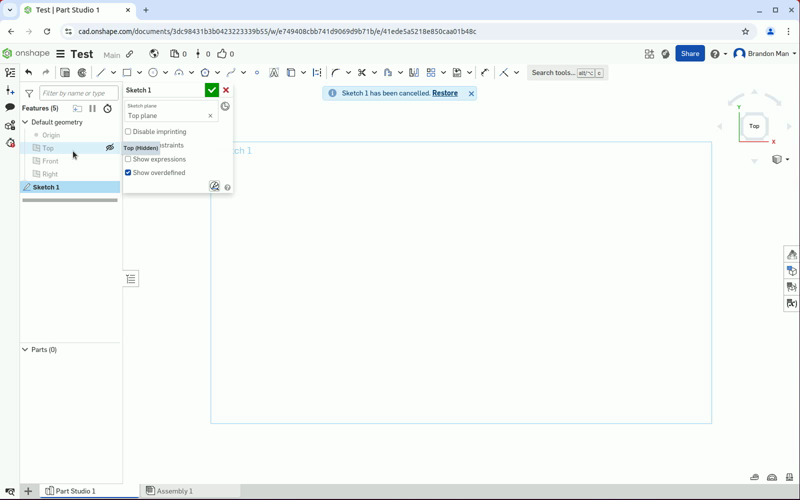
mouse_move(73, 352)
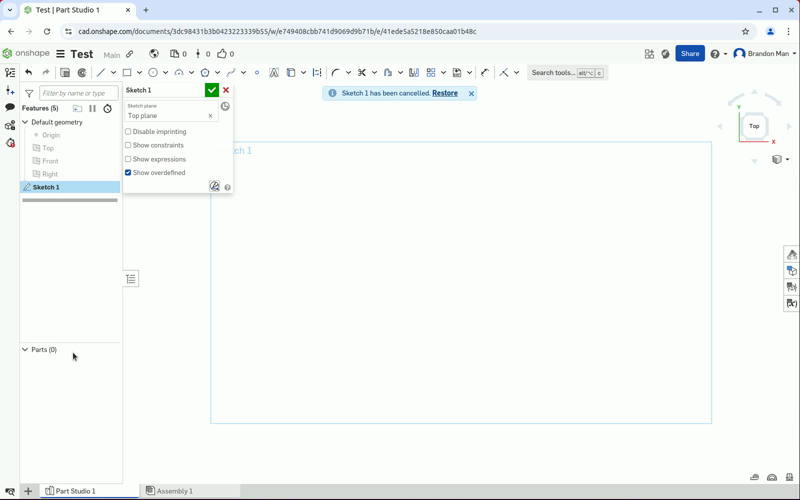
key(y)
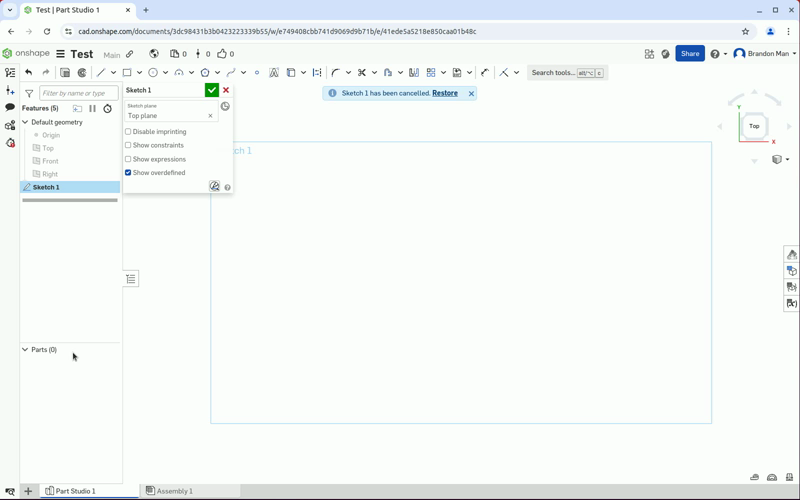
key(l)
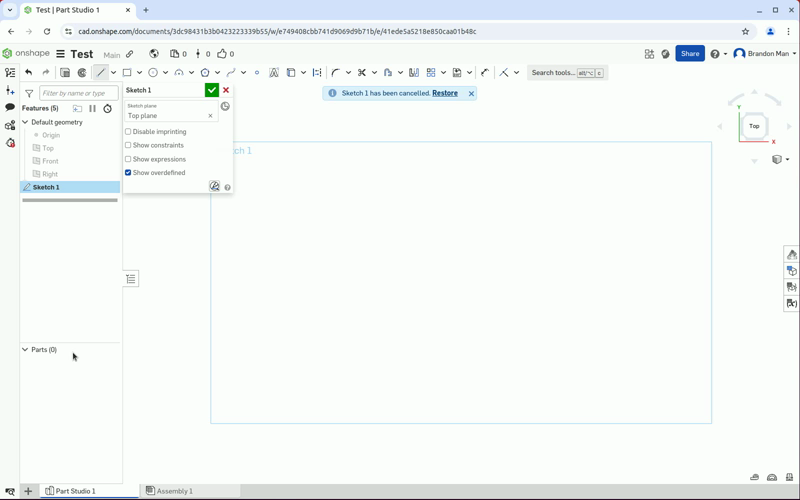
key_down(shift)
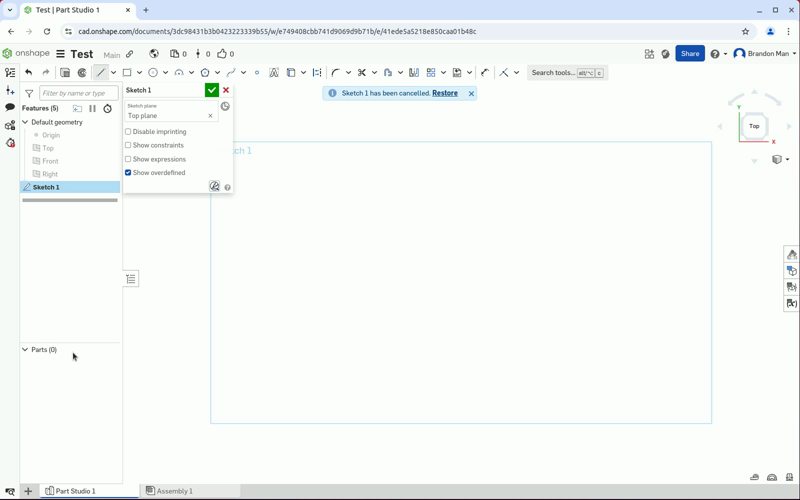
mouse_move(459, 284)
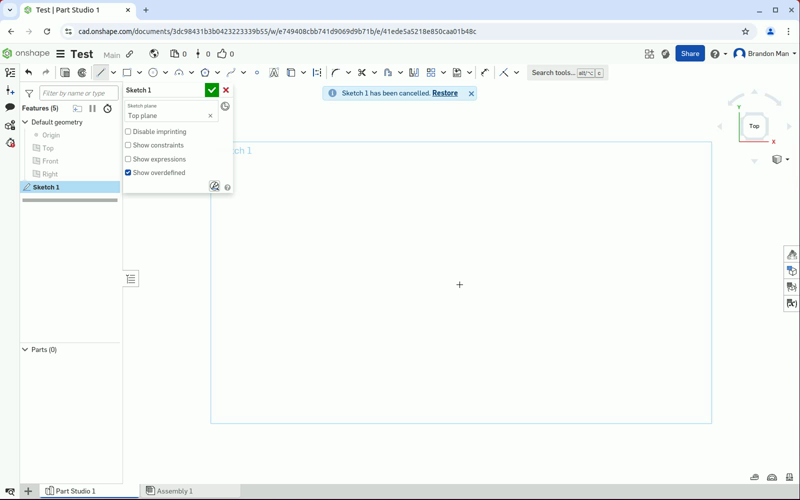
click(459, 284)
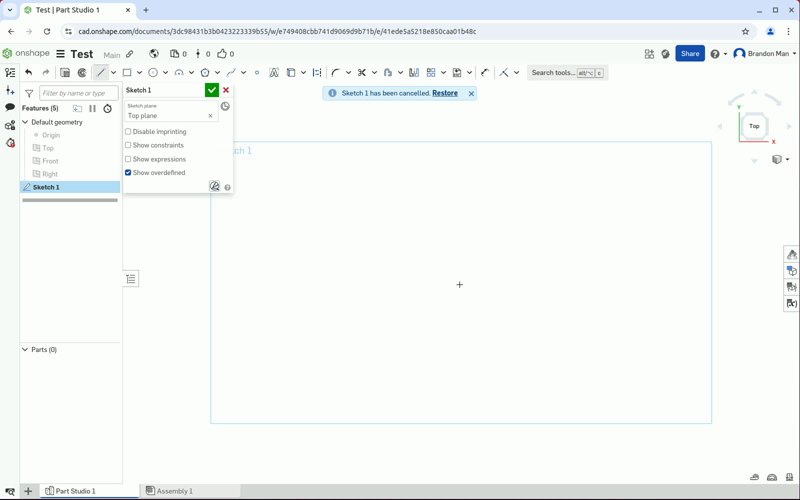
key_up(shift)
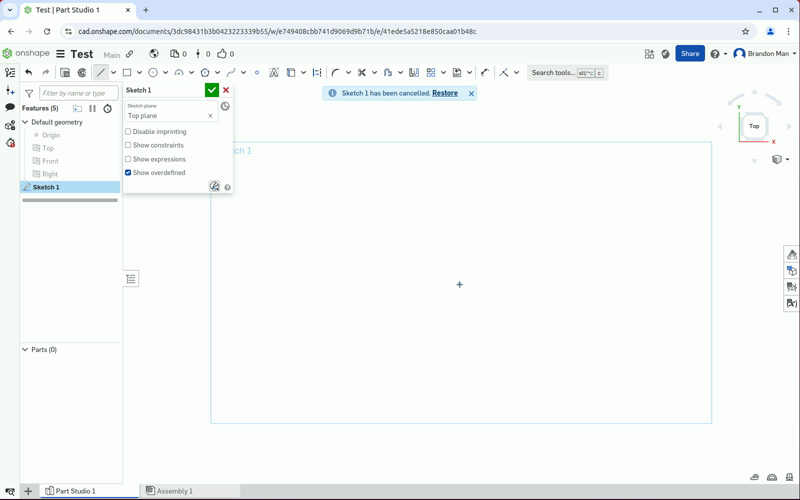
key_down(shift)
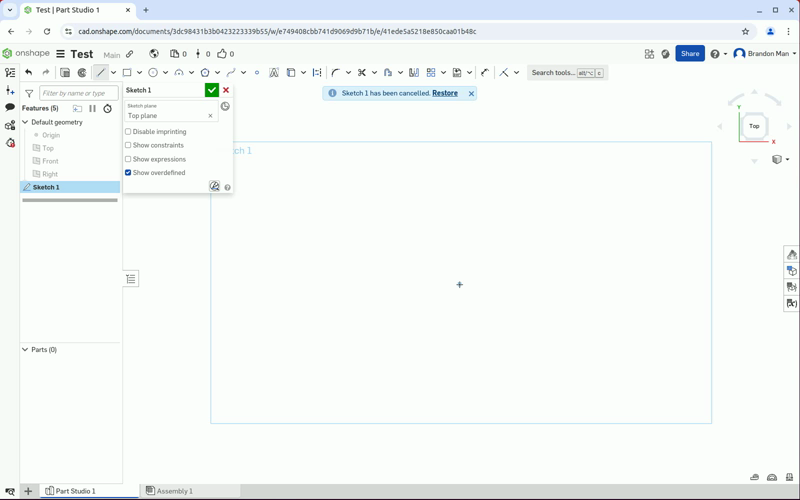
mouse_move(573, 284)
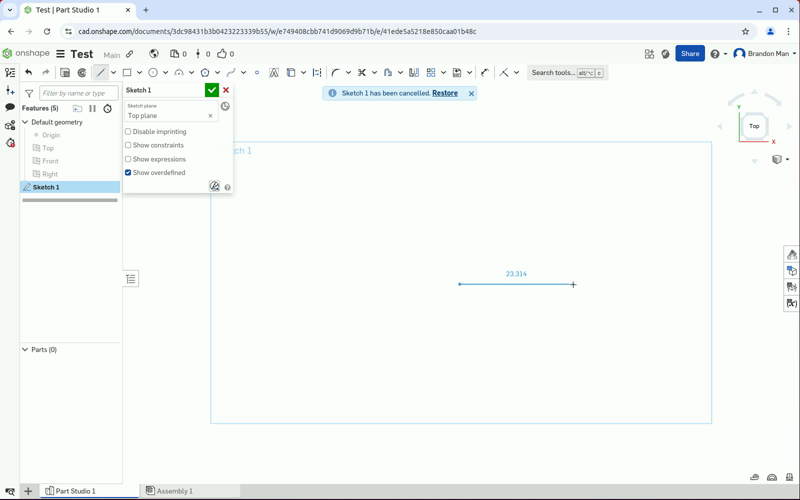
click(573, 284)
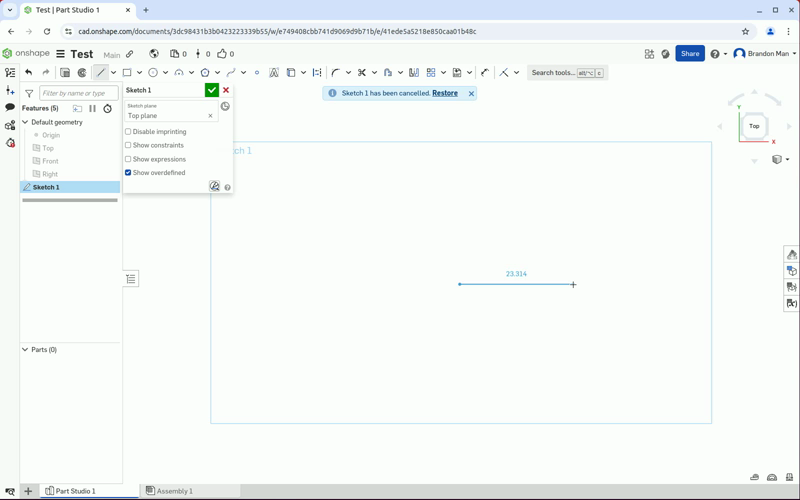
key_up(shift)
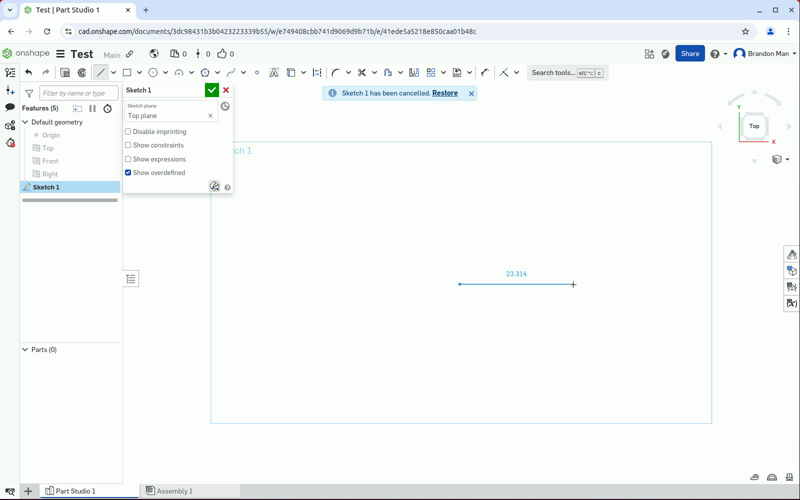
key_down(shift)
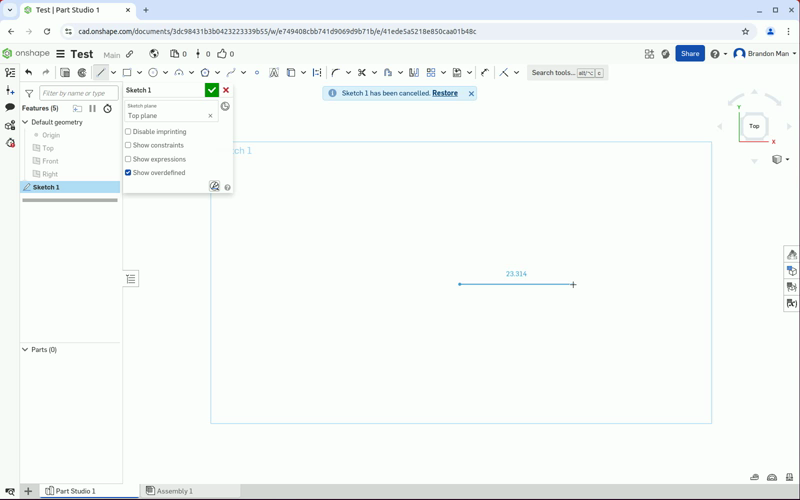
mouse_move(573, 170)
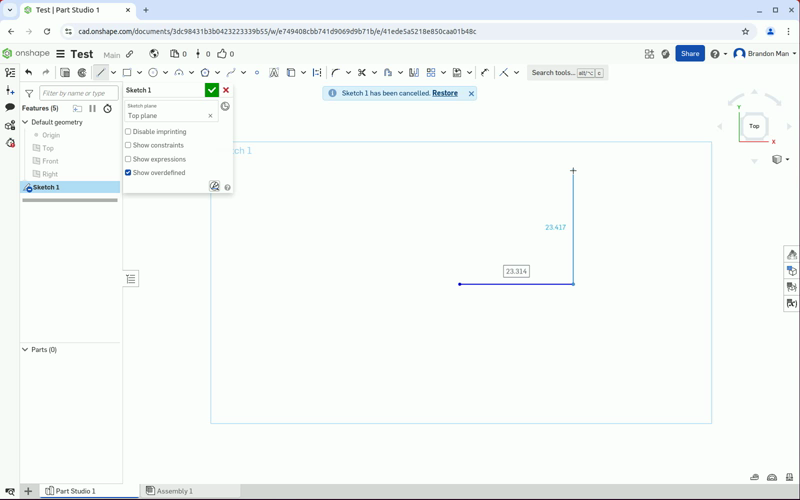
click(573, 170)
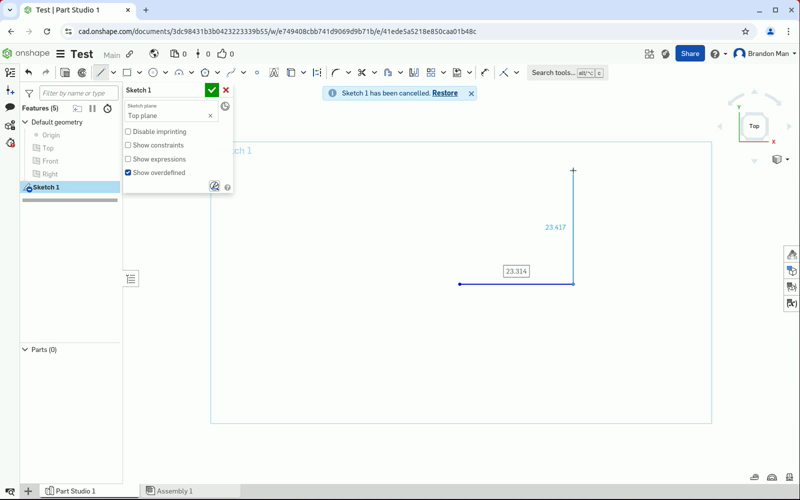
key_up(shift)
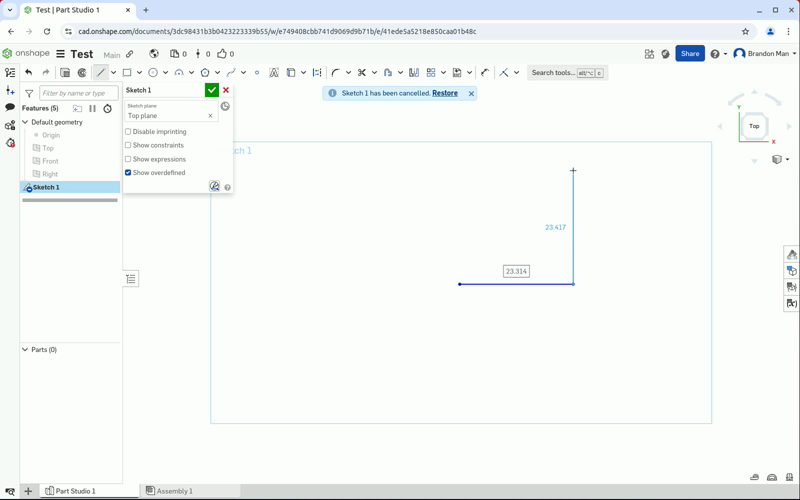
key_down(shift)
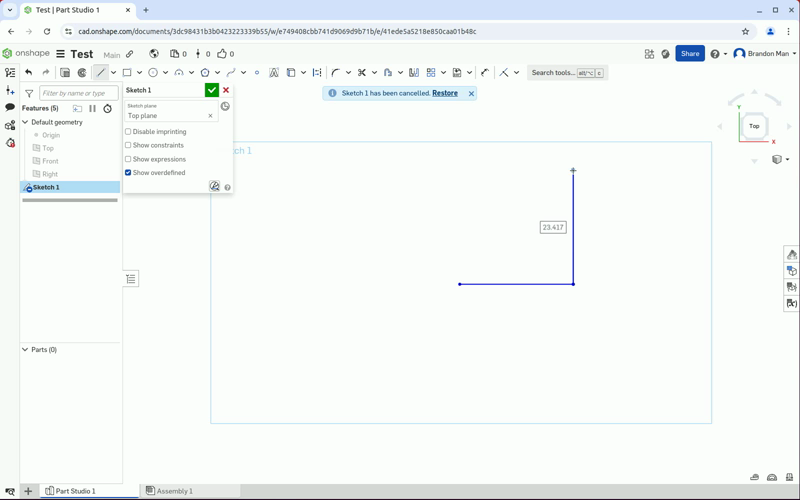
mouse_move(459, 170)
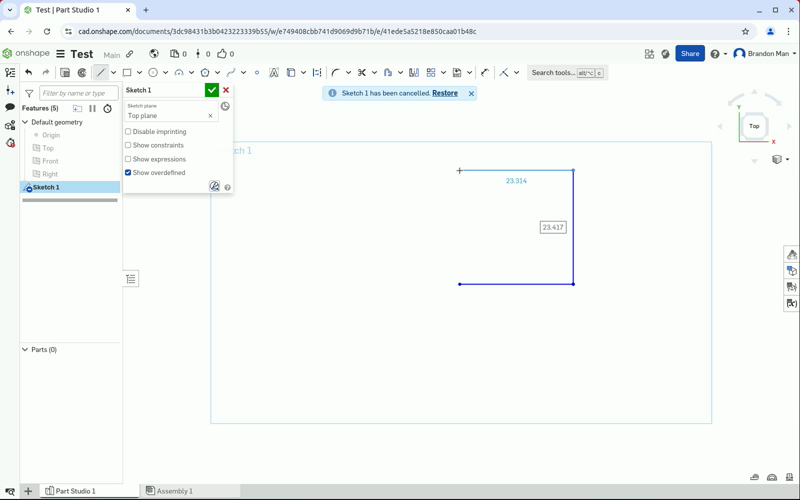
click(459, 170)
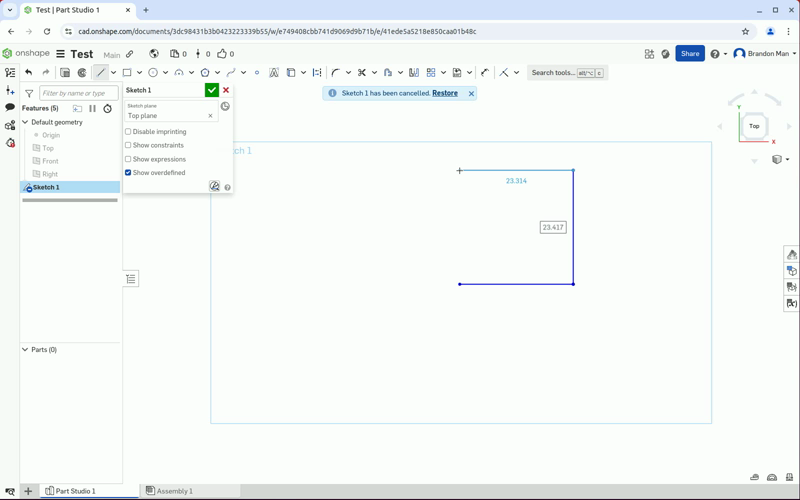
key_up(shift)
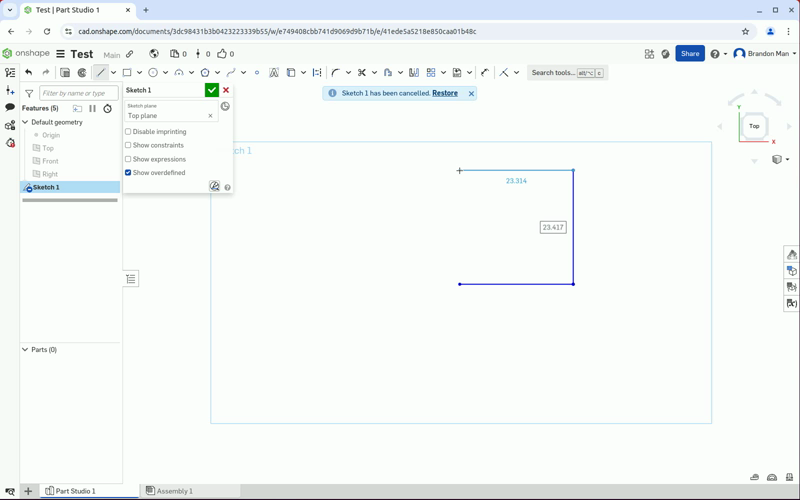
key_down(shift)
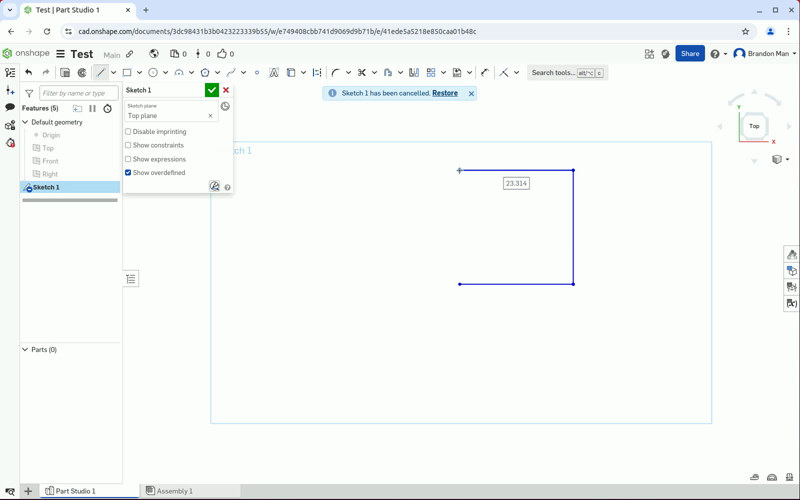
mouse_move(459, 284)
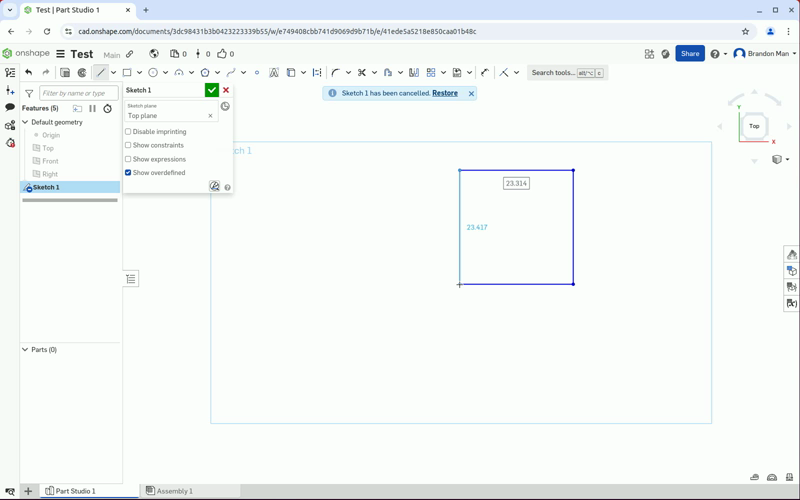
key_up(shift)
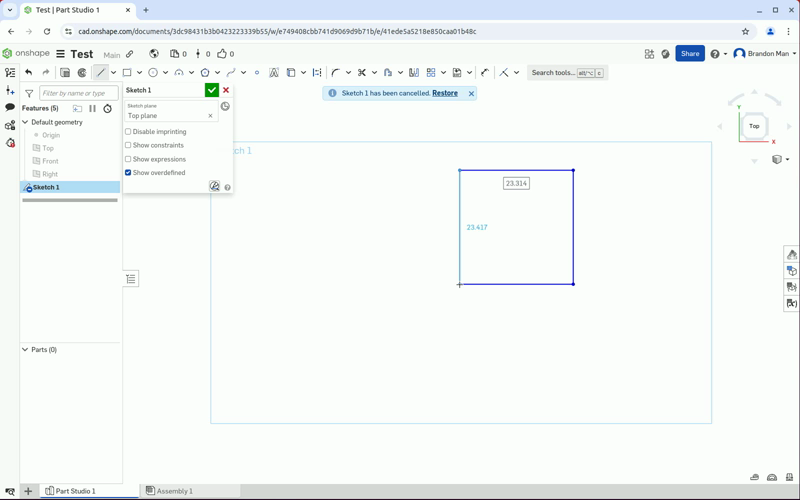
click(459, 284)
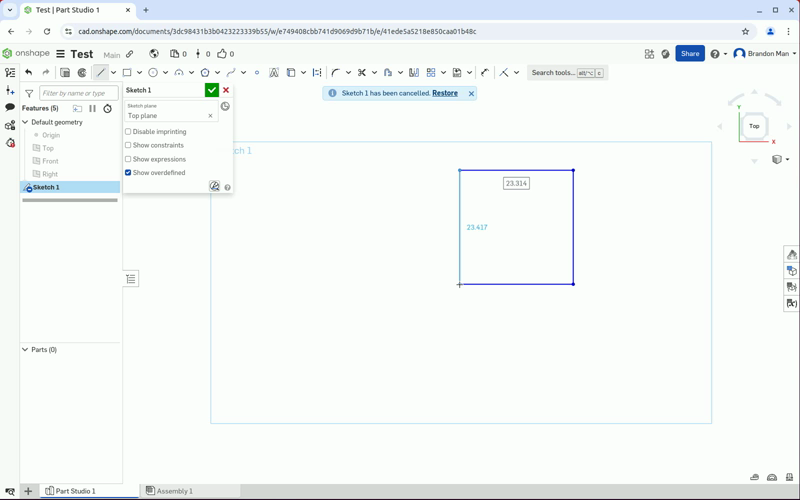
key(esc)
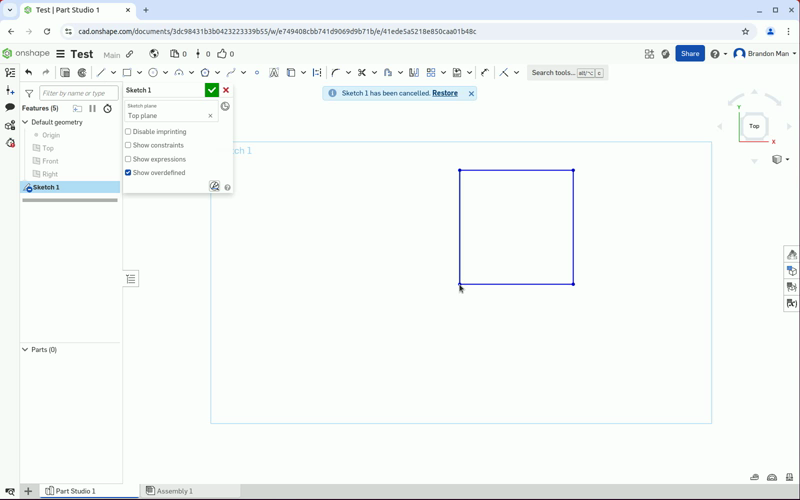
key(l)
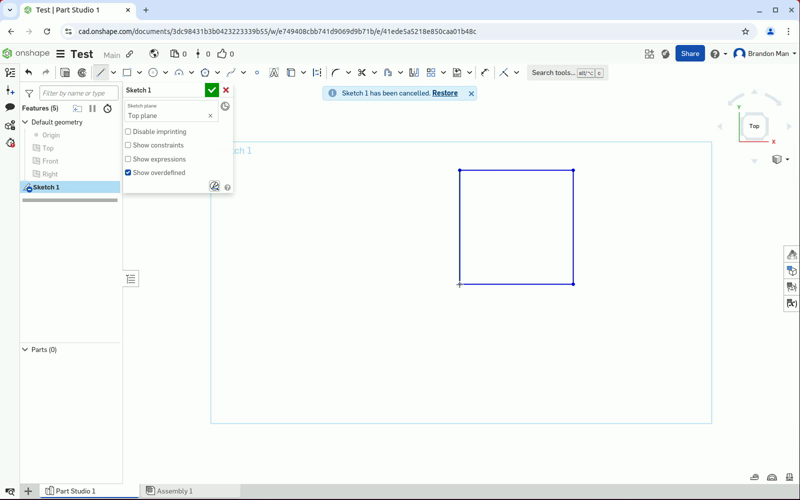
key_down(shift)
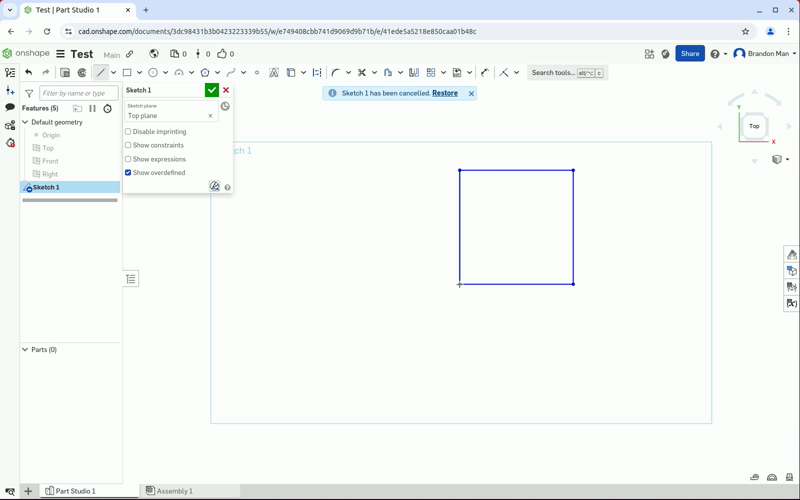
mouse_move(460, 282)
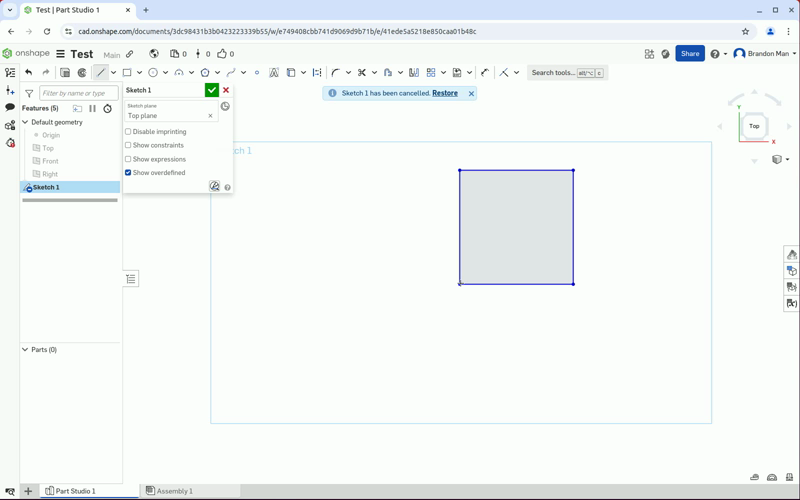
scroll(6)
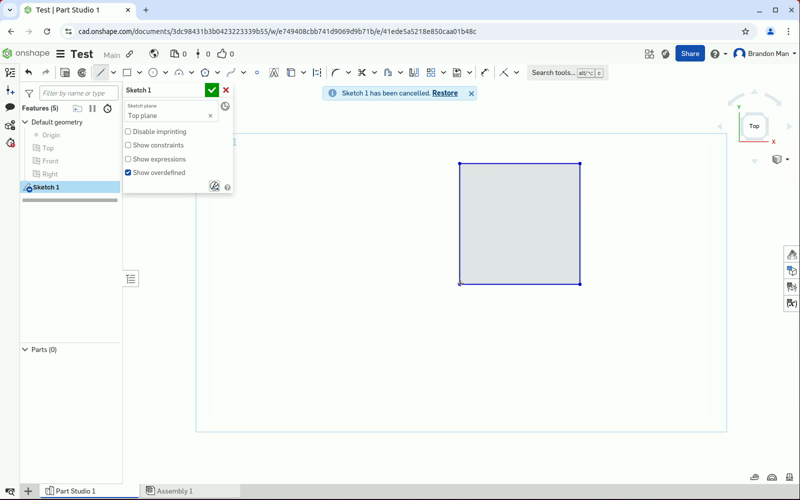
scroll(6)
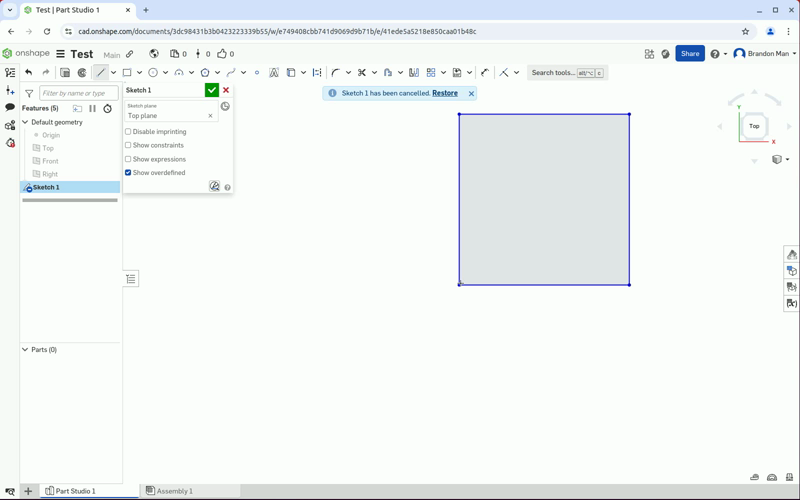
scroll(6)
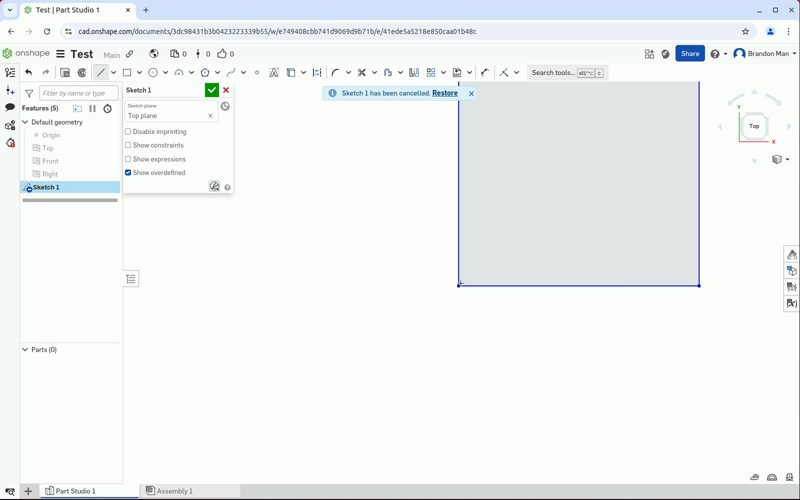
scroll(6)
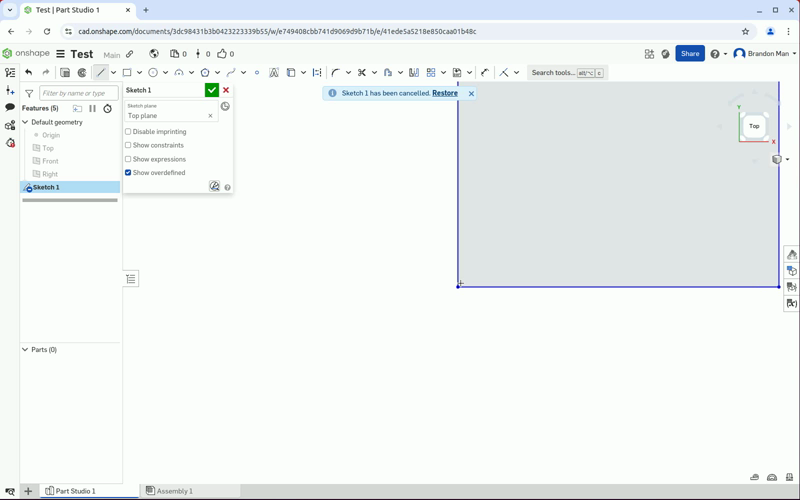
scroll(6)
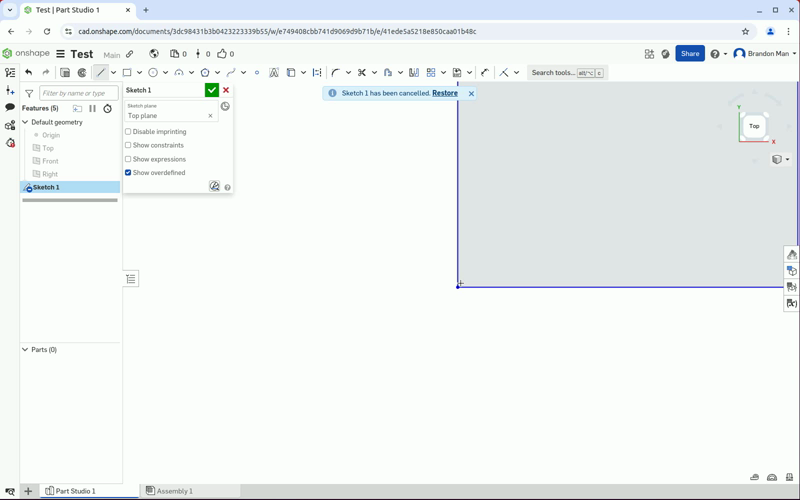
scroll(6)
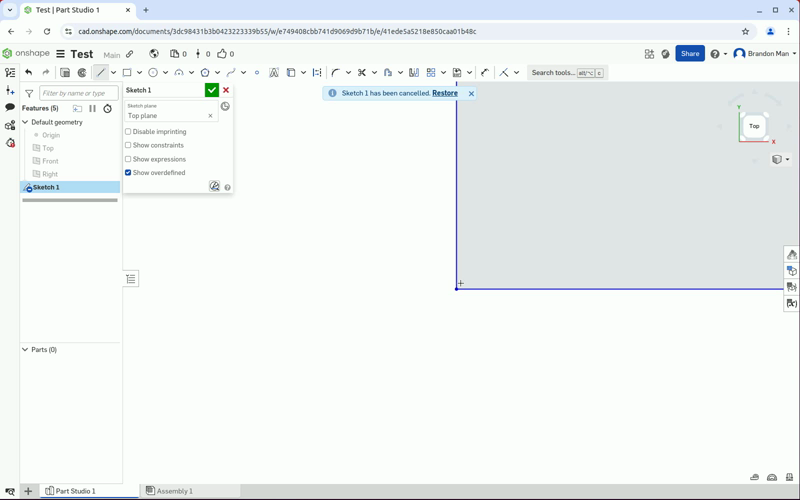
scroll(6)
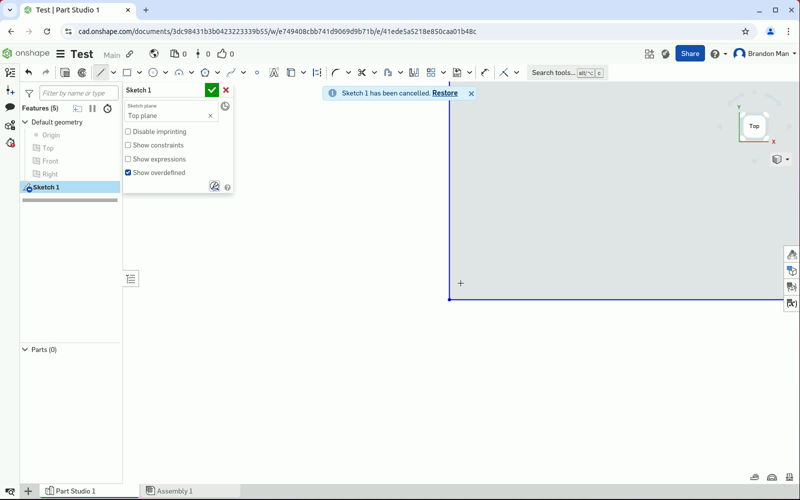
click(460, 282)
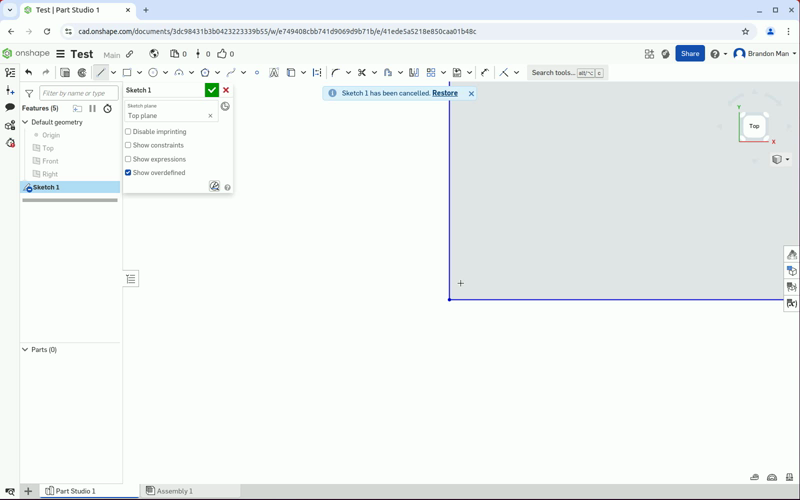
scroll(-6)
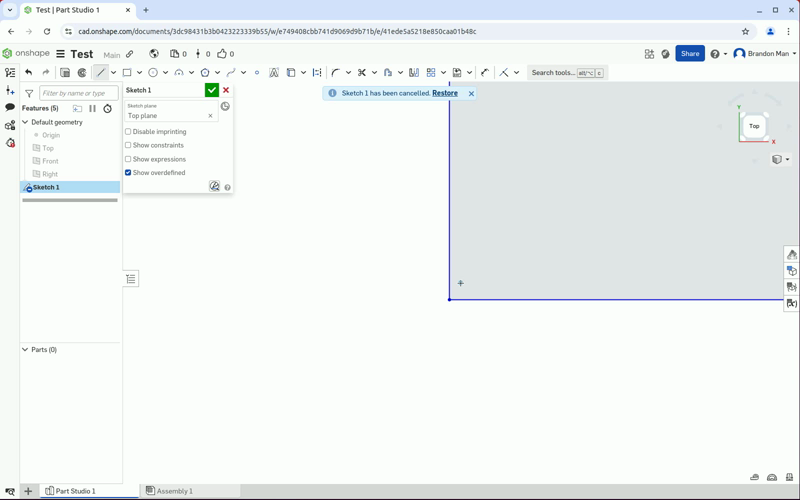
scroll(-6)
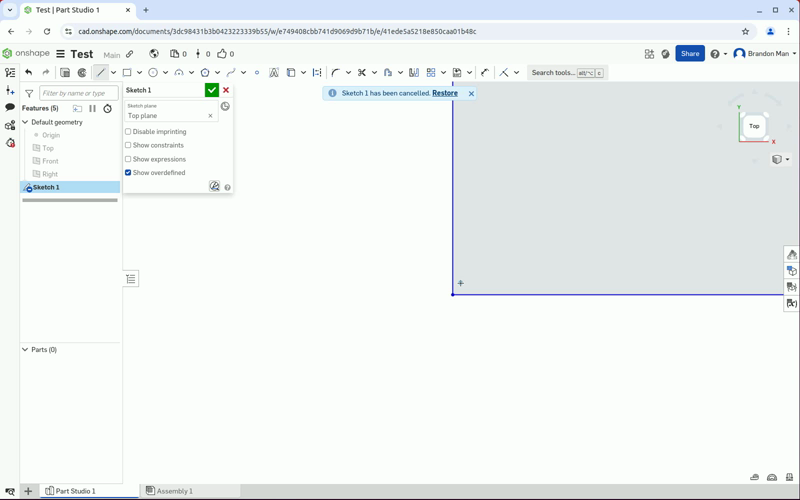
scroll(-6)
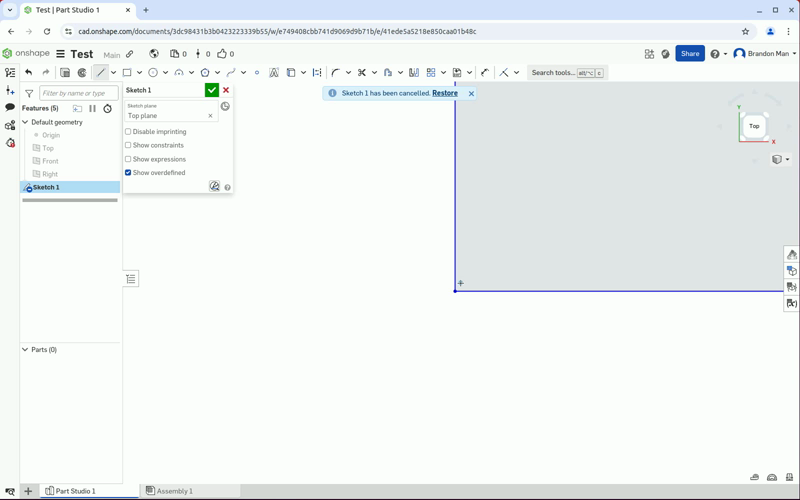
scroll(-6)
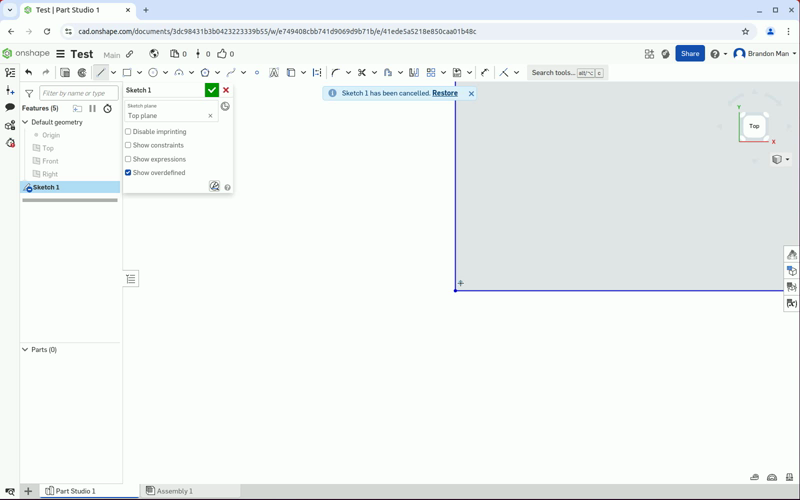
scroll(-6)
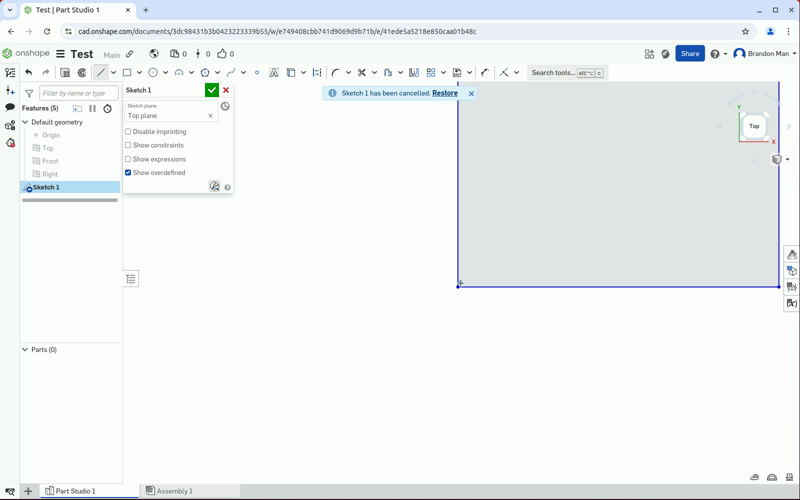
scroll(-6)
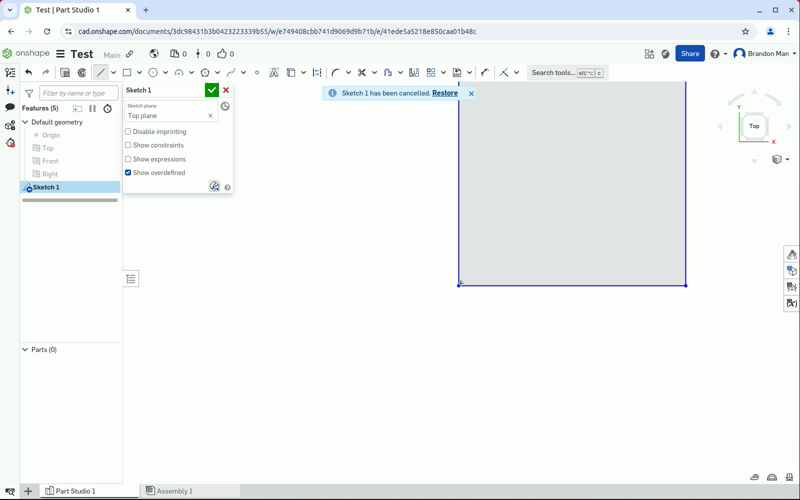
scroll(-6)
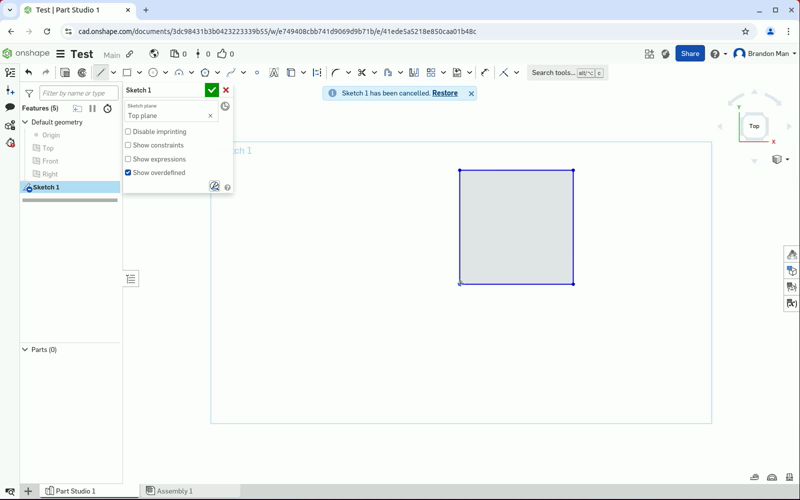
key_up(shift)
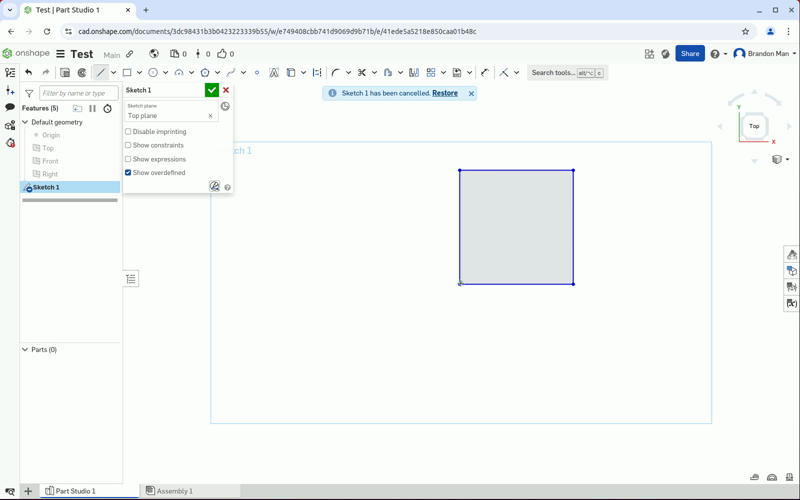
key_down(shift)
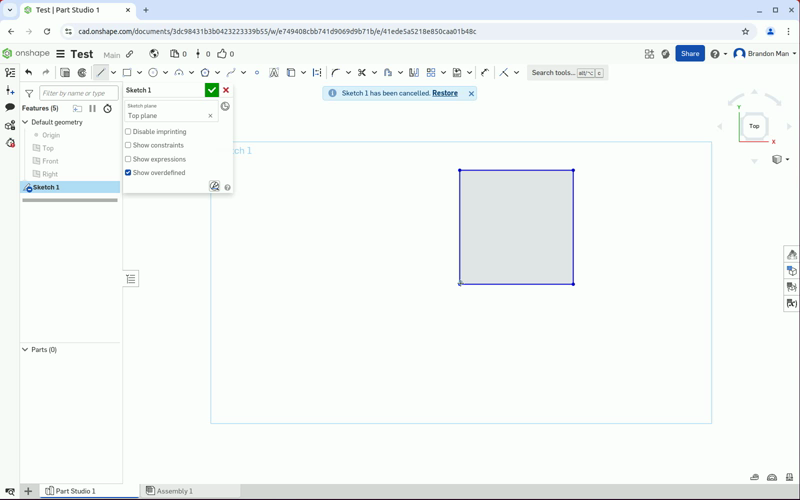
mouse_move(572, 282)
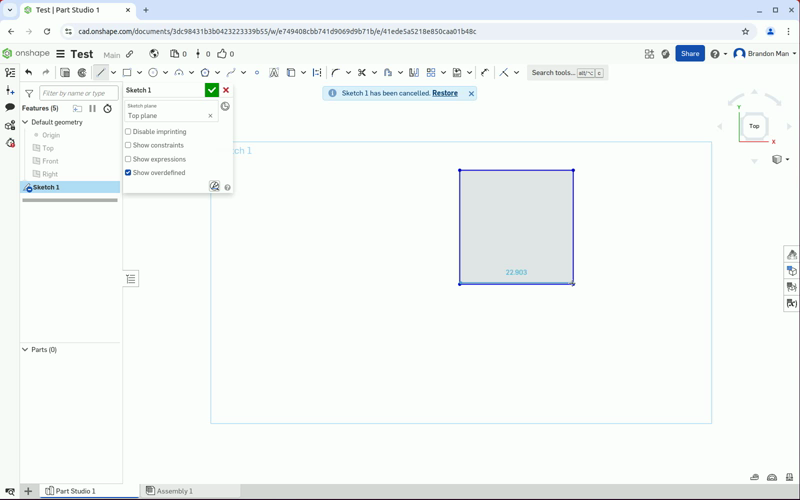
scroll(6)
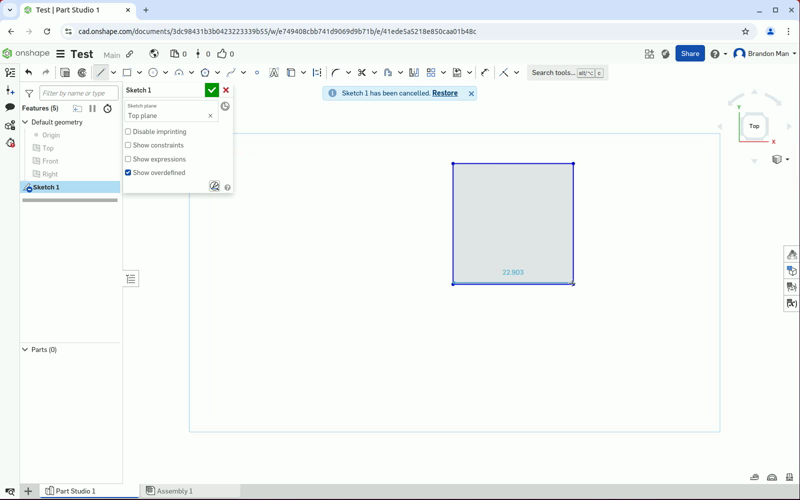
scroll(6)
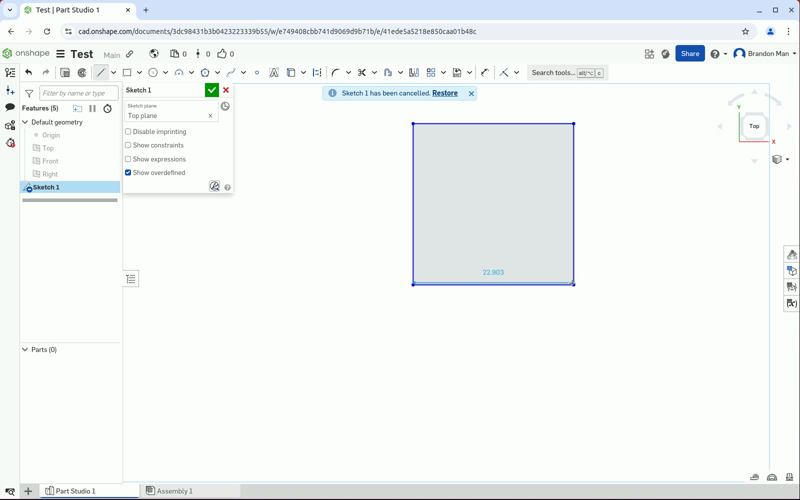
scroll(6)
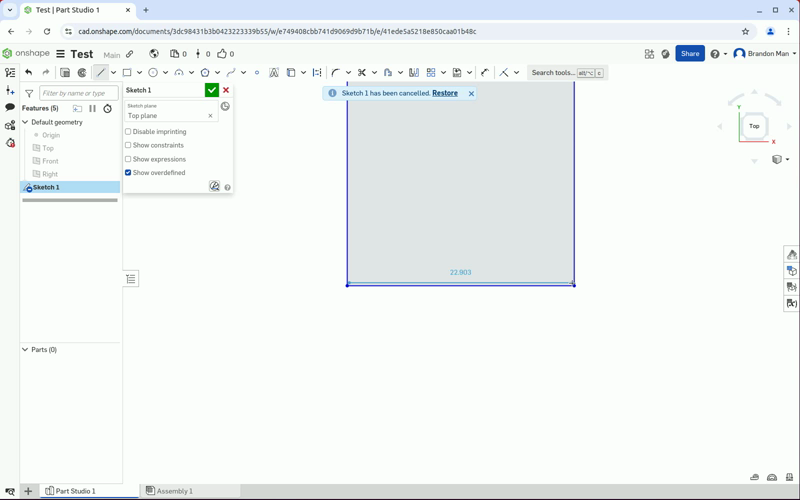
scroll(6)
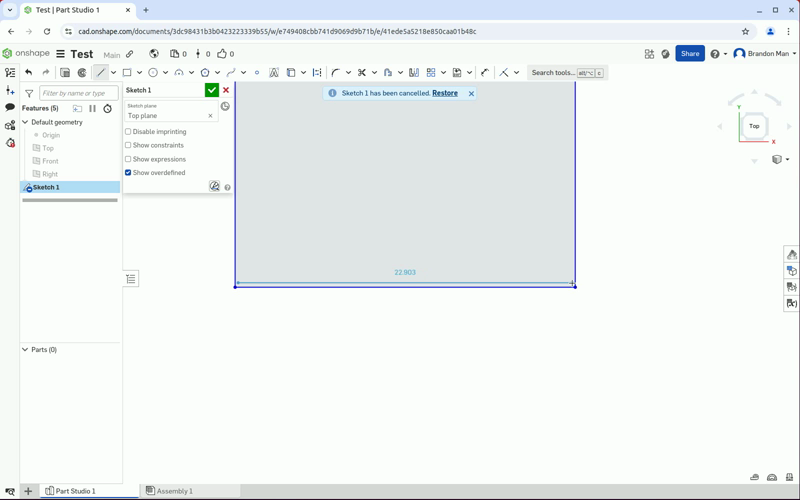
scroll(6)
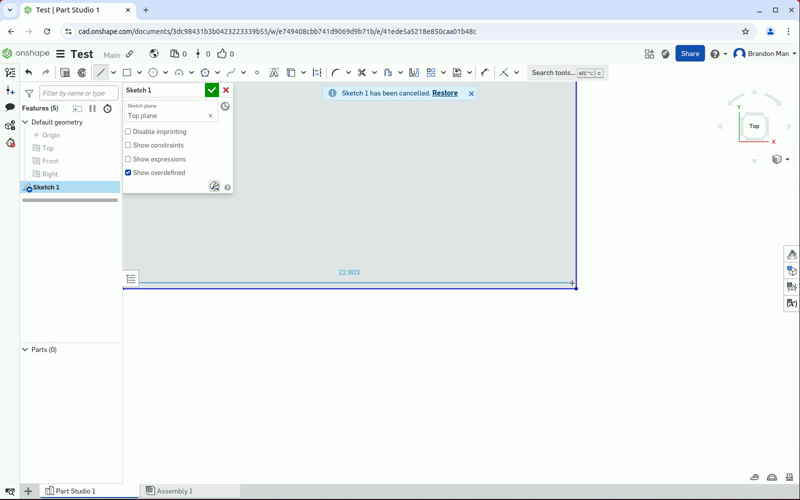
scroll(6)
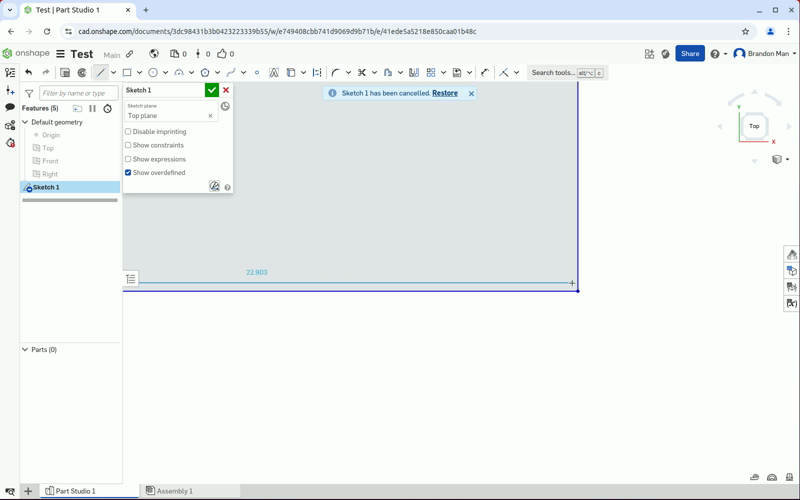
scroll(6)
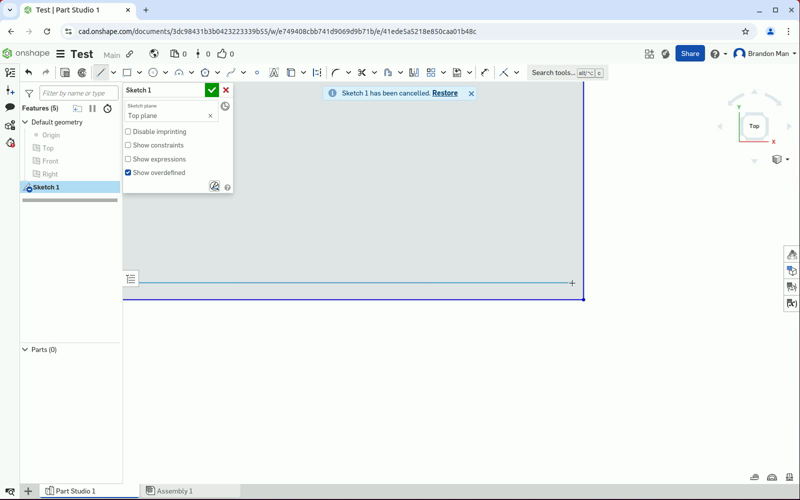
click(572, 282)
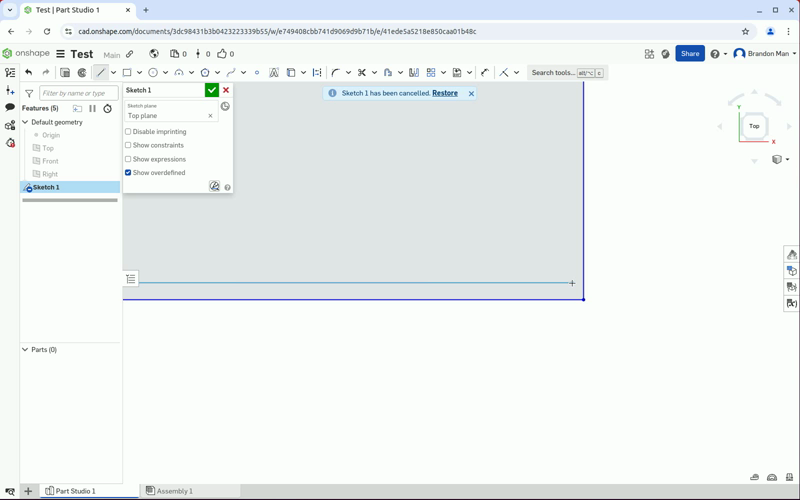
scroll(-6)
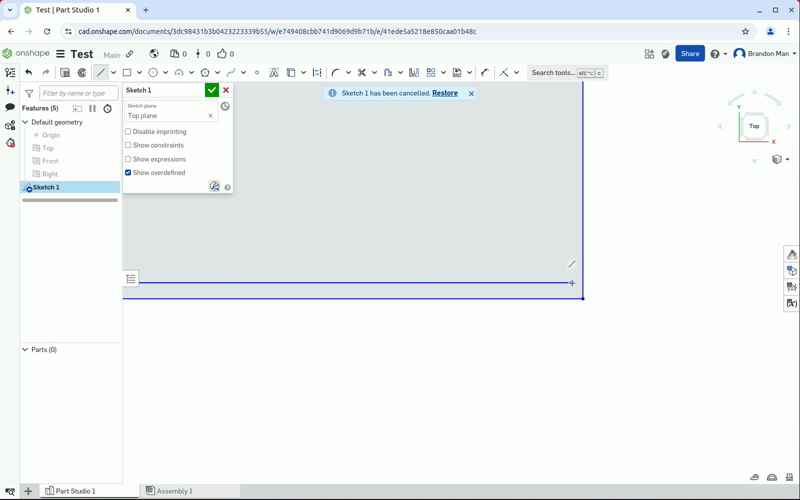
scroll(-6)
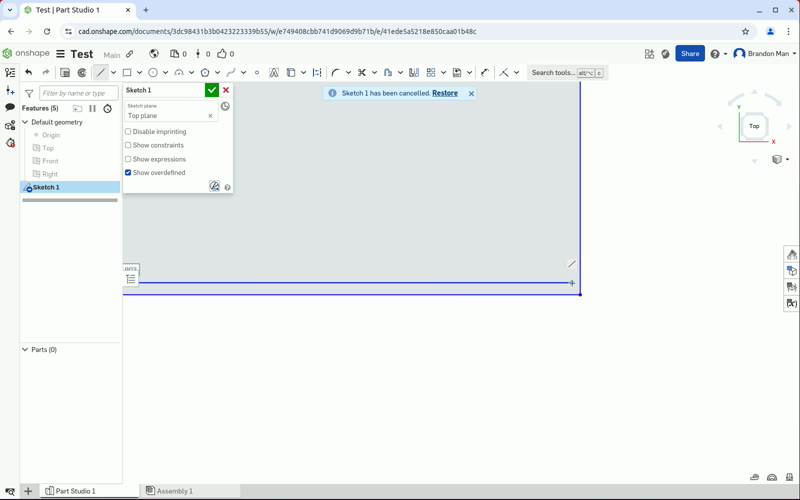
scroll(-6)
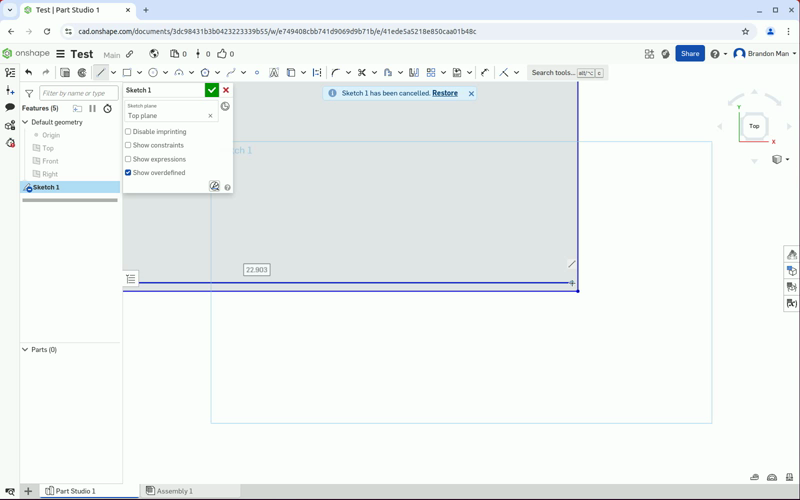
scroll(-6)
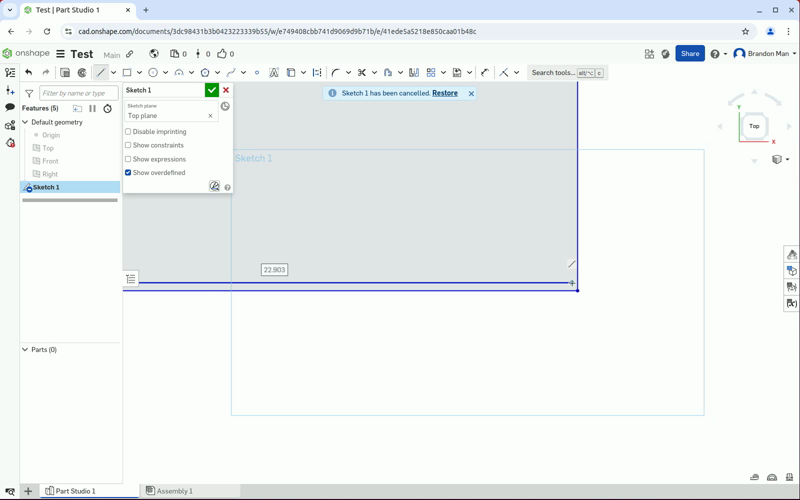
scroll(-6)
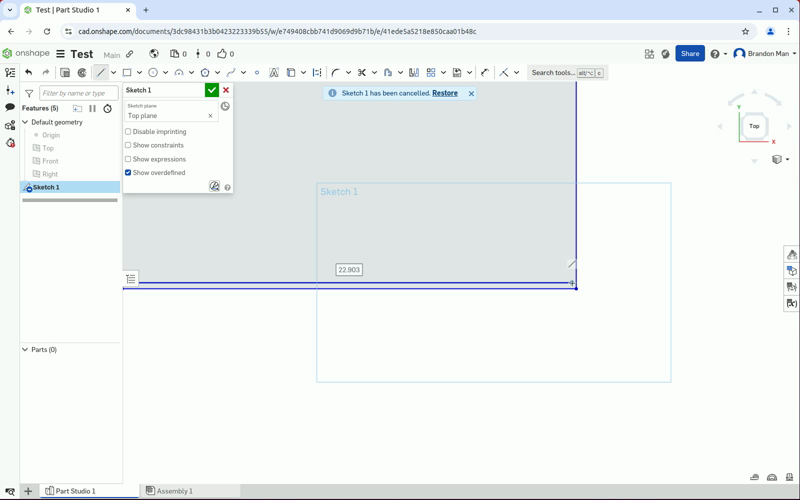
scroll(-6)
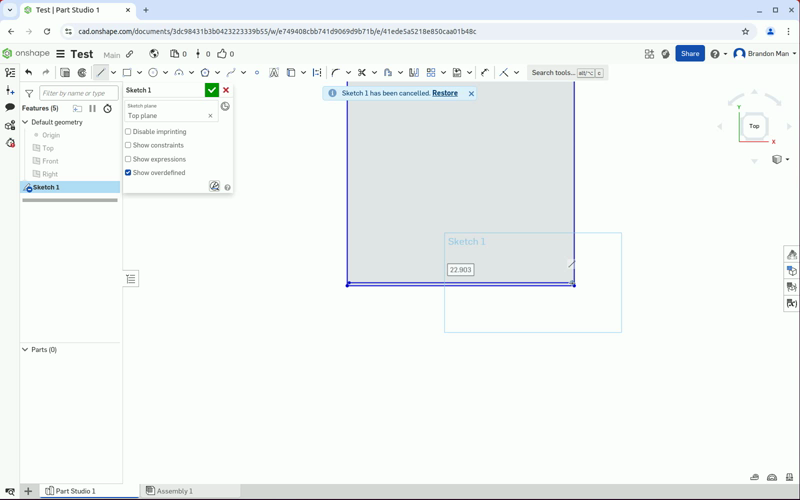
scroll(-6)
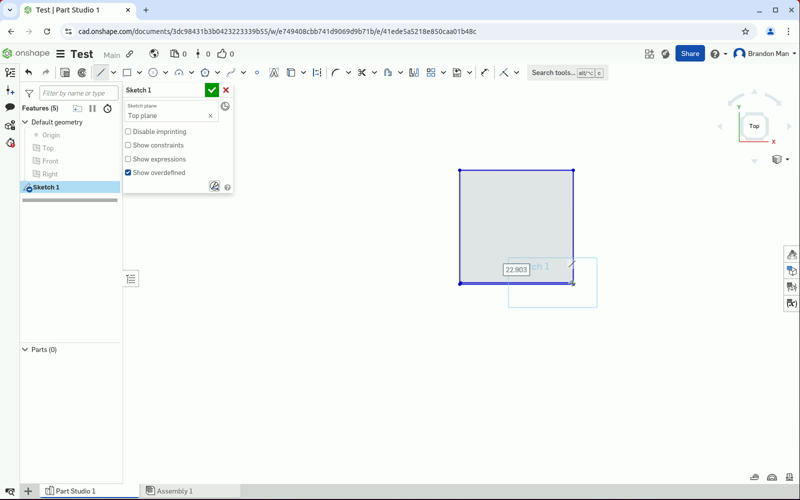
key_up(shift)
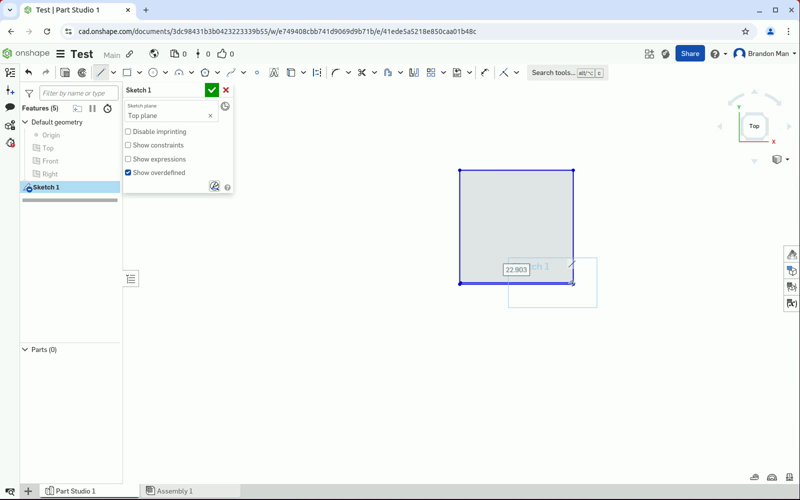
key_down(shift)
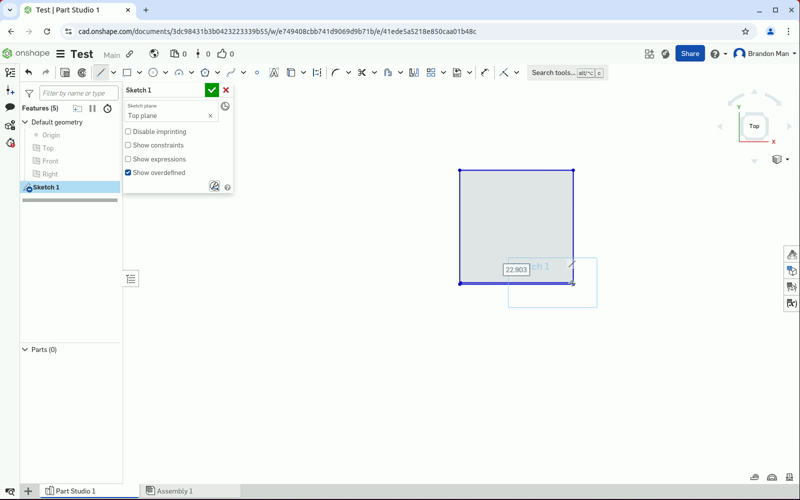
mouse_move(572, 171)
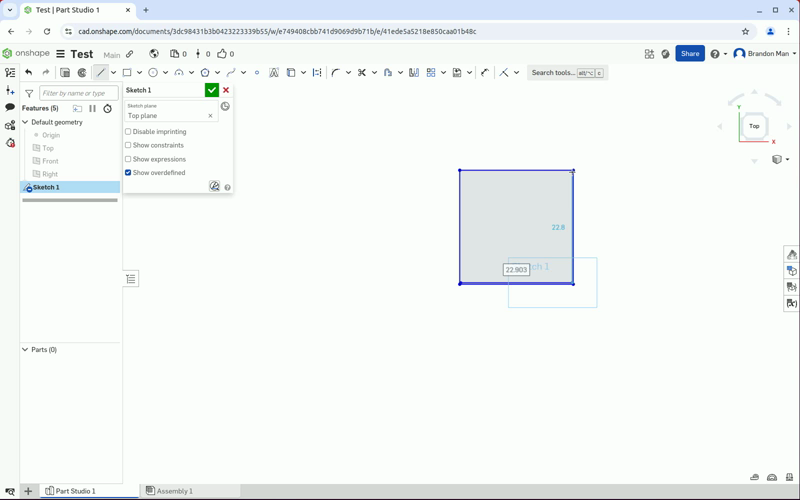
scroll(6)
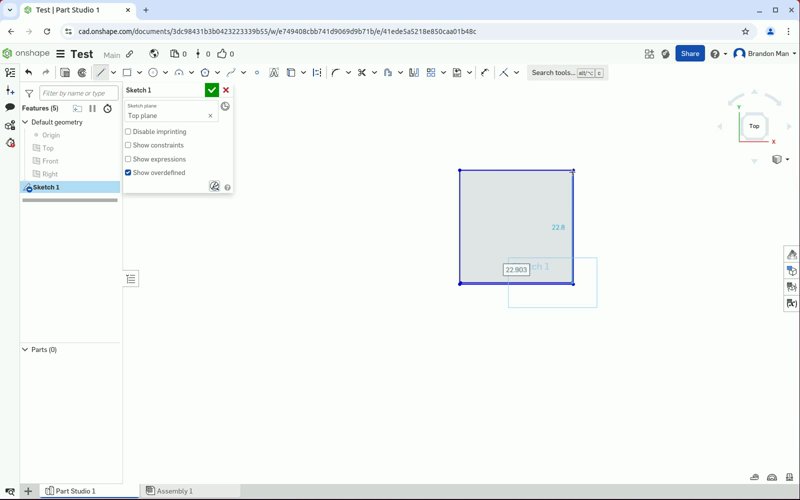
scroll(6)
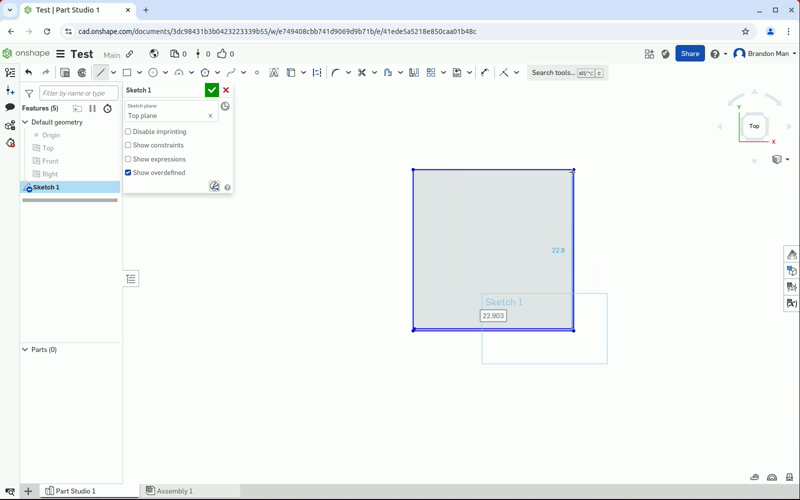
scroll(6)
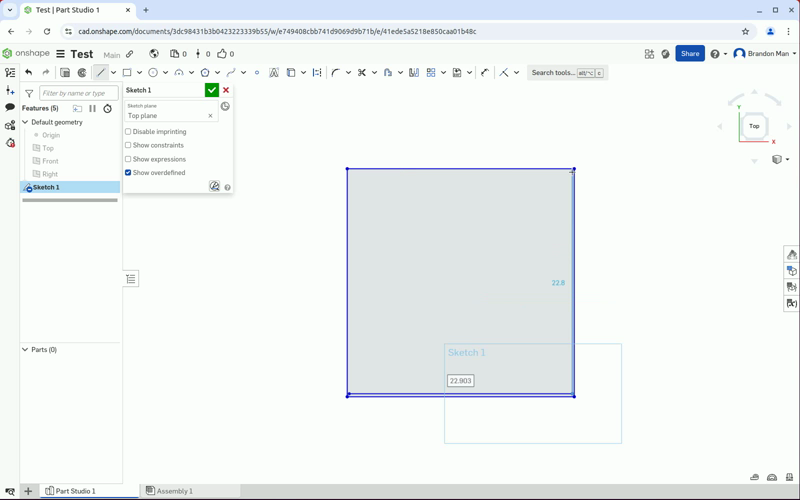
scroll(6)
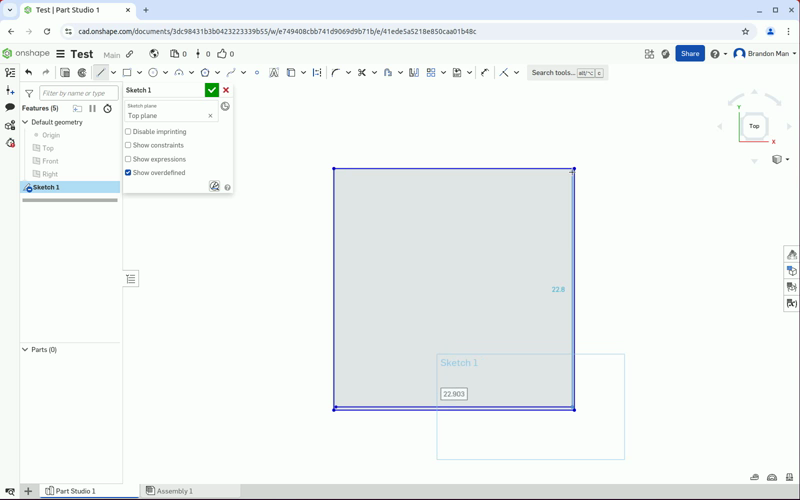
scroll(6)
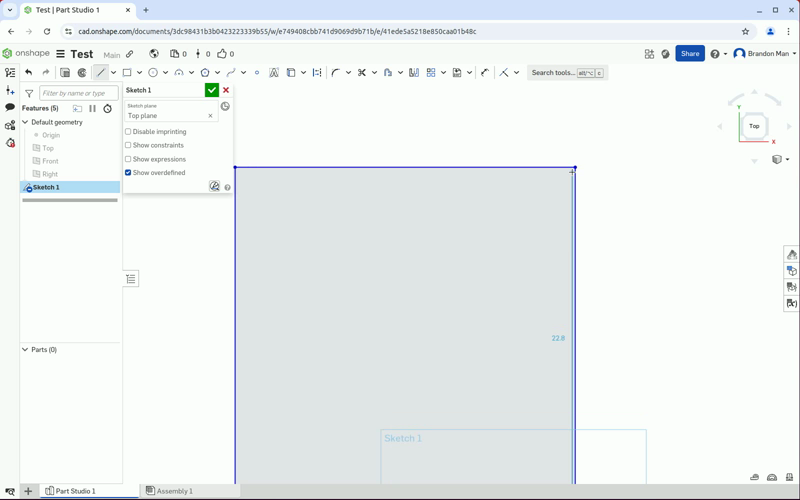
scroll(6)
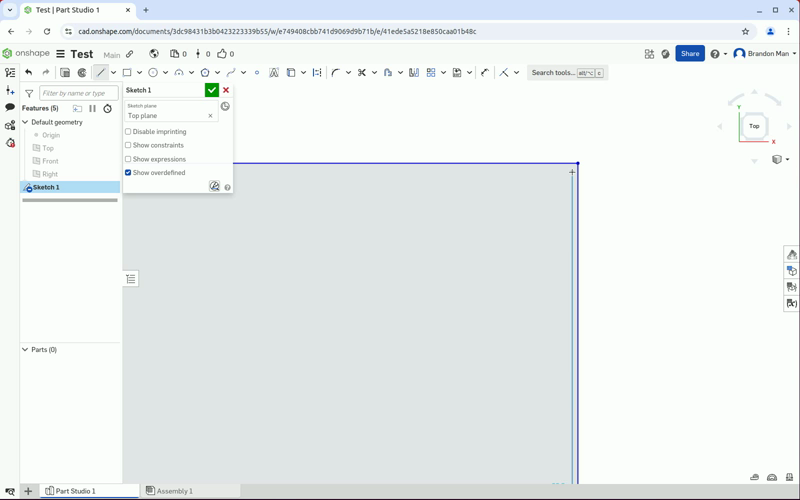
scroll(6)
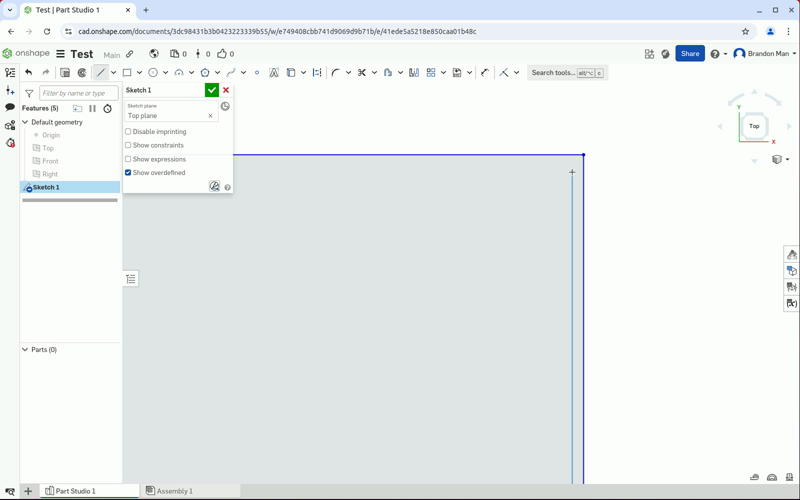
click(572, 171)
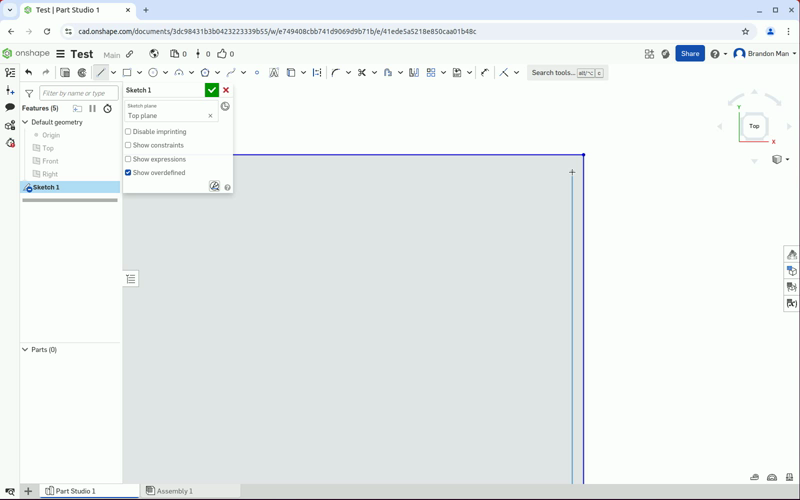
scroll(-6)
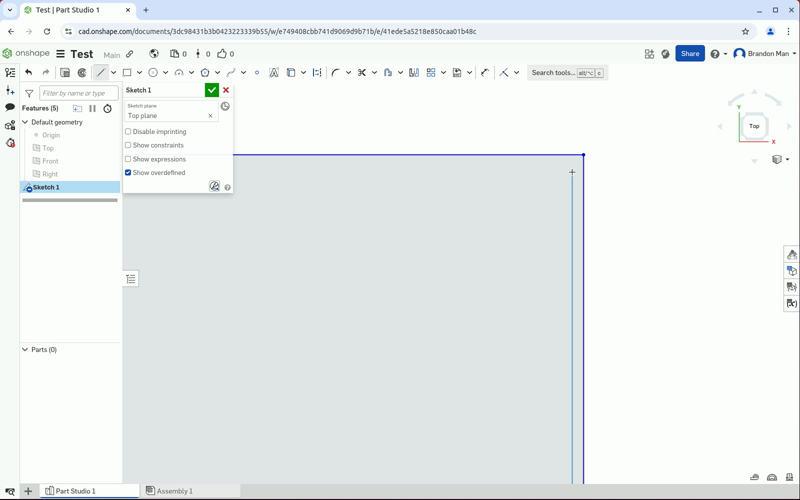
scroll(-6)
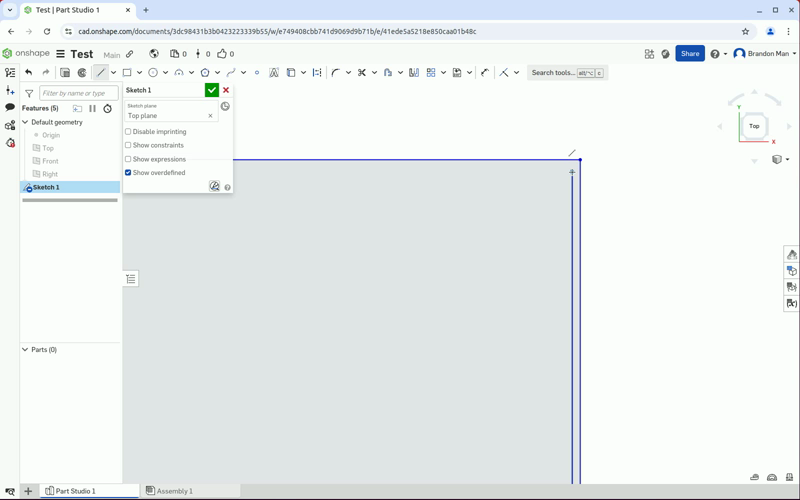
scroll(-6)
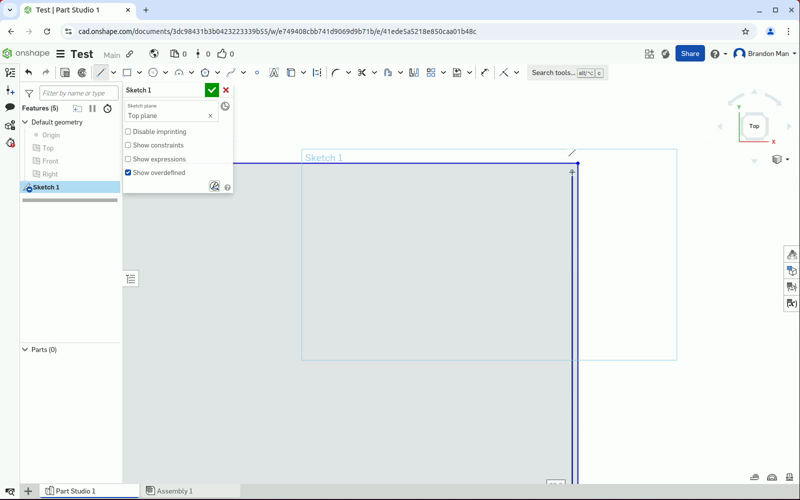
scroll(-6)
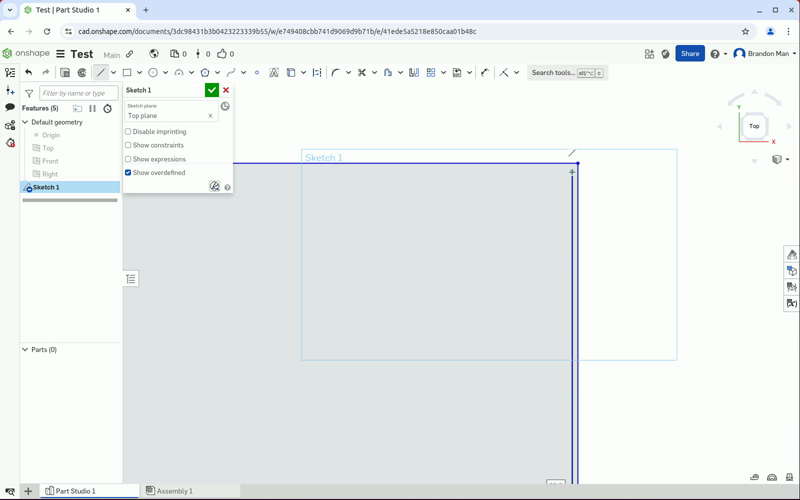
scroll(-6)
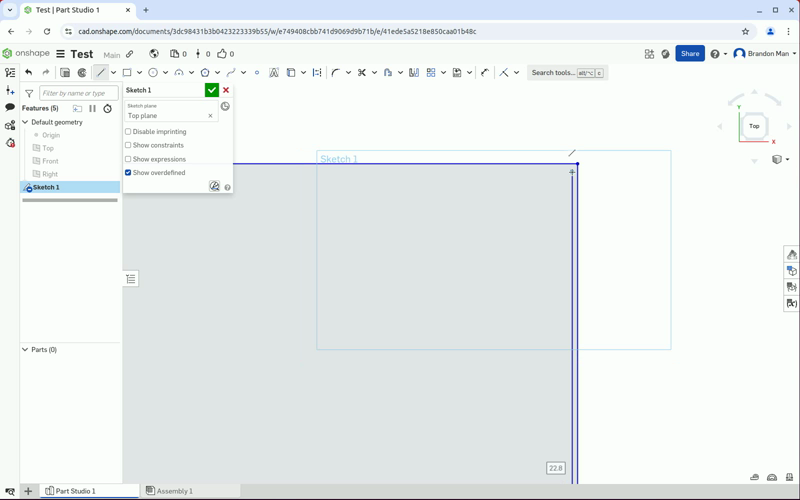
scroll(-6)
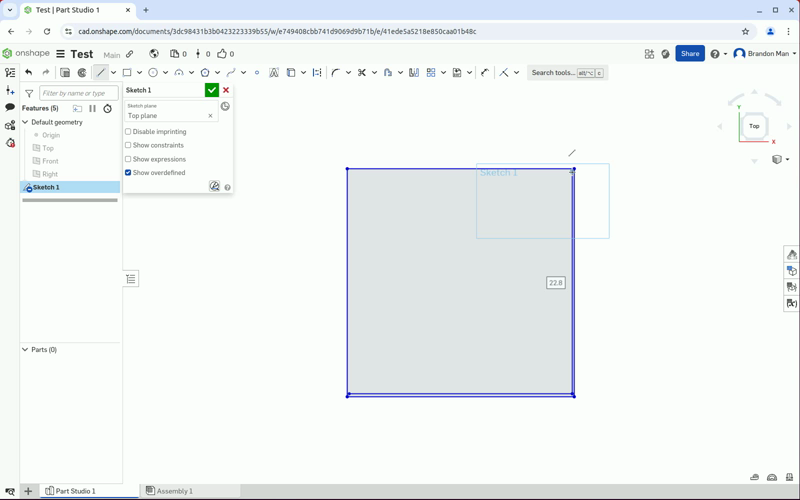
scroll(-6)
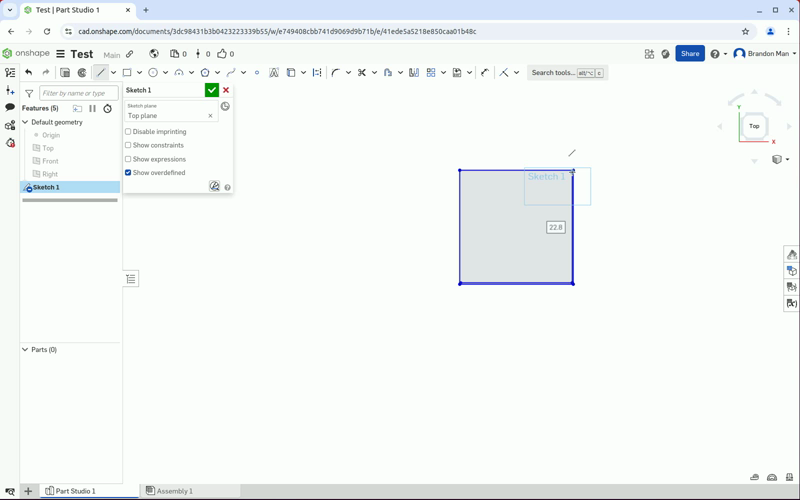
key_up(shift)
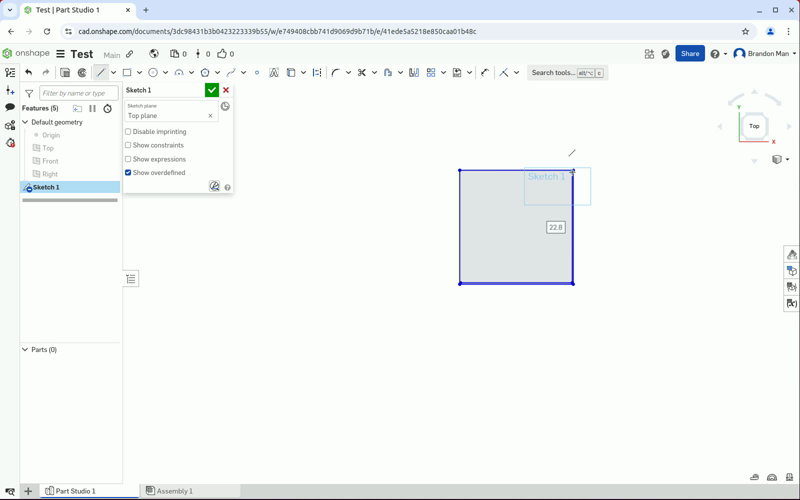
key_down(shift)
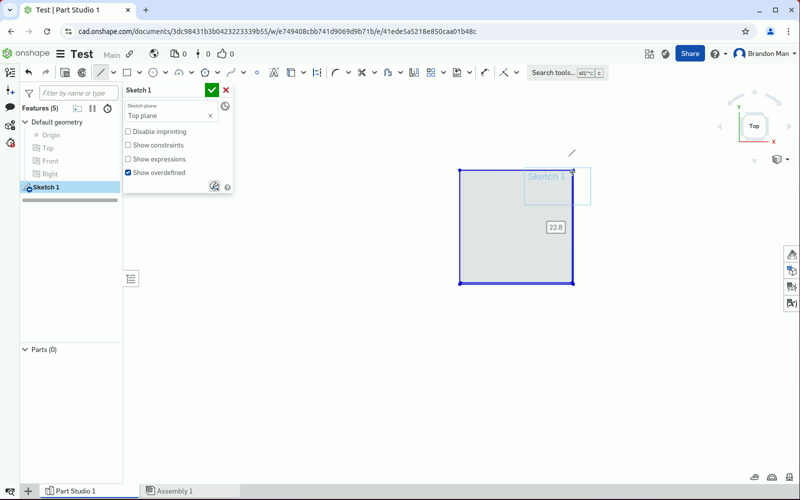
mouse_move(460, 171)
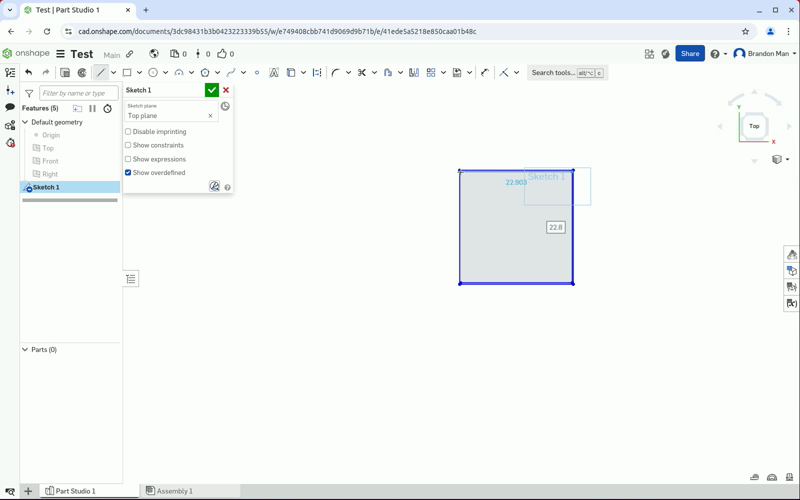
scroll(6)
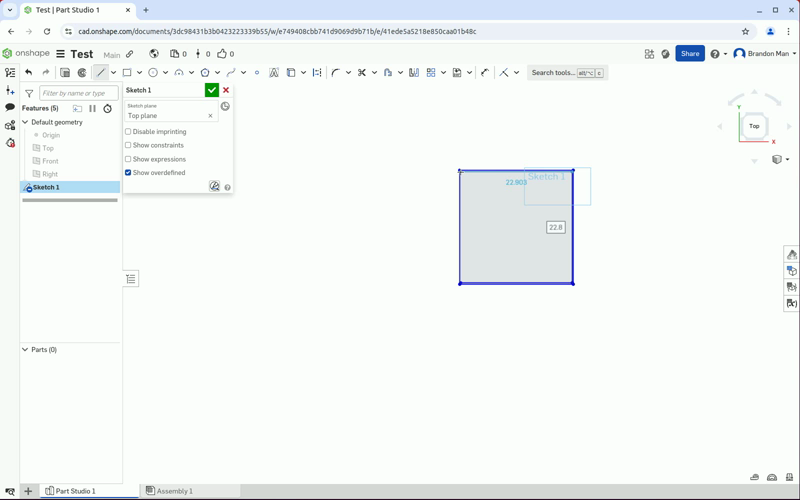
scroll(6)
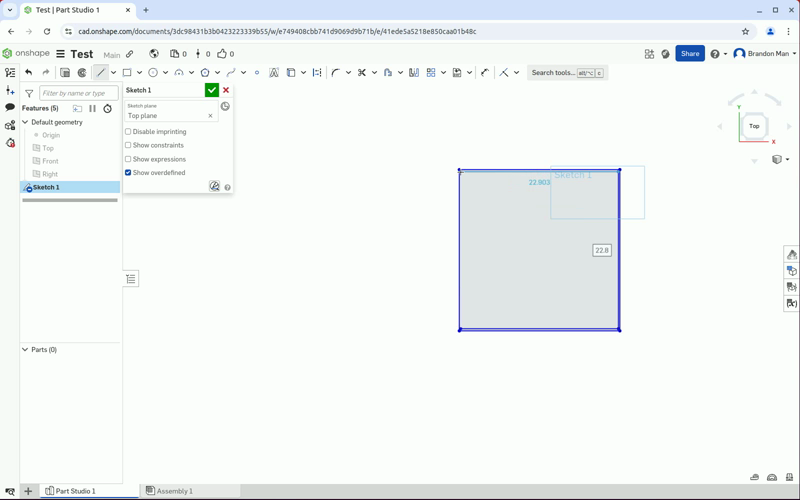
scroll(6)
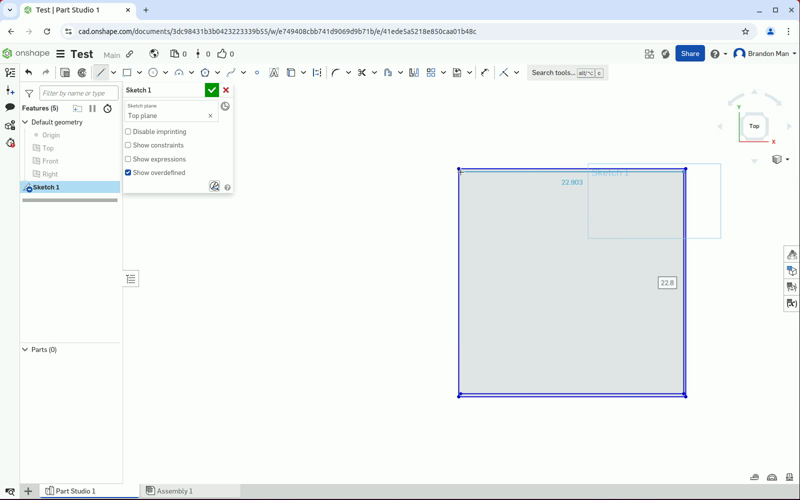
scroll(6)
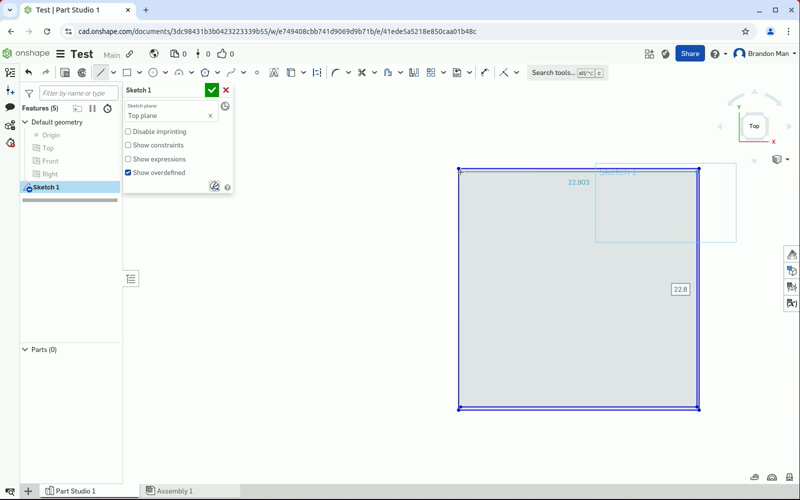
scroll(6)
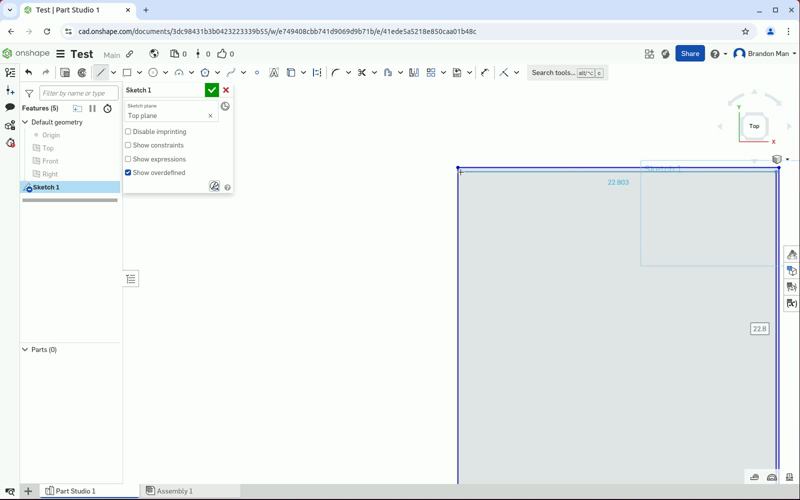
scroll(6)
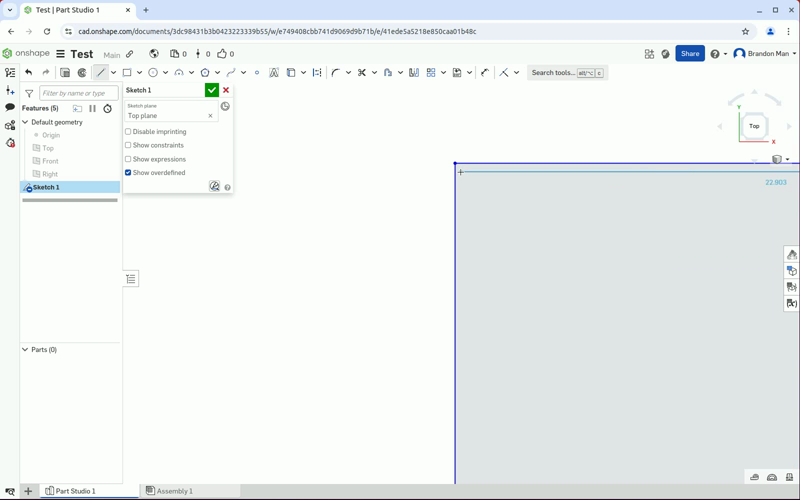
scroll(6)
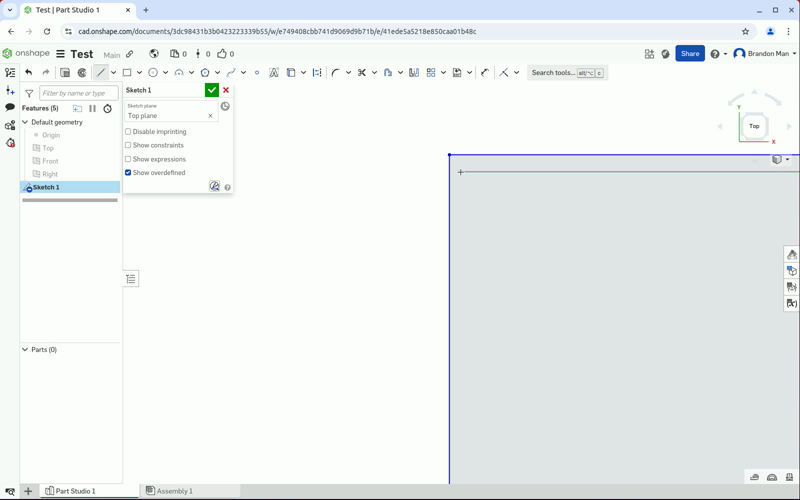
click(460, 171)
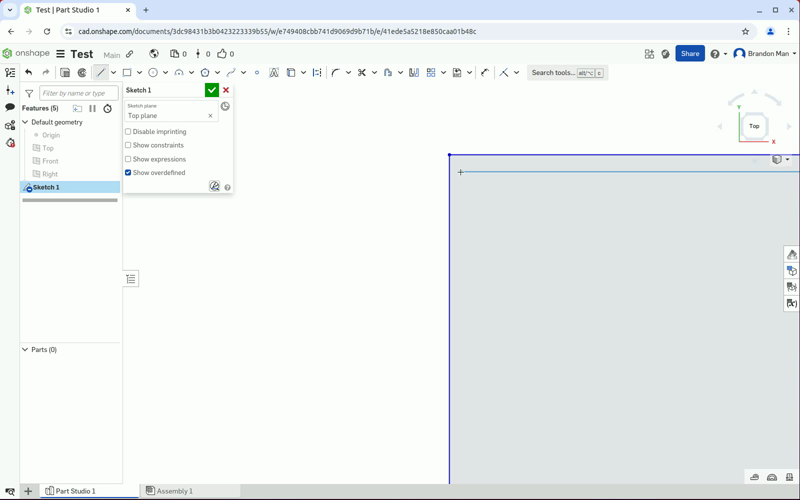
scroll(-6)
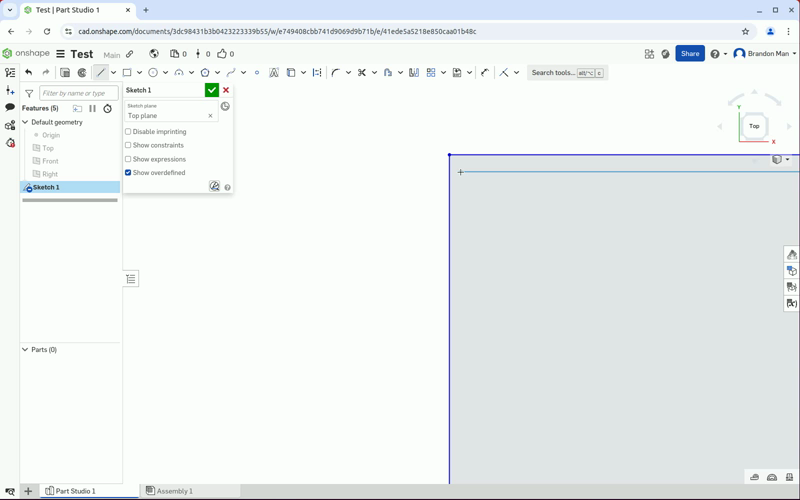
scroll(-6)
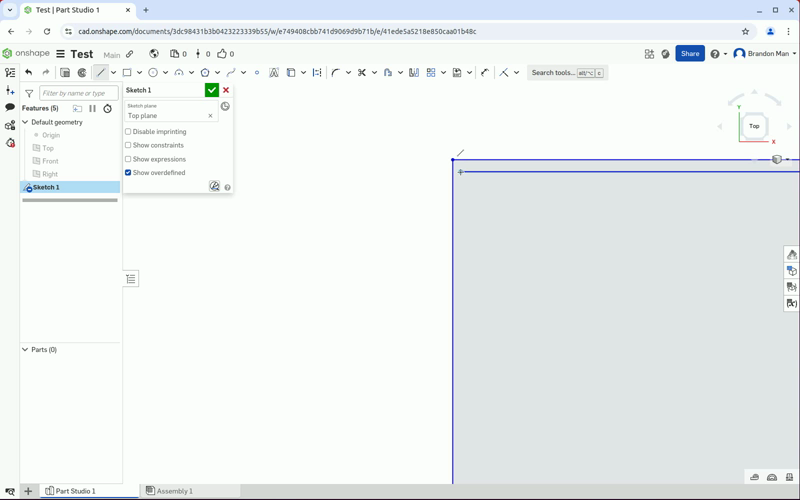
scroll(-6)
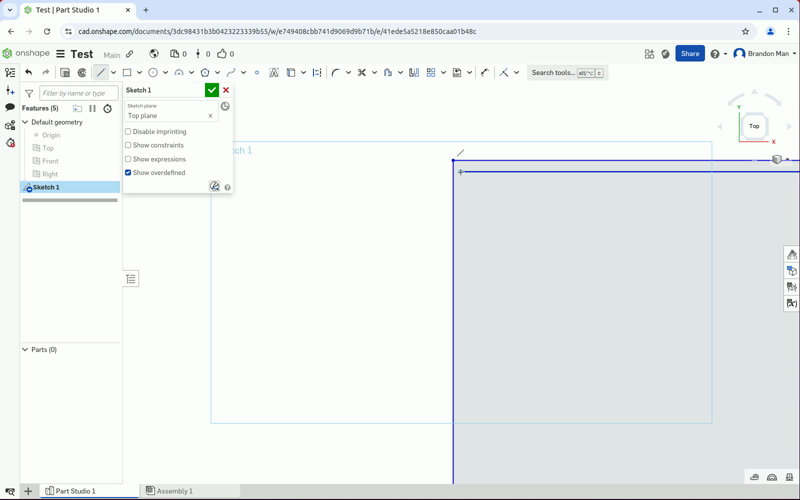
scroll(-6)
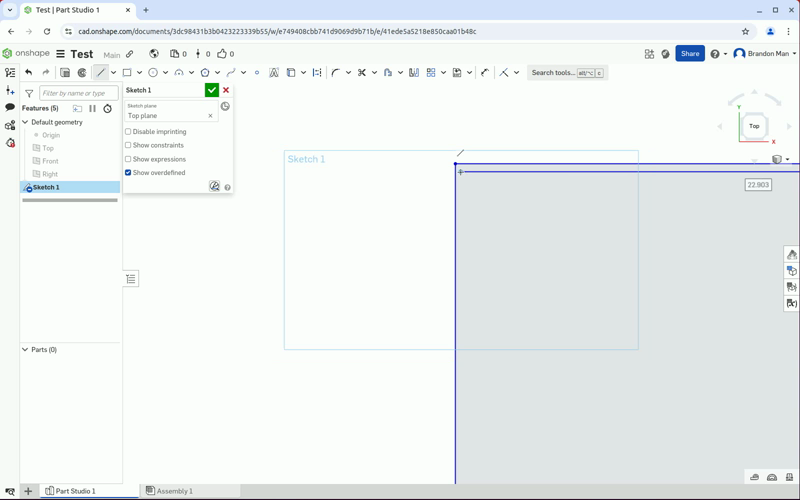
scroll(-6)
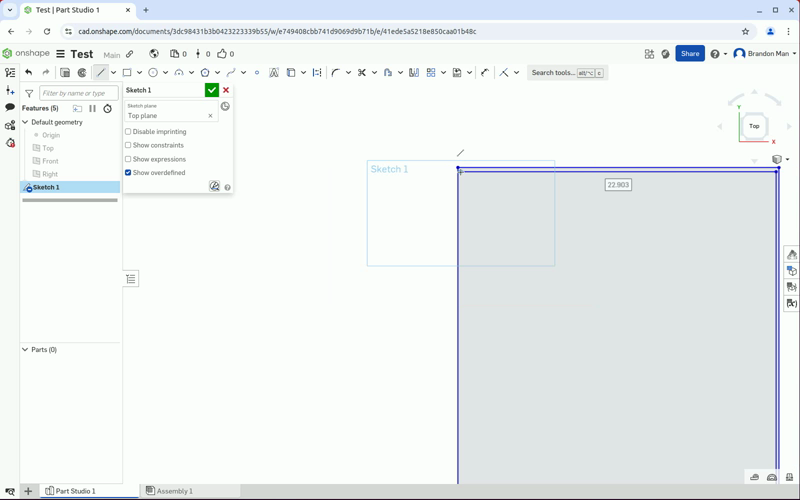
scroll(-6)
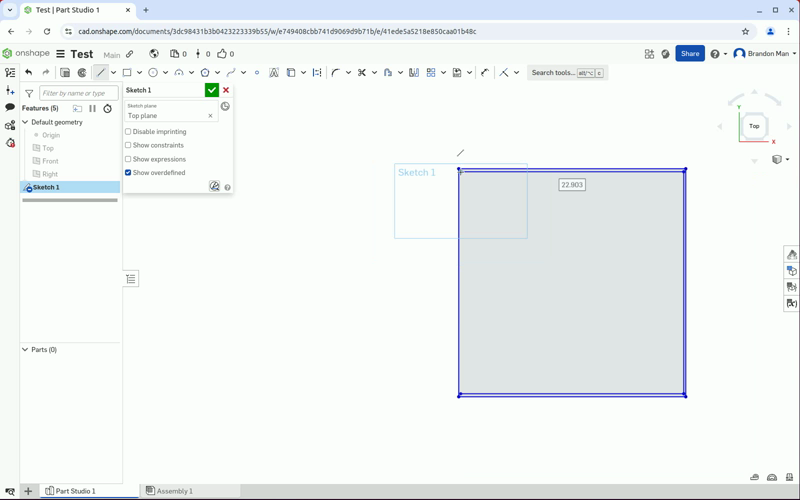
scroll(-6)
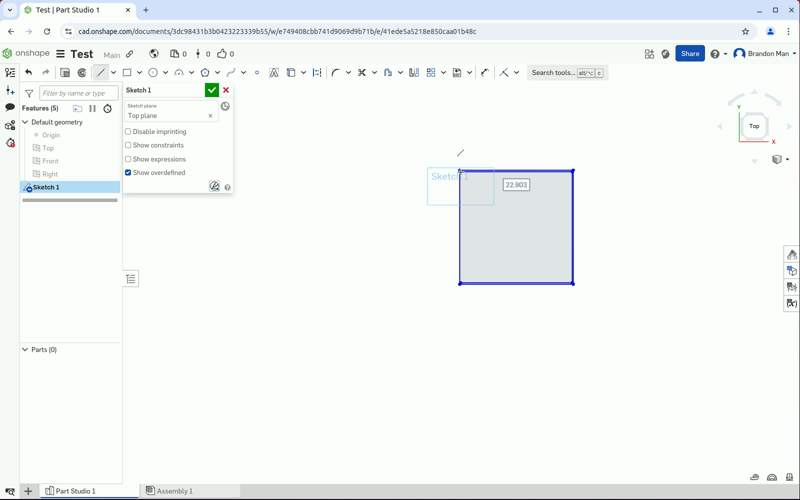
key_up(shift)
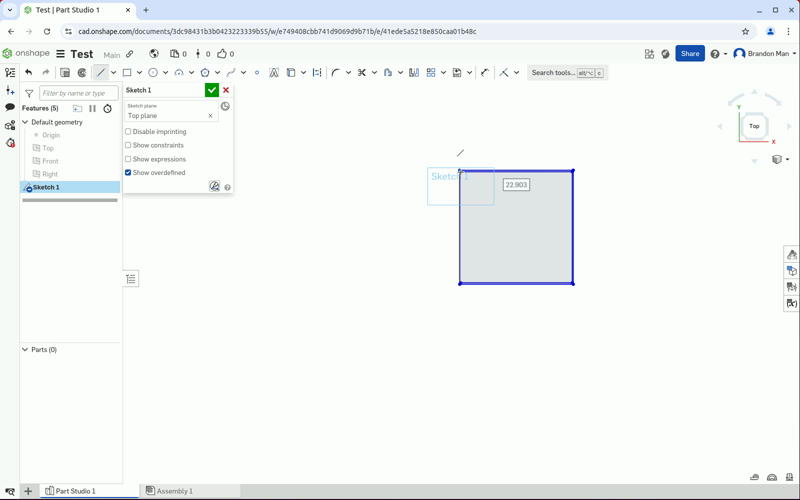
key_down(shift)
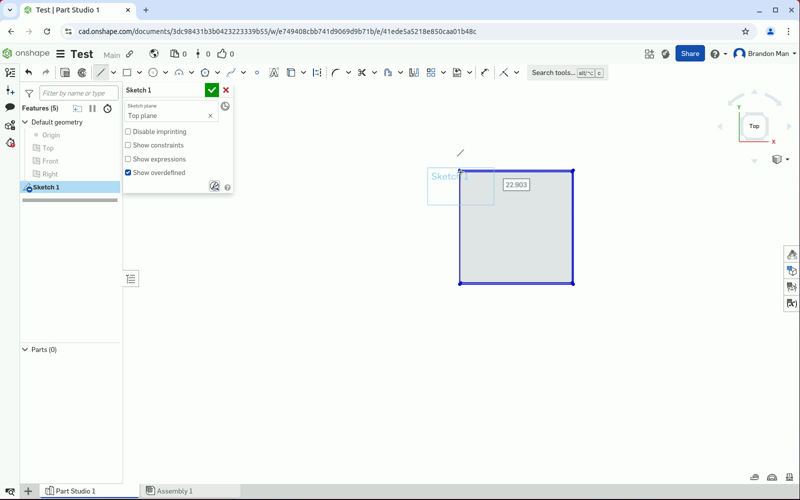
mouse_move(460, 282)
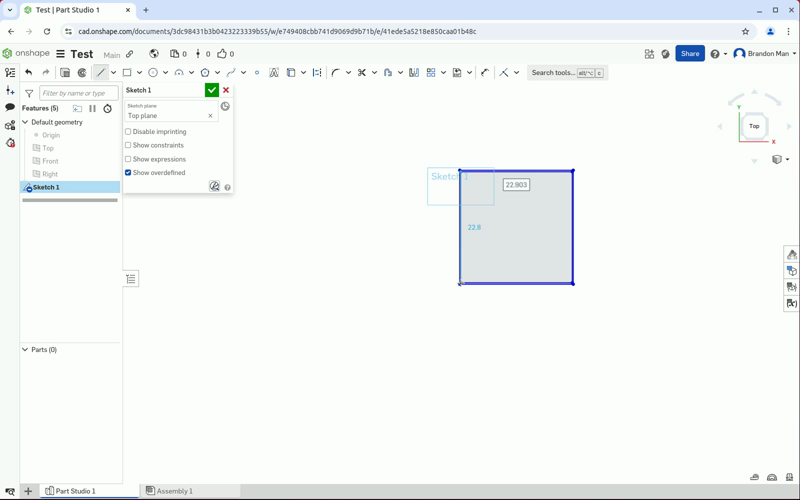
scroll(6)
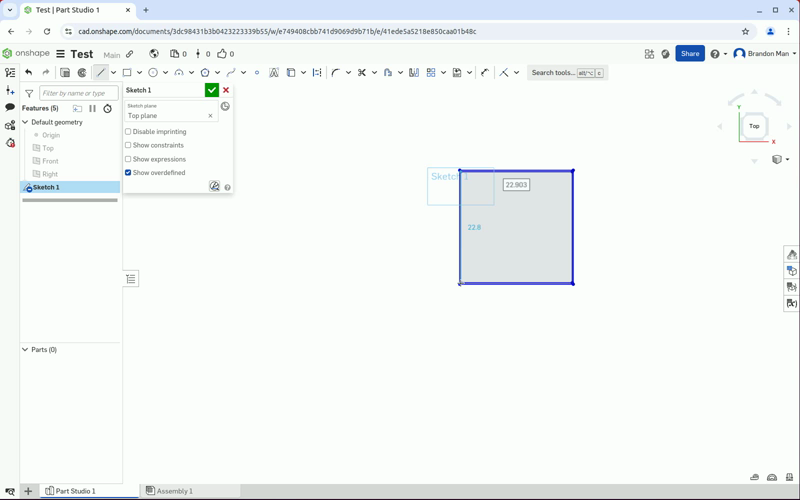
scroll(6)
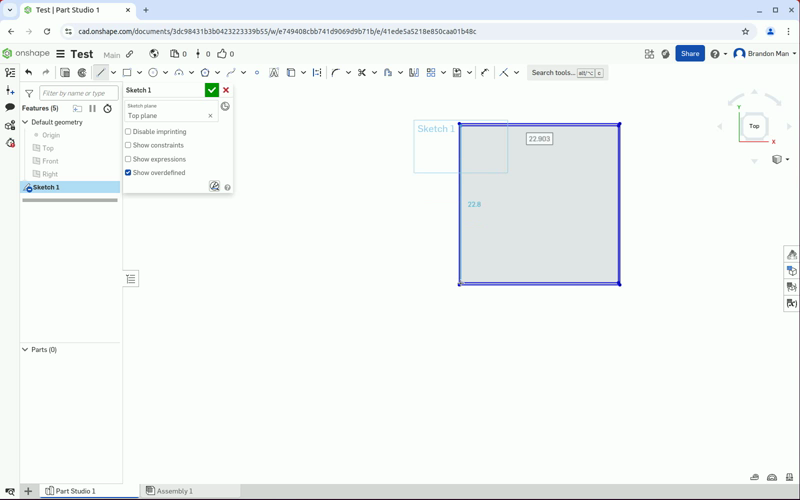
scroll(6)
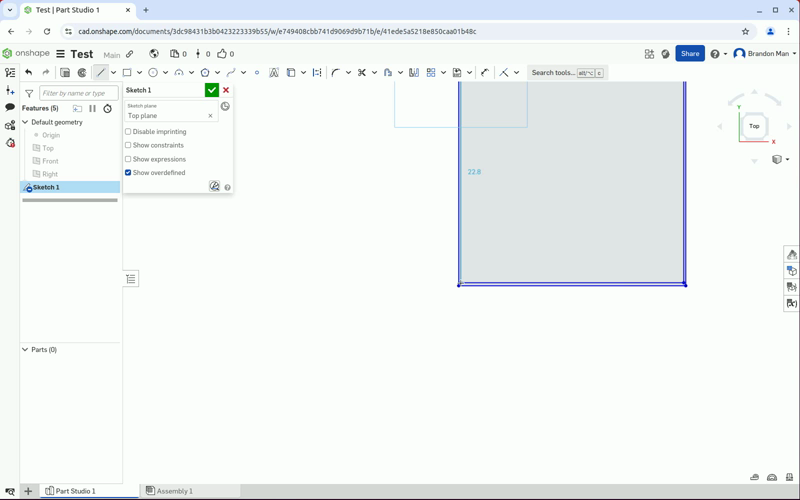
scroll(6)
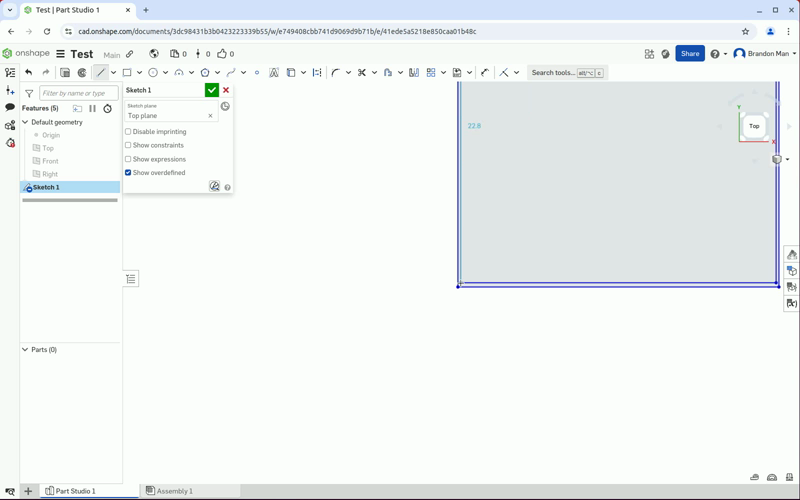
scroll(6)
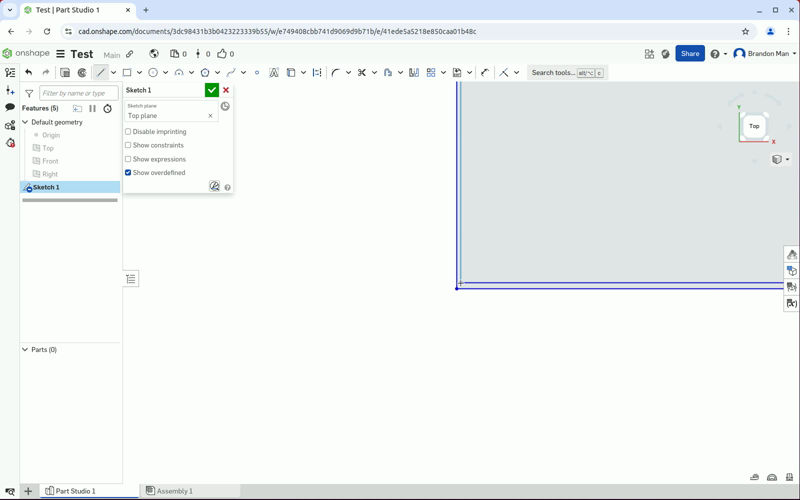
scroll(6)
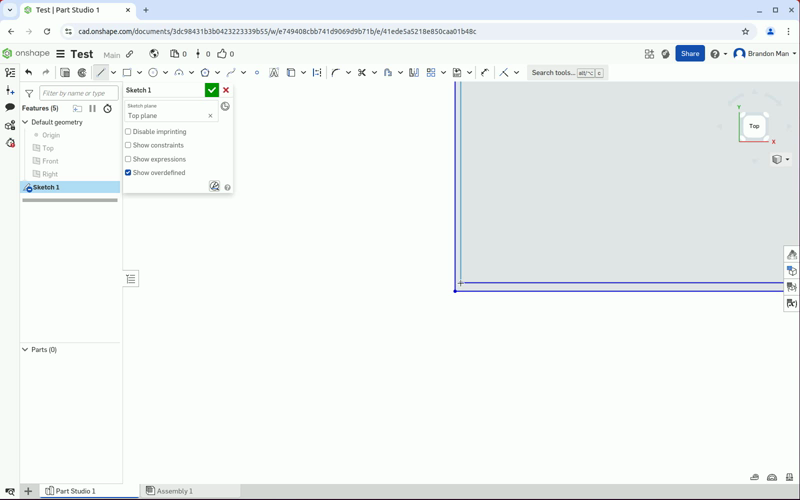
scroll(6)
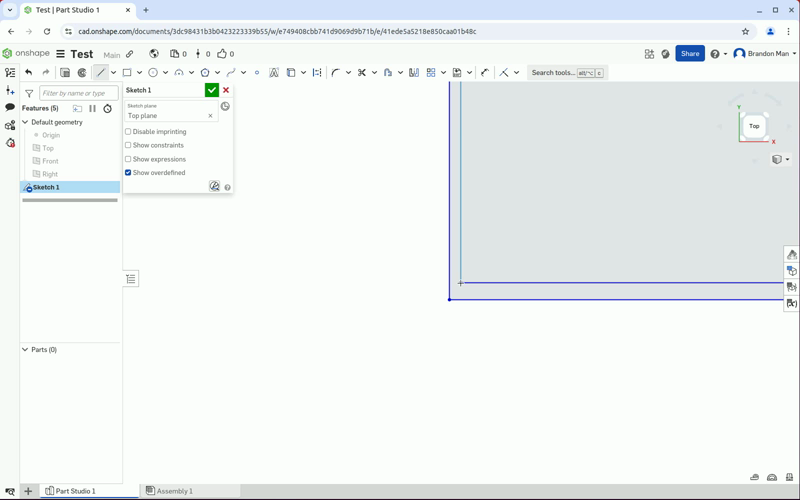
key_up(shift)
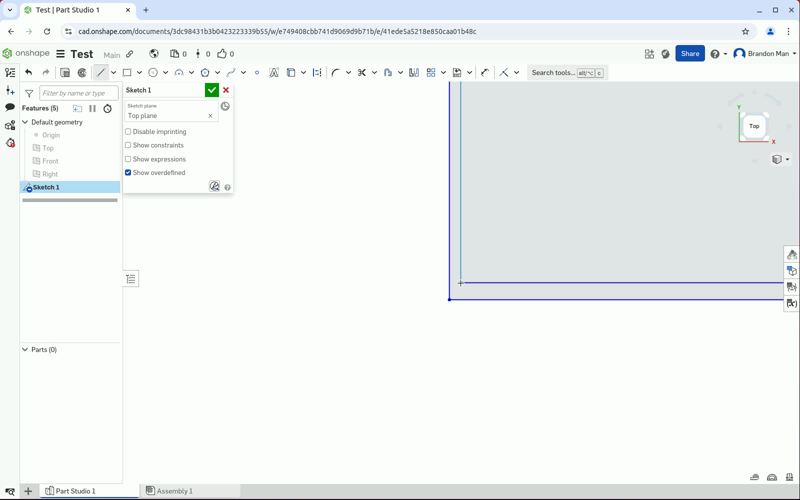
click(460, 282)
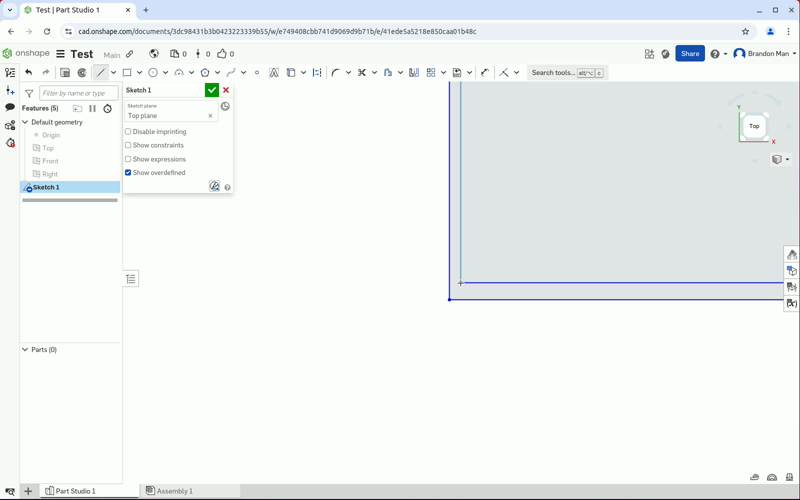
scroll(-6)
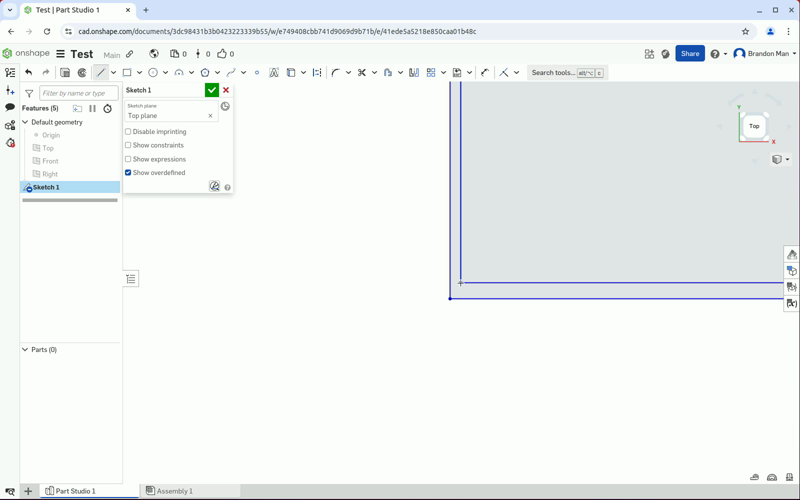
scroll(-6)
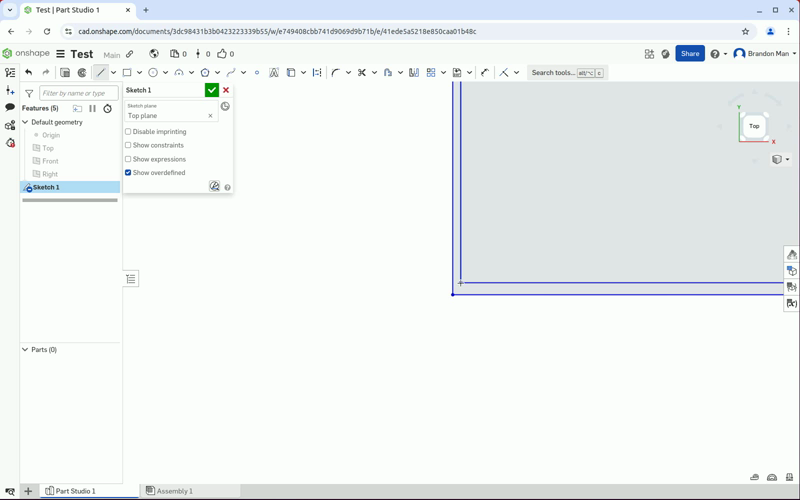
scroll(-6)
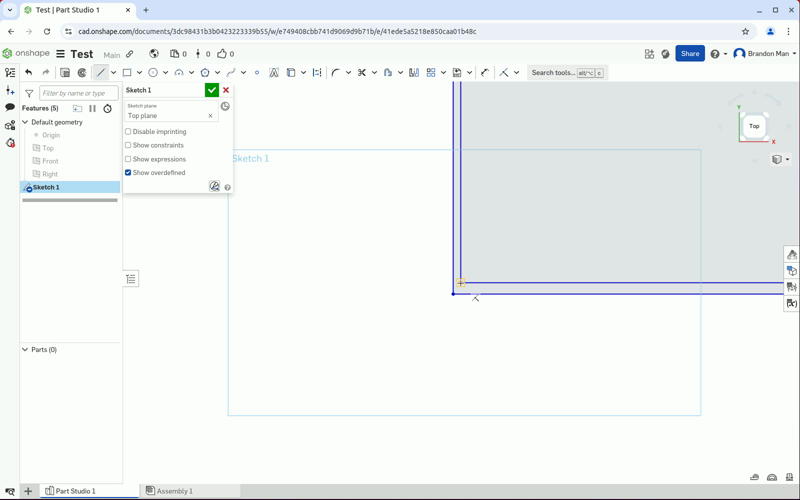
scroll(-6)
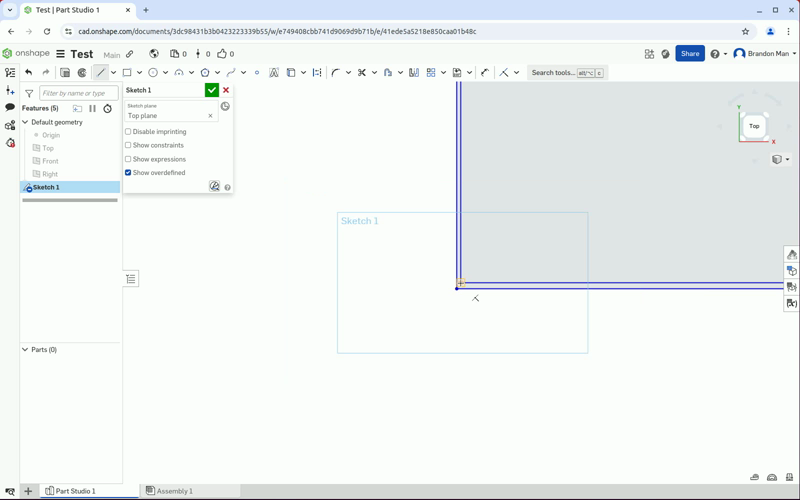
scroll(-6)
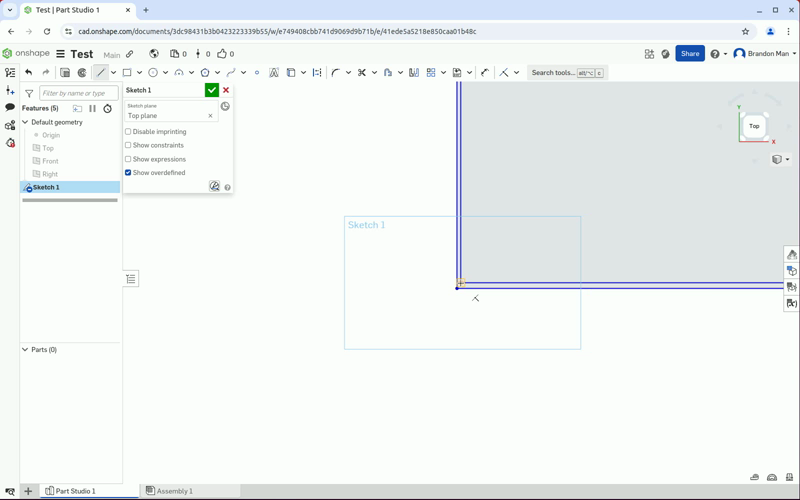
scroll(-6)
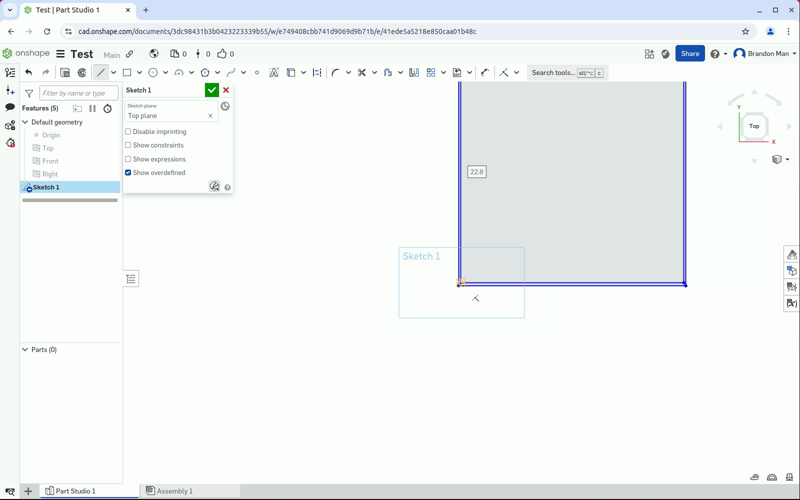
scroll(-6)
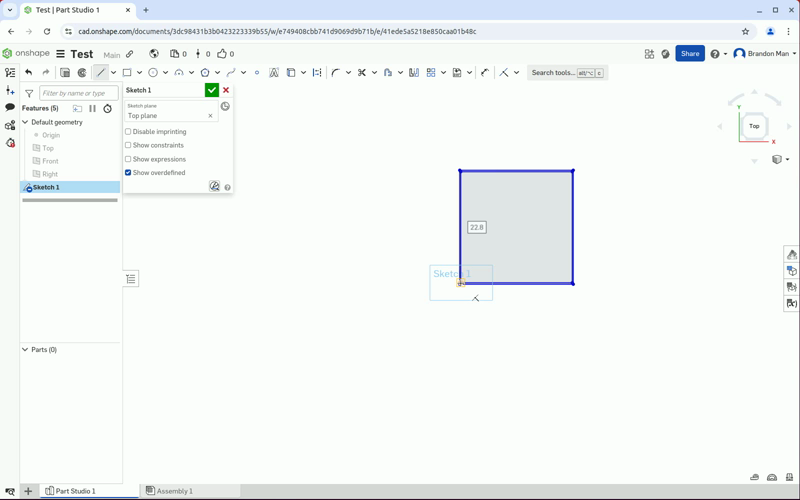
key(esc)
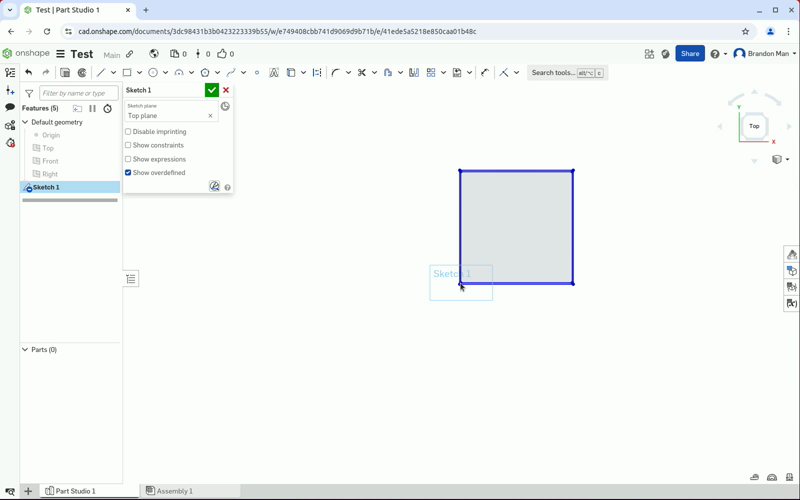
mouse_move(572, 185)
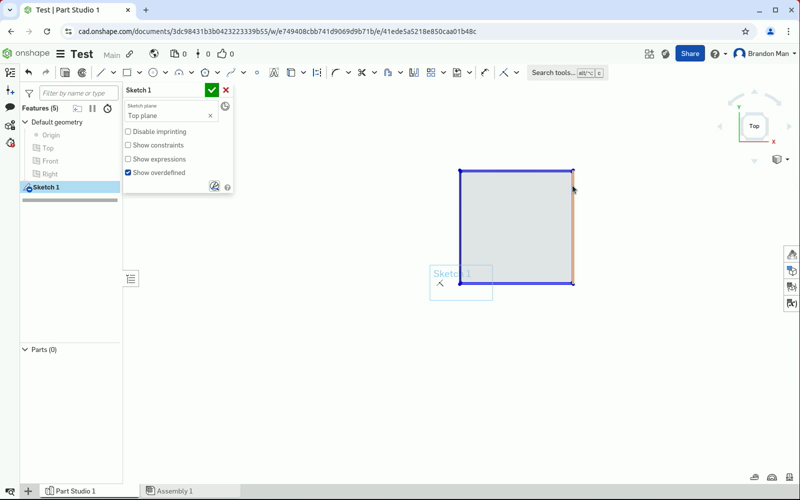
scroll(6)
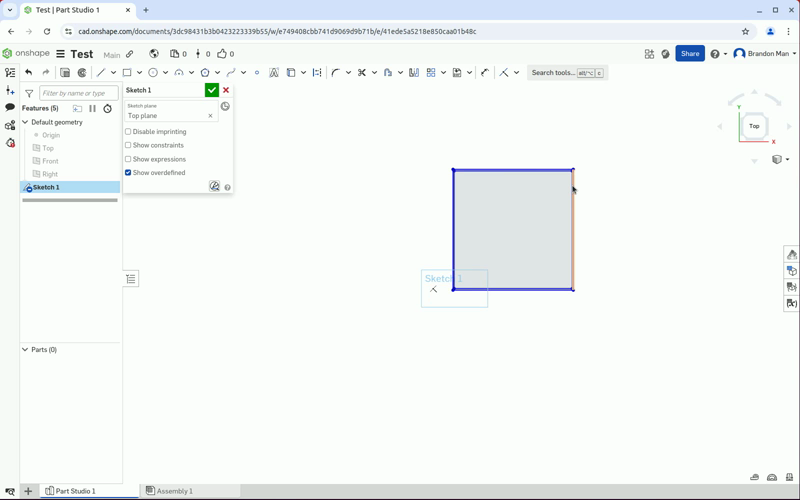
scroll(6)
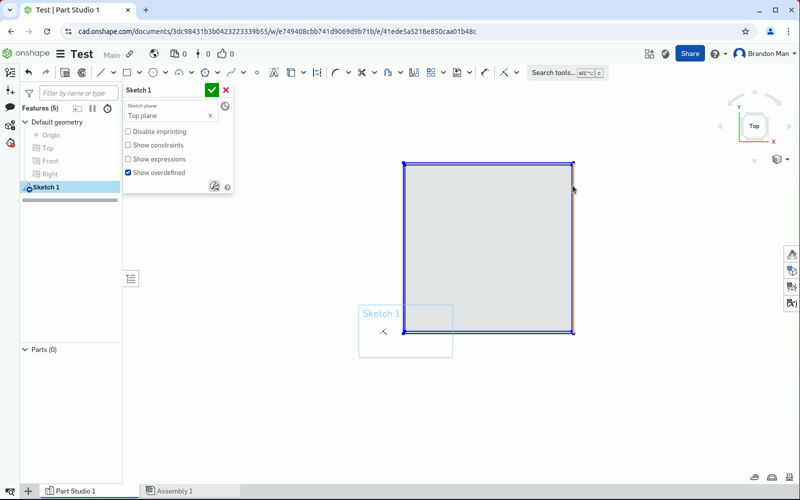
scroll(6)
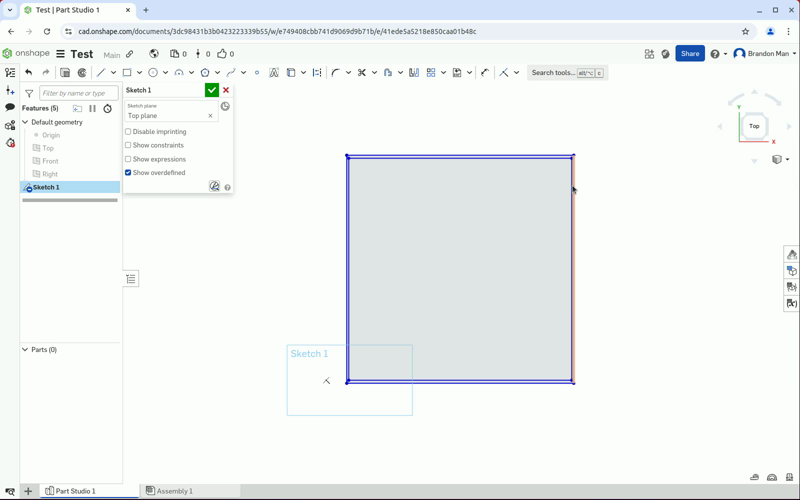
scroll(6)
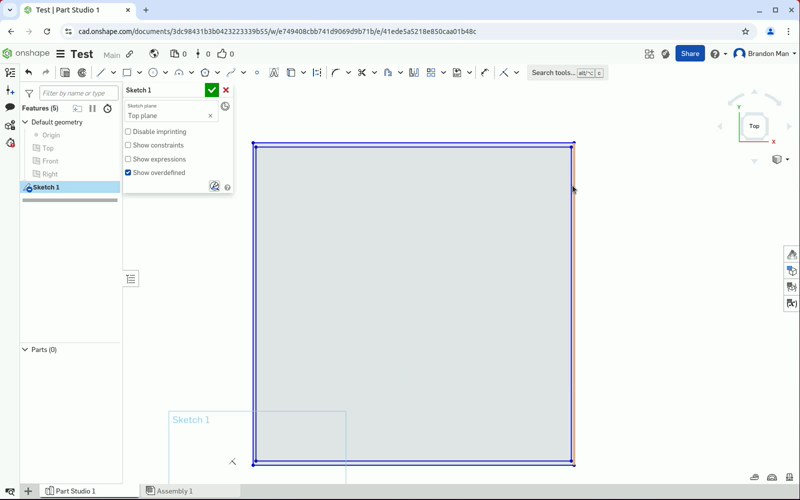
scroll(6)
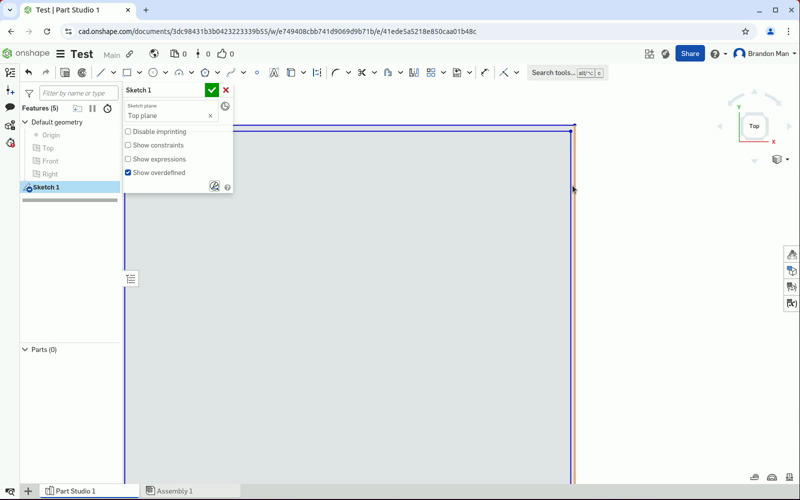
scroll(6)
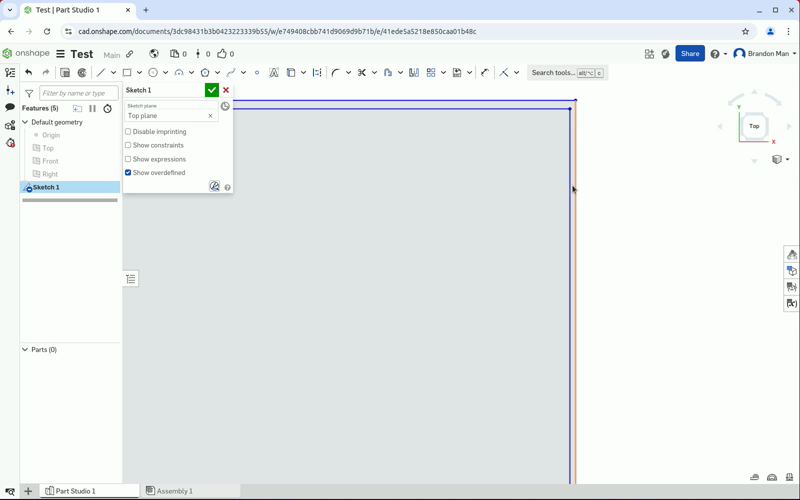
scroll(6)
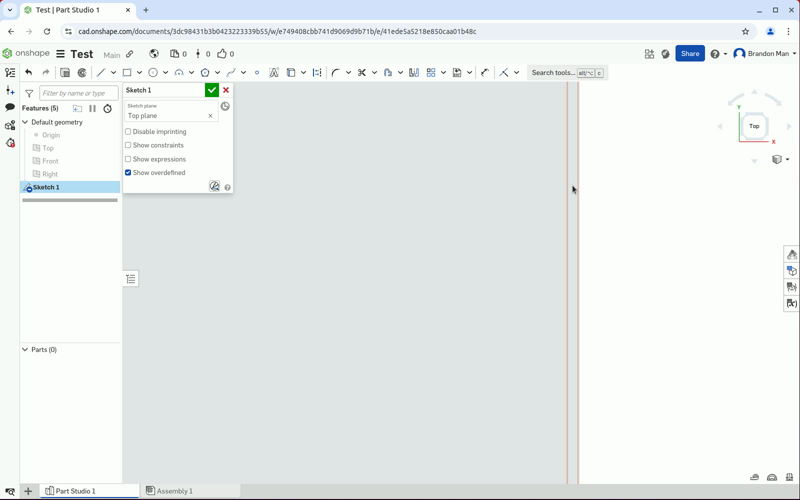
click(572, 185)
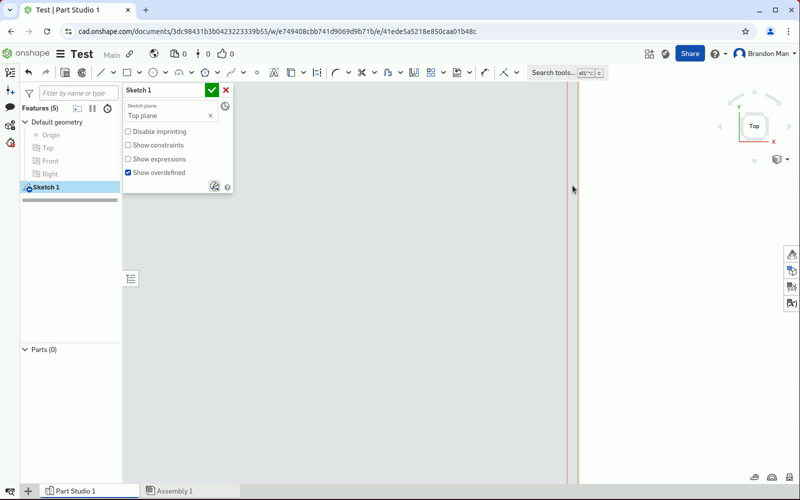
scroll(-6)
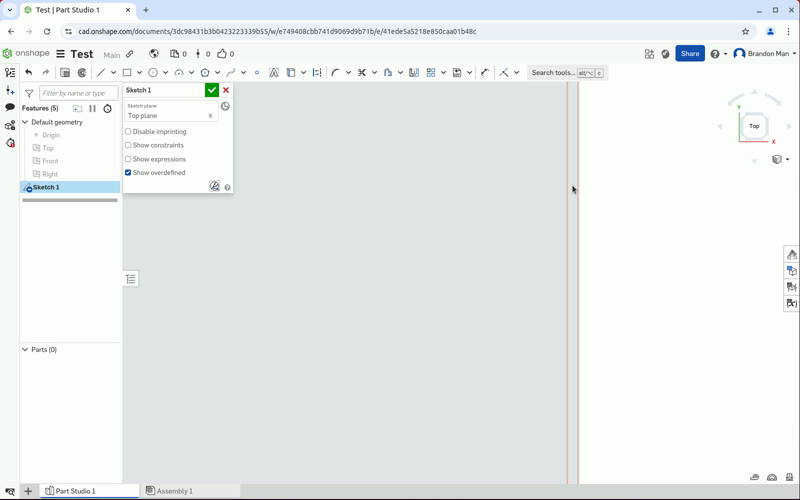
scroll(-6)
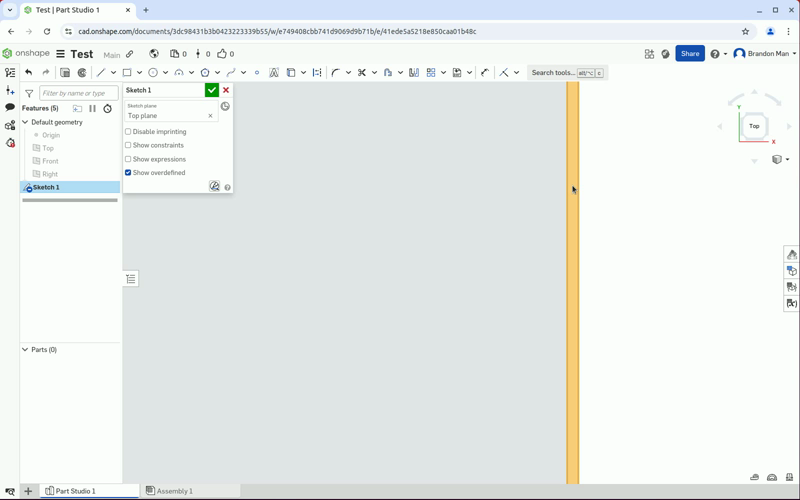
scroll(-6)
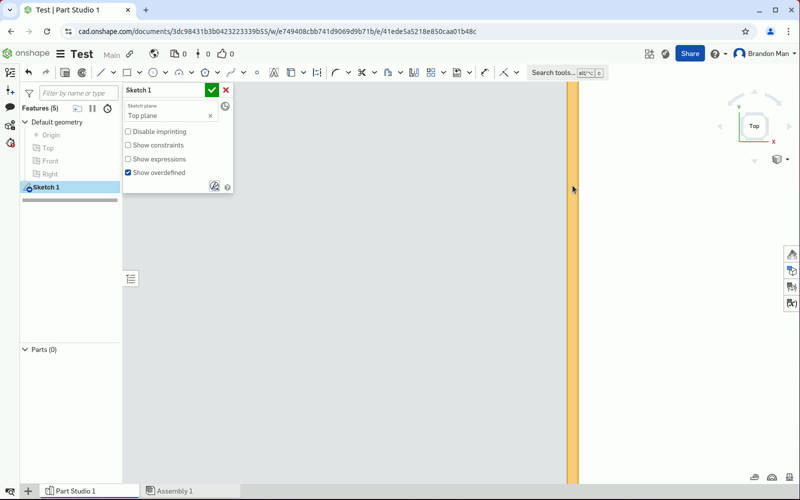
scroll(-6)
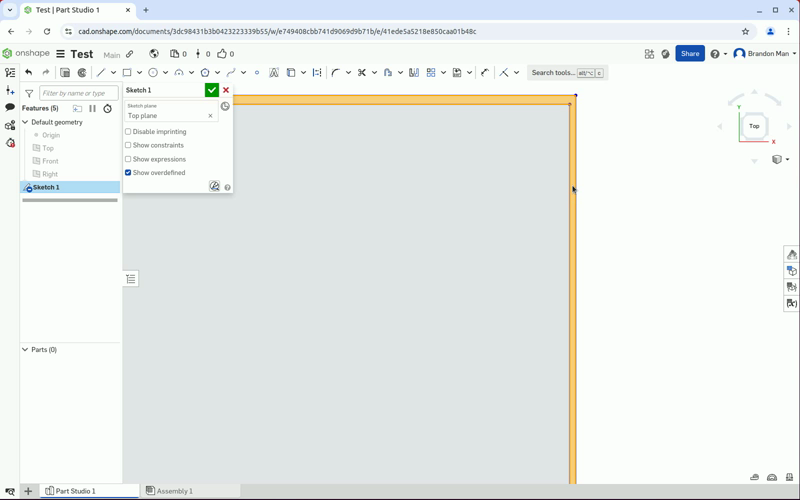
scroll(-6)
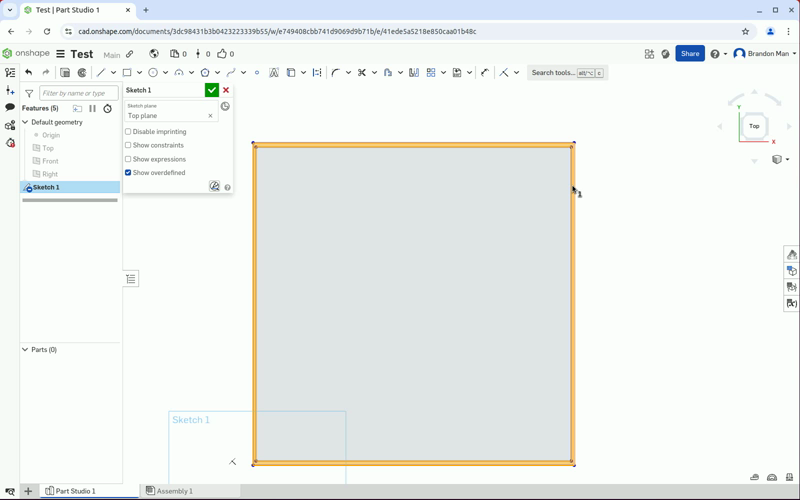
scroll(-6)
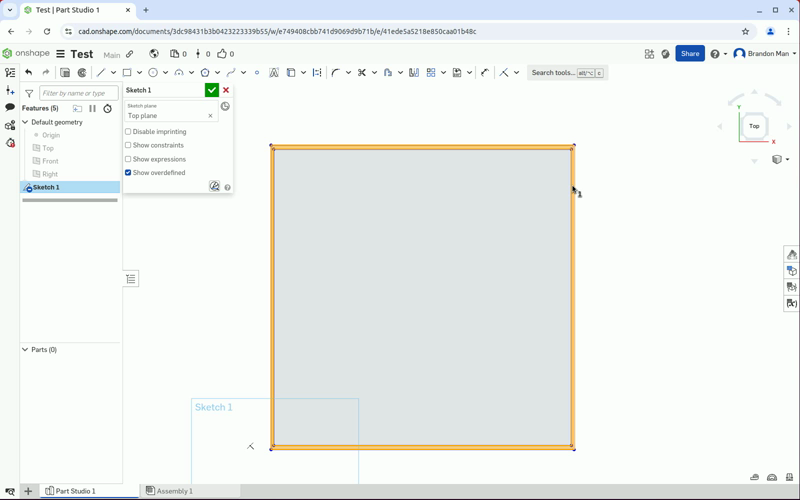
scroll(-6)
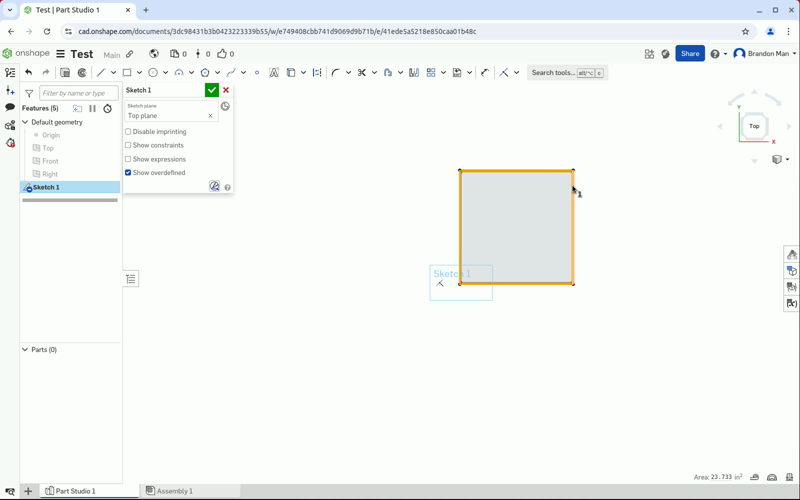
mouse_move(73, 352)
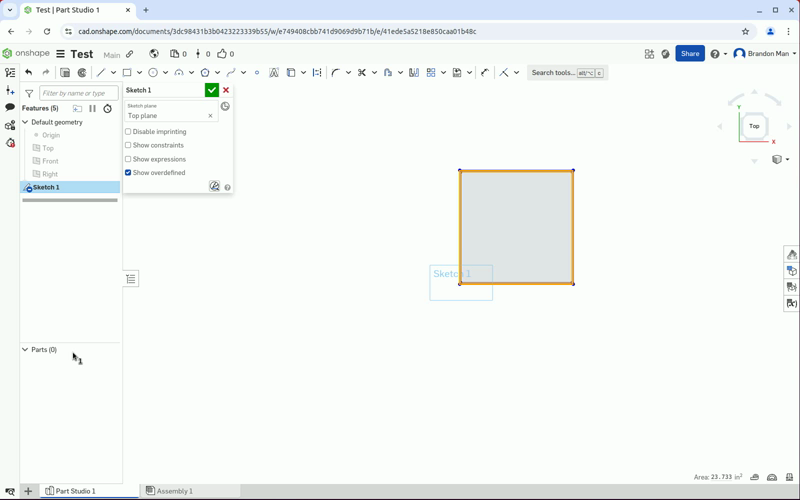
key(shift+y)
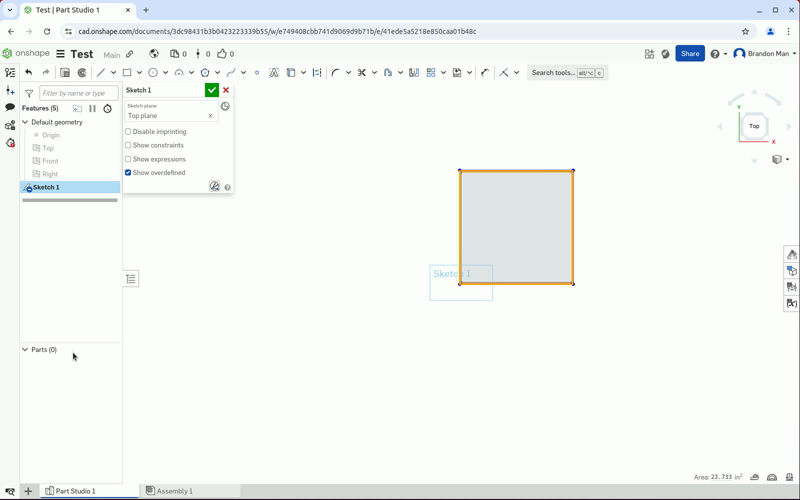
key(shift+e)
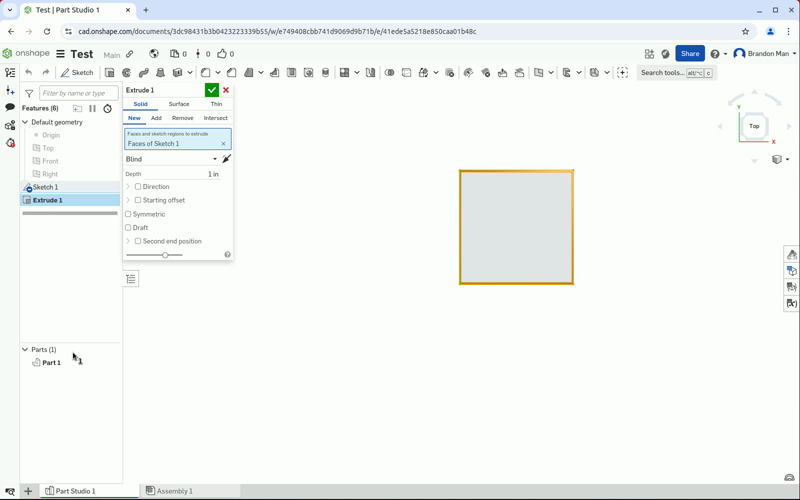
mouse_move(143, 106)
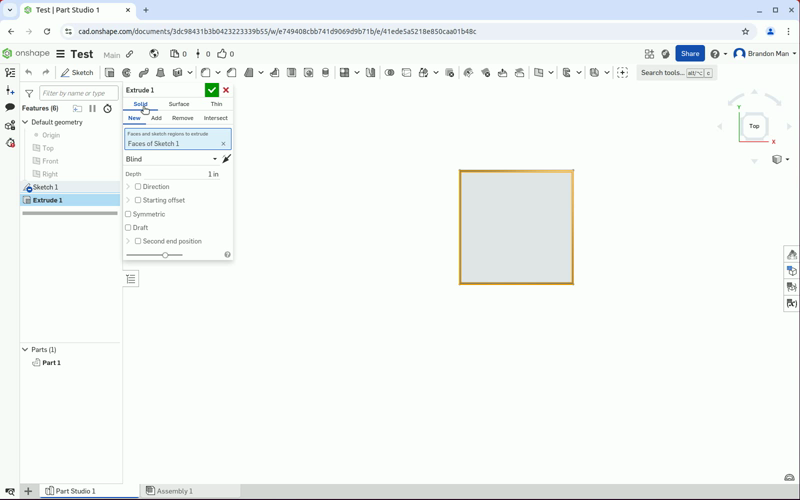
click(143, 106)
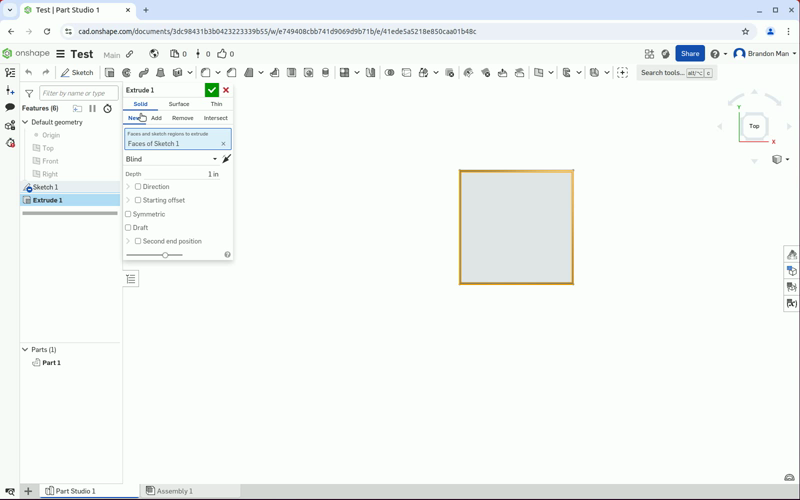
mouse_move(137, 120)
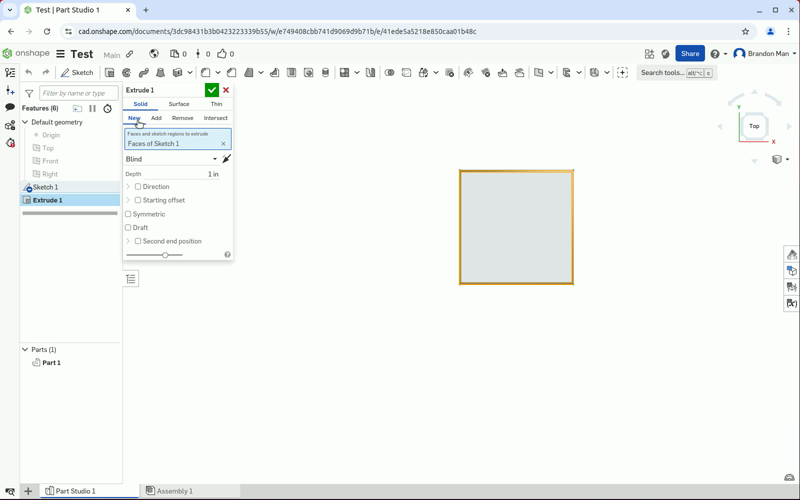
click(137, 120)
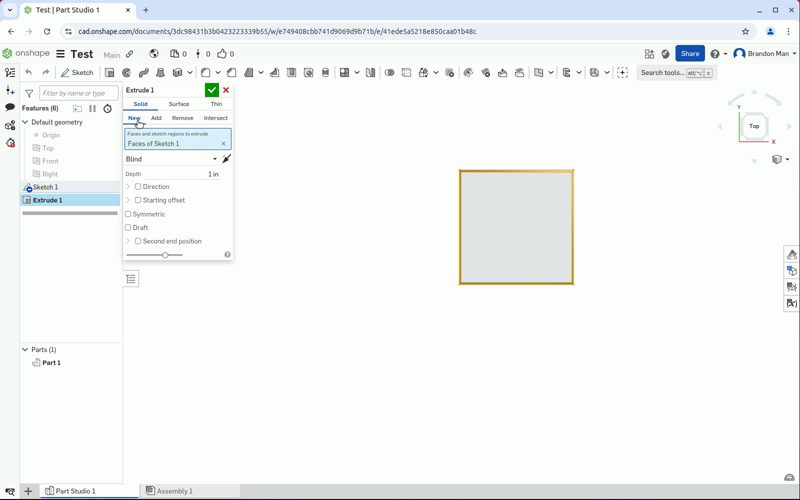
key(tab, 4)
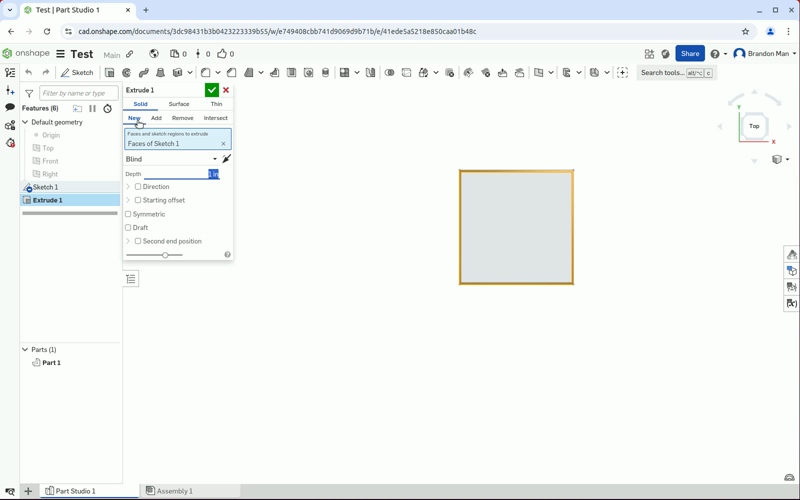
text(-0.241)
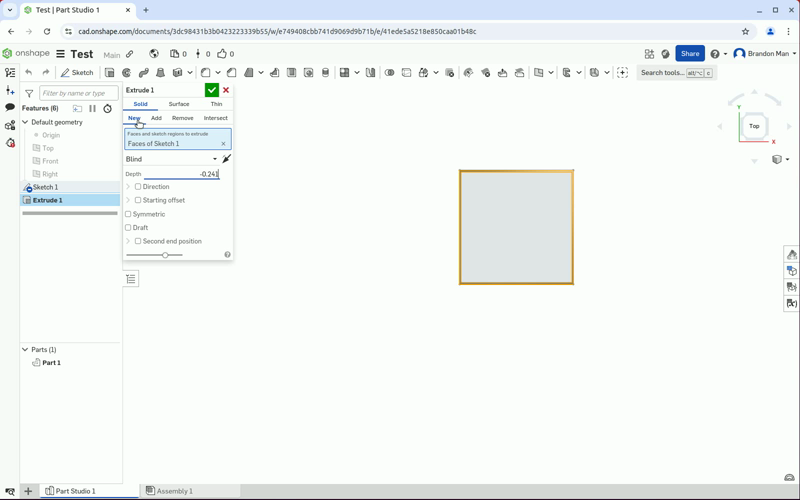
key(enter)
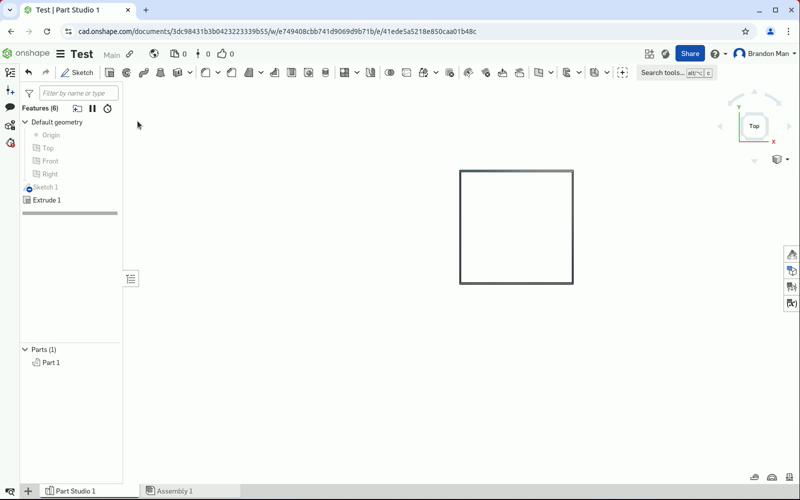
key(shift+h)
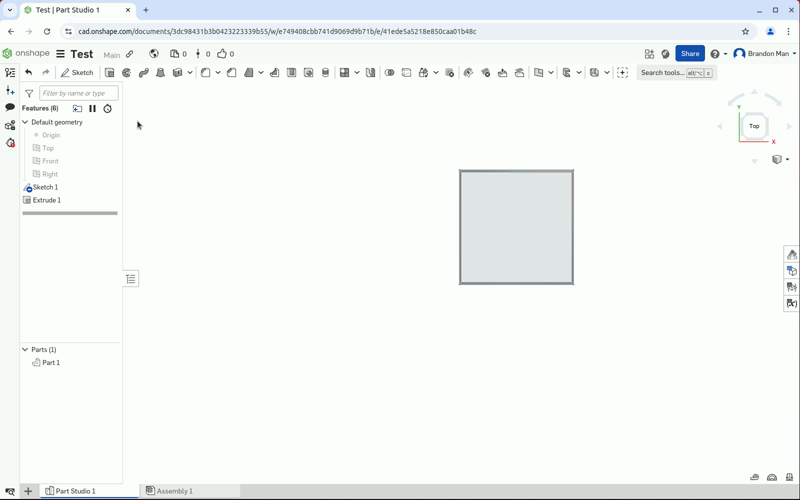
key(shift+h)
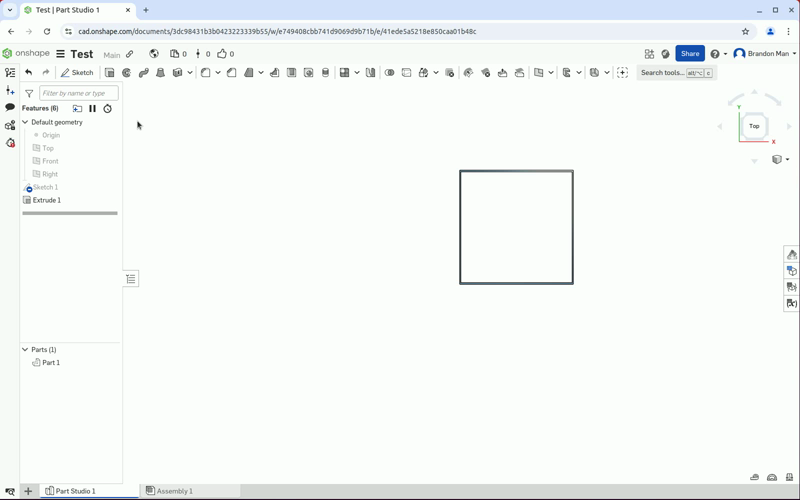
mouse_move(73, 189)
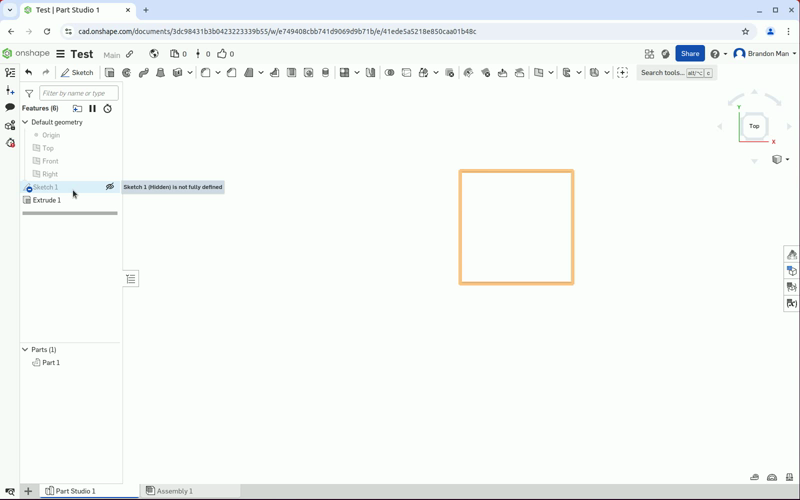
click(73, 189)
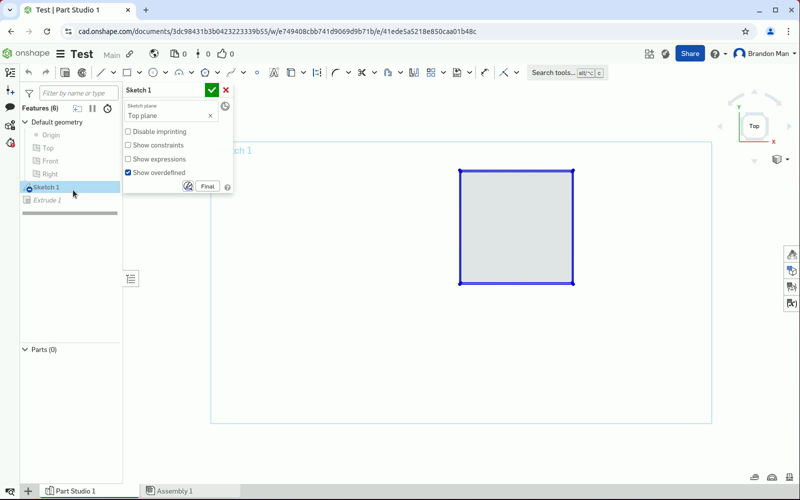
mouse_move(229, 92)
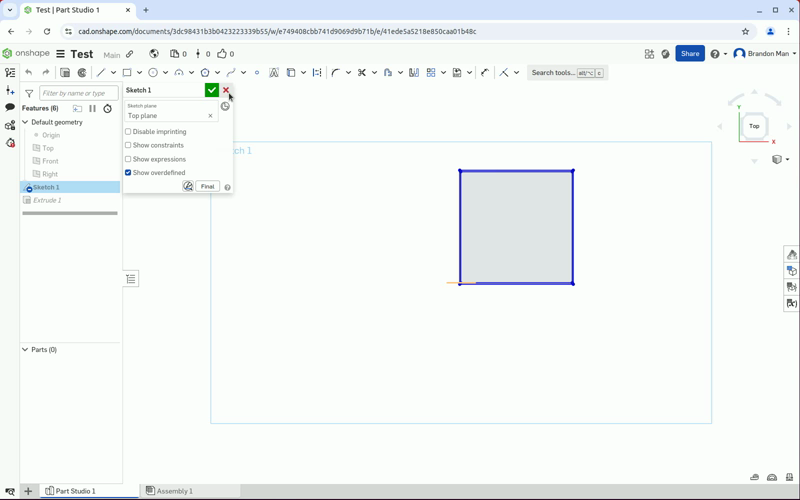
click(229, 92)
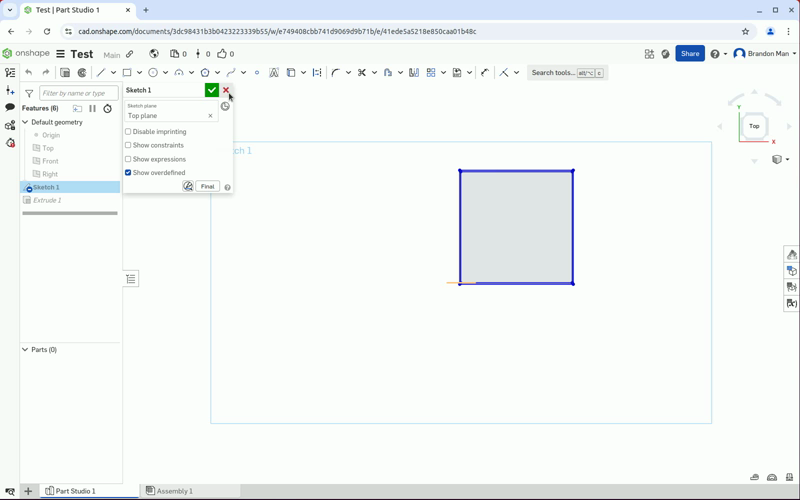
key(shift+s)
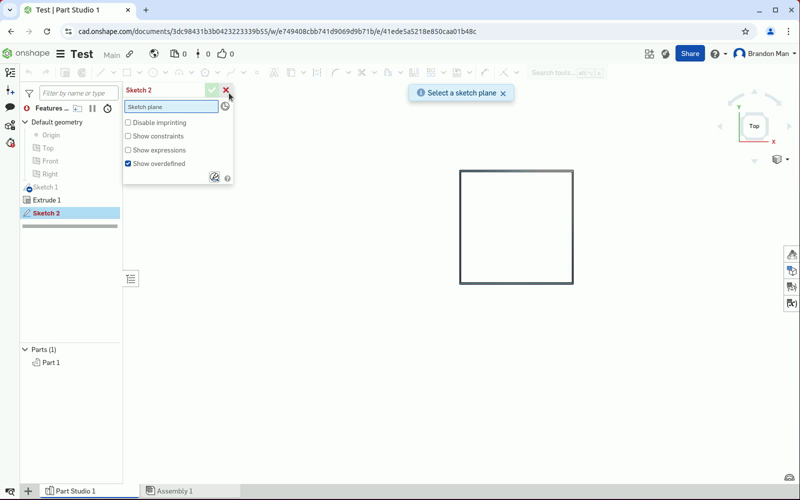
mouse_move(73, 150)
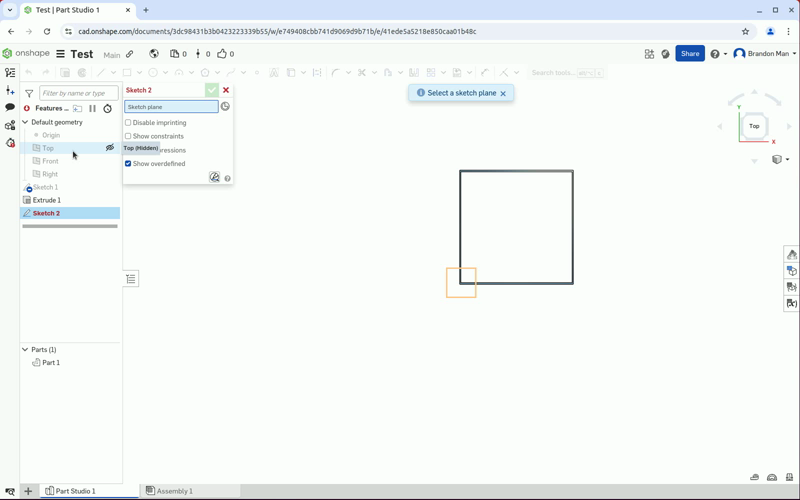
click(73, 150)
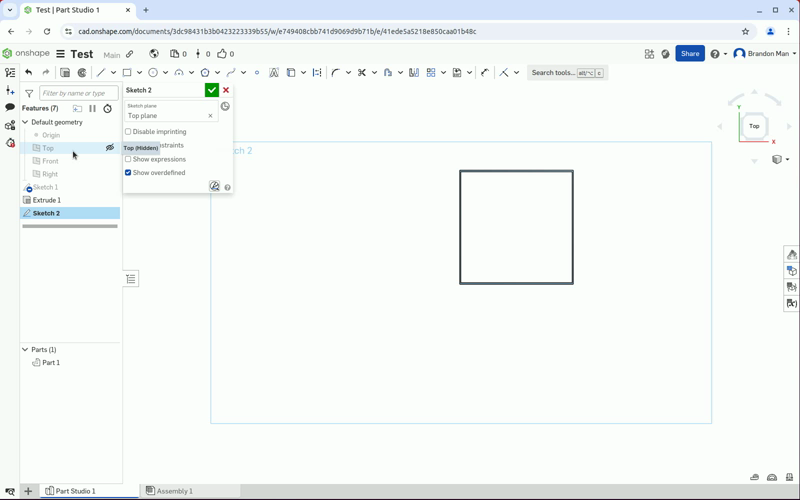
mouse_move(73, 352)
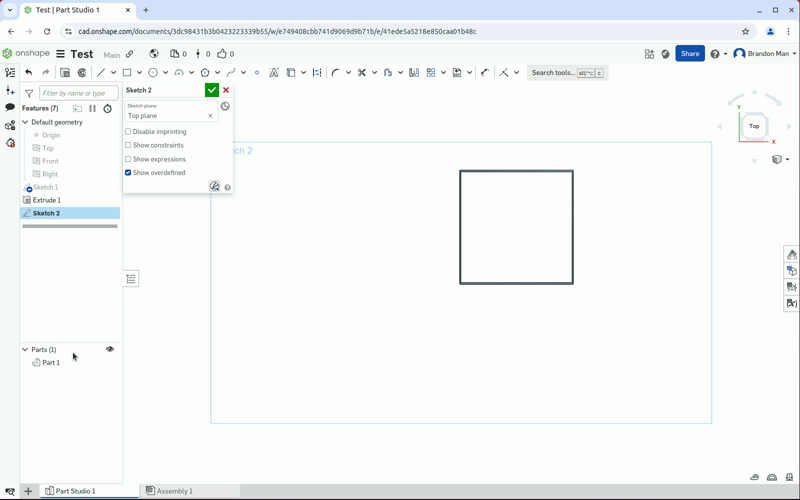
key(y)
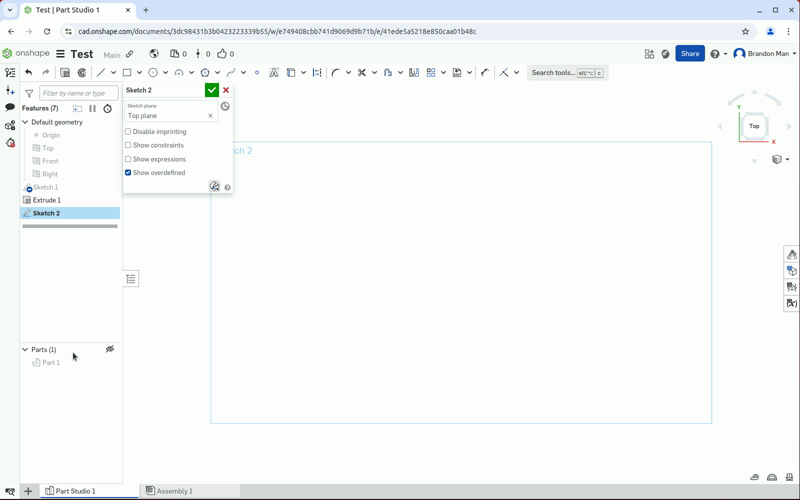
key(l)
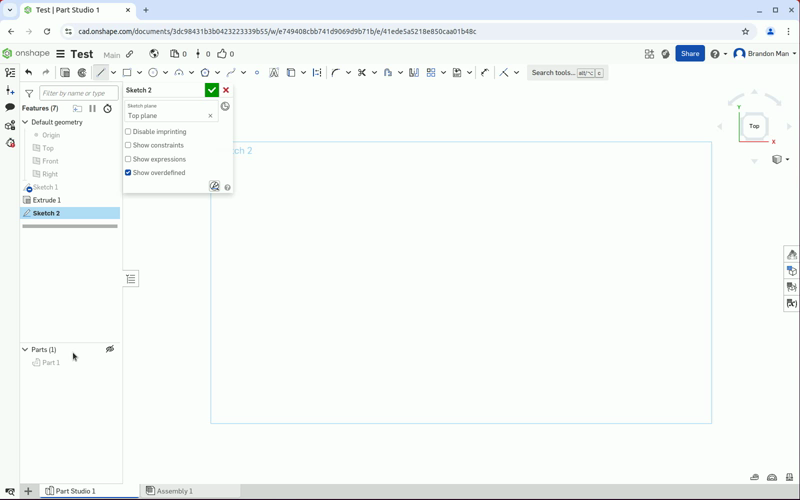
key_down(shift)
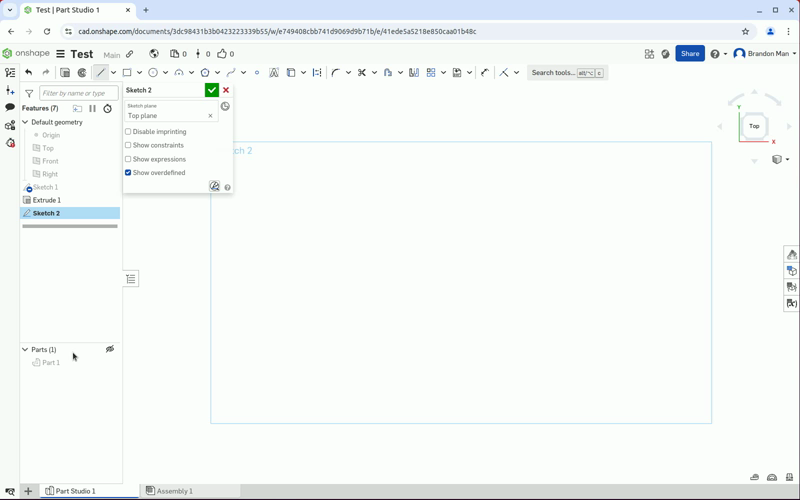
mouse_move(459, 284)
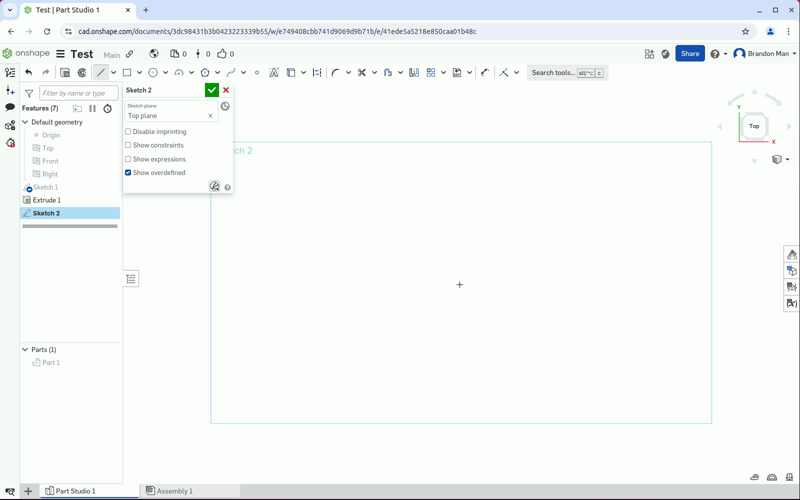
click(459, 284)
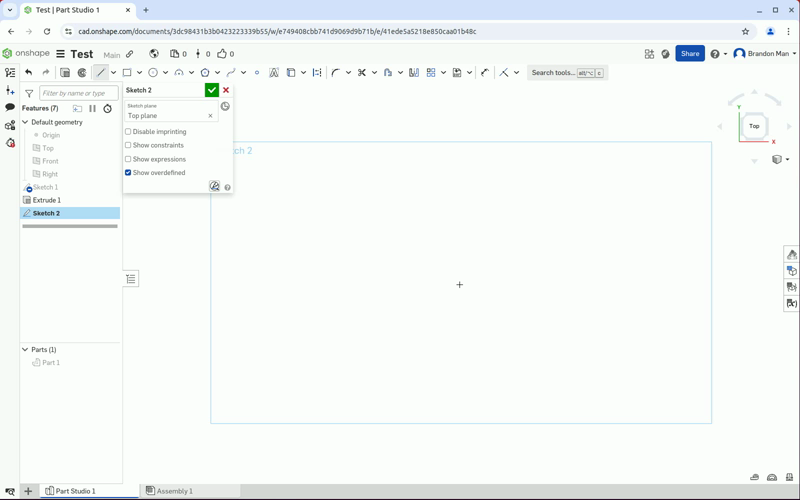
key_up(shift)
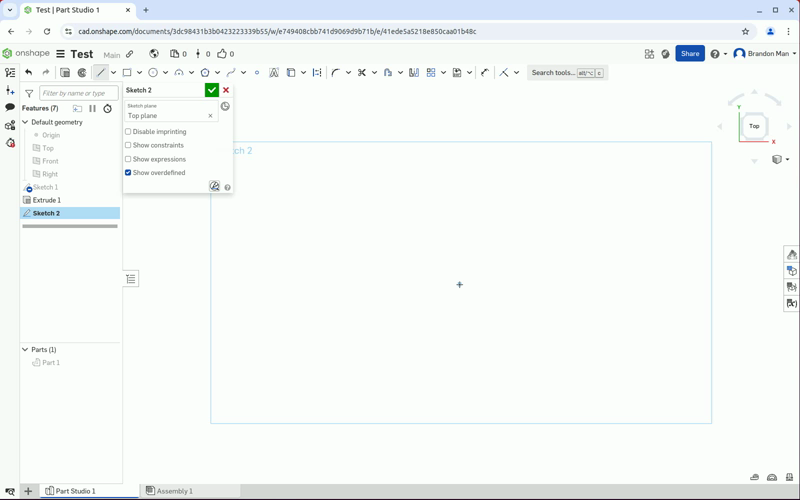
key_down(shift)
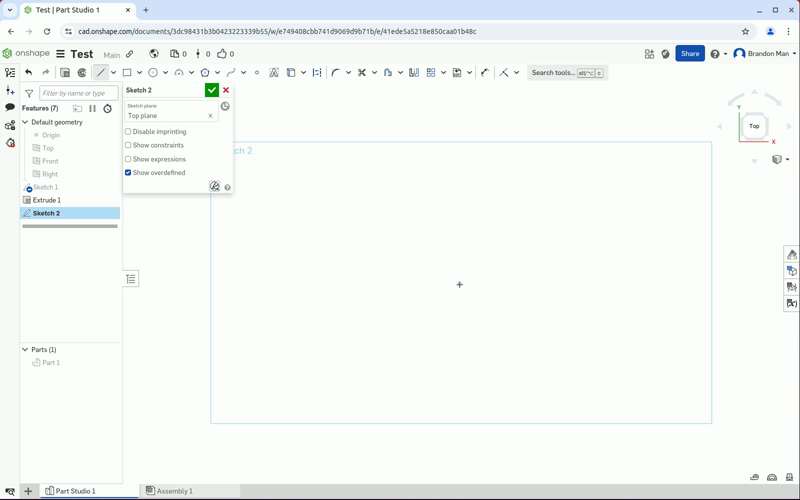
mouse_move(573, 284)
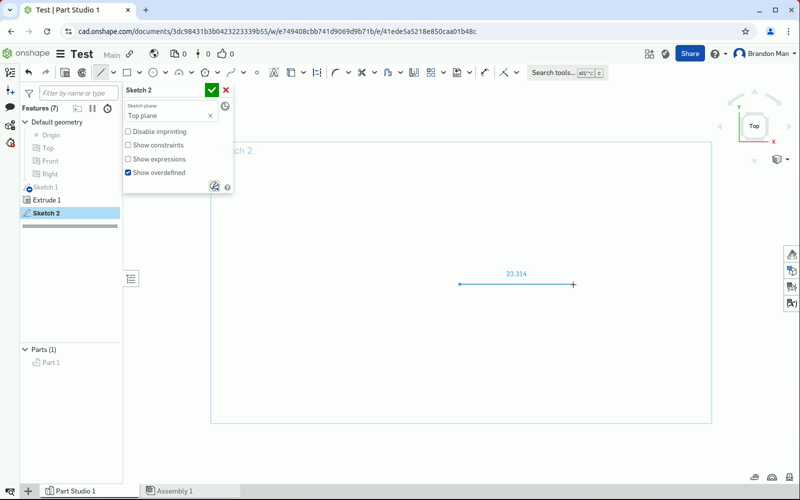
click(573, 284)
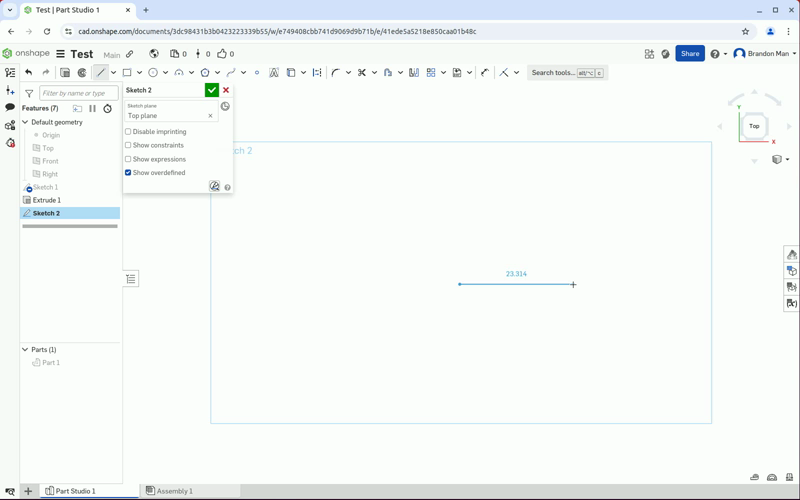
key_up(shift)
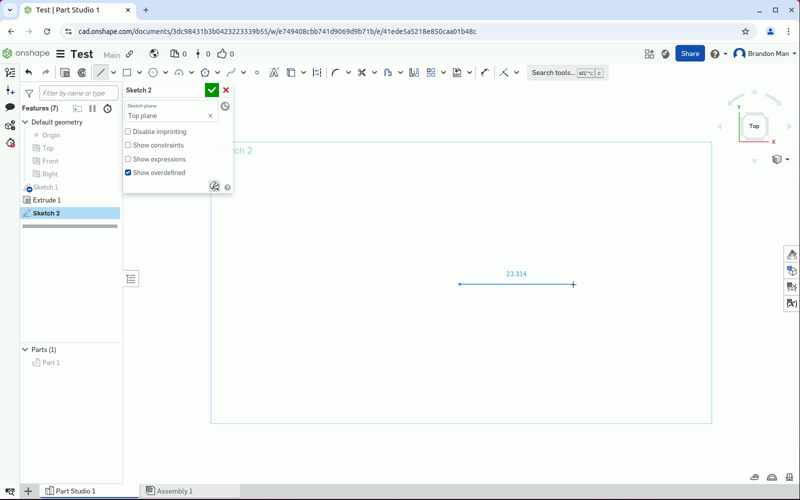
key_down(shift)
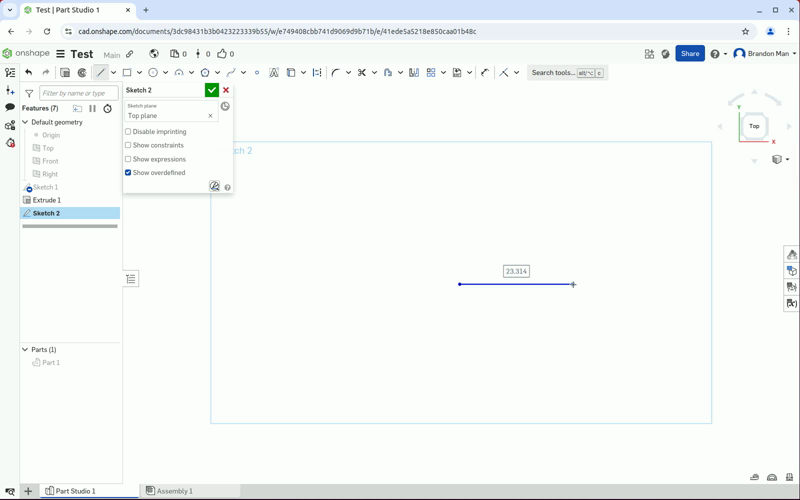
mouse_move(573, 170)
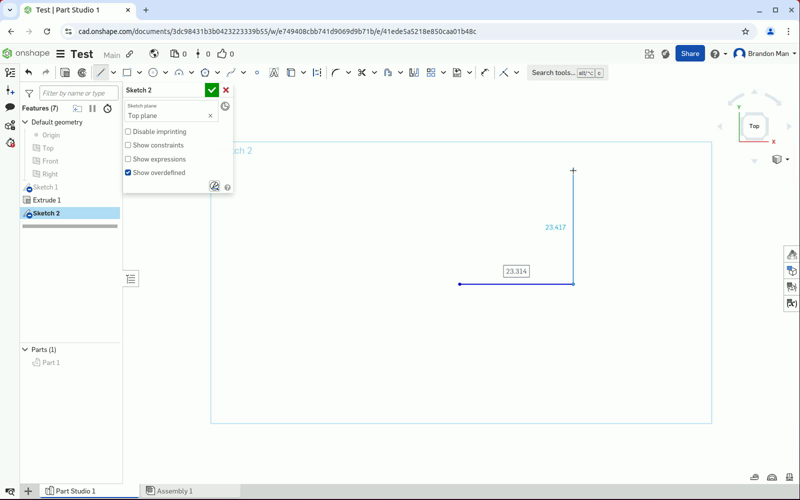
click(573, 170)
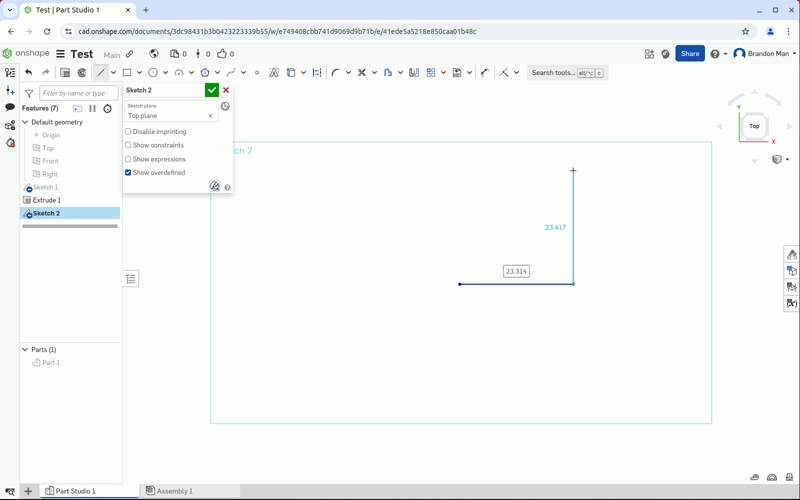
key_up(shift)
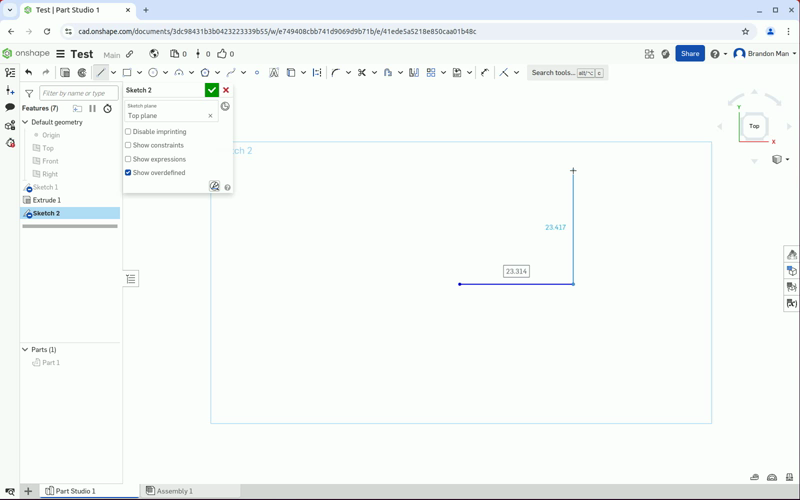
key_down(shift)
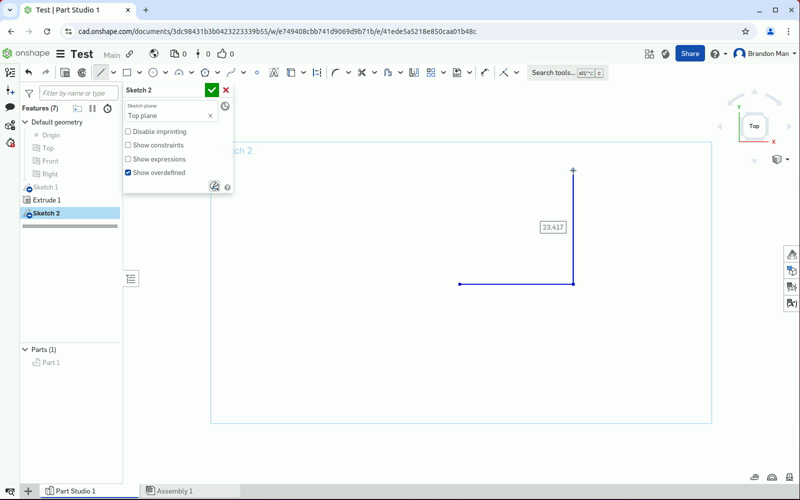
mouse_move(459, 170)
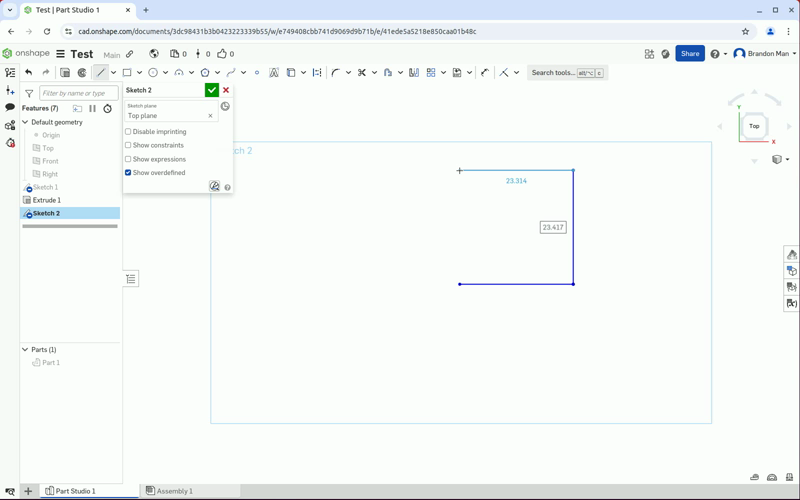
click(459, 170)
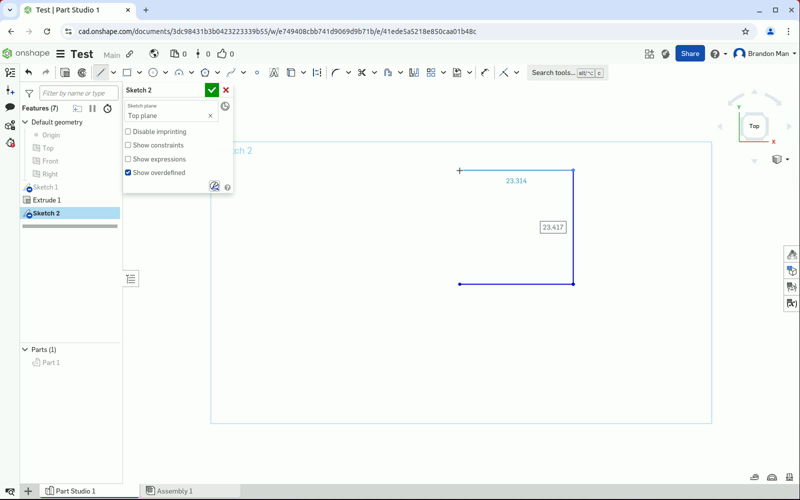
key_up(shift)
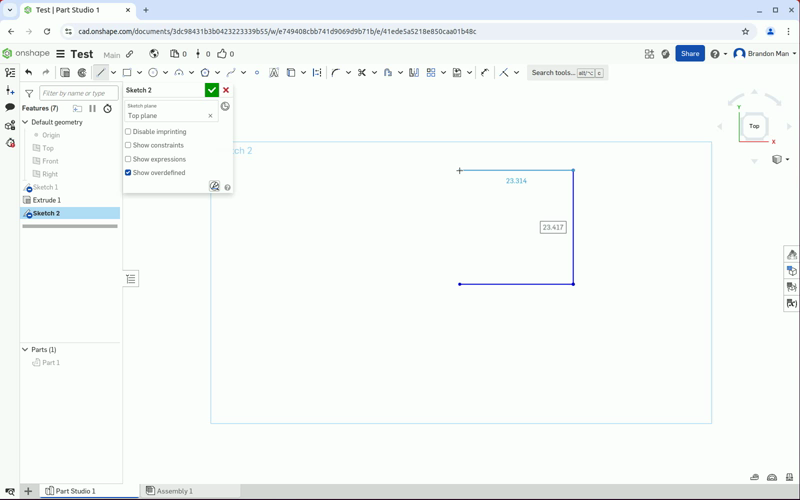
key_down(shift)
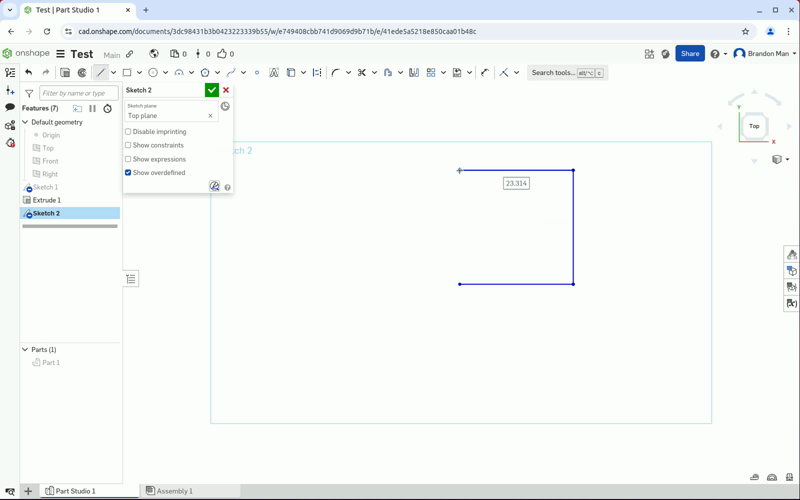
mouse_move(459, 284)
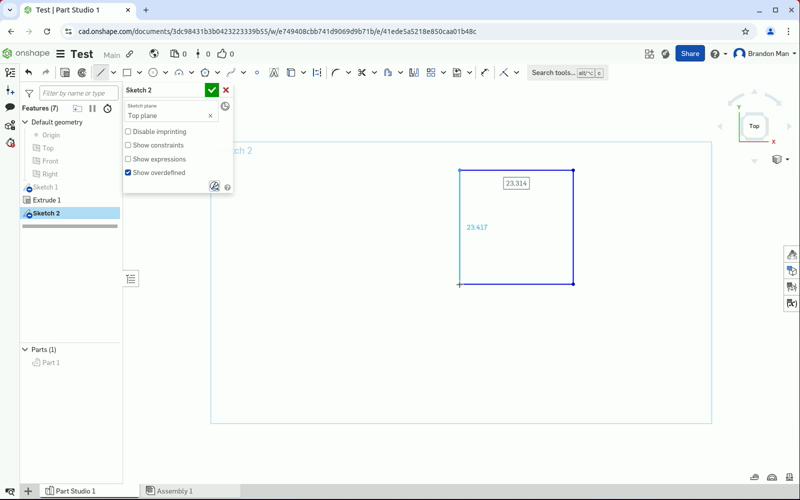
key_up(shift)
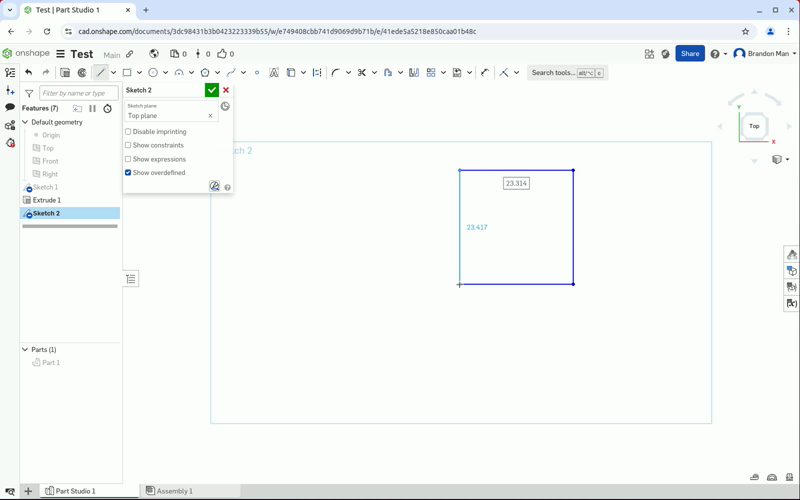
click(459, 284)
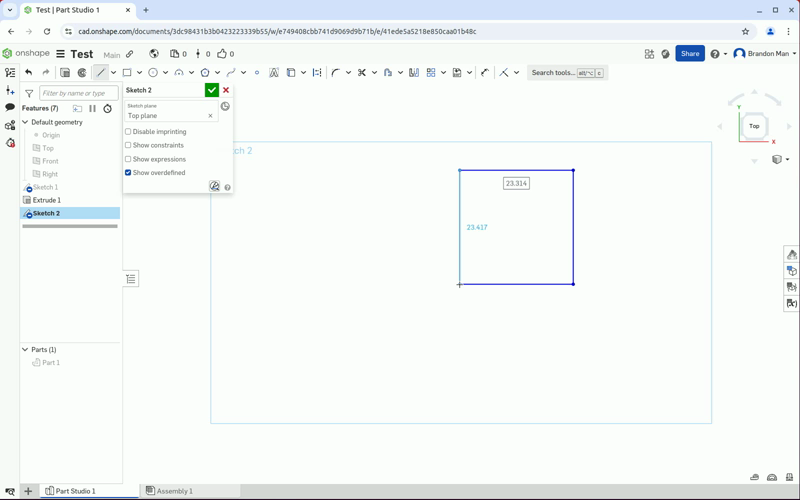
key(esc)
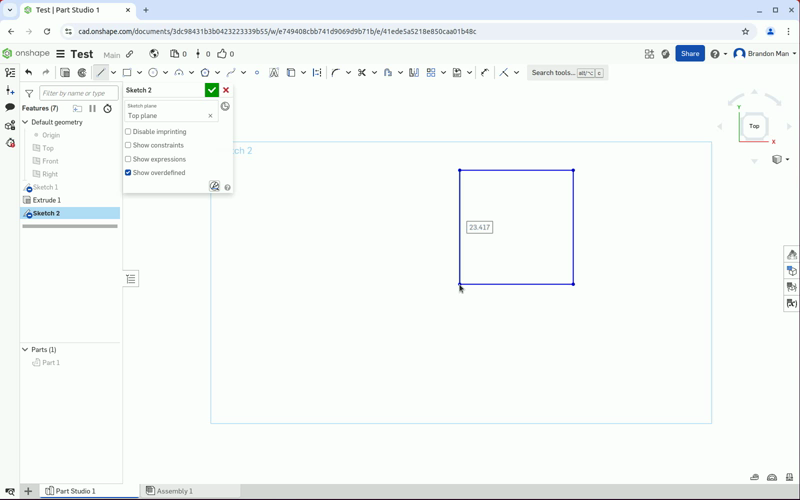
key(l)
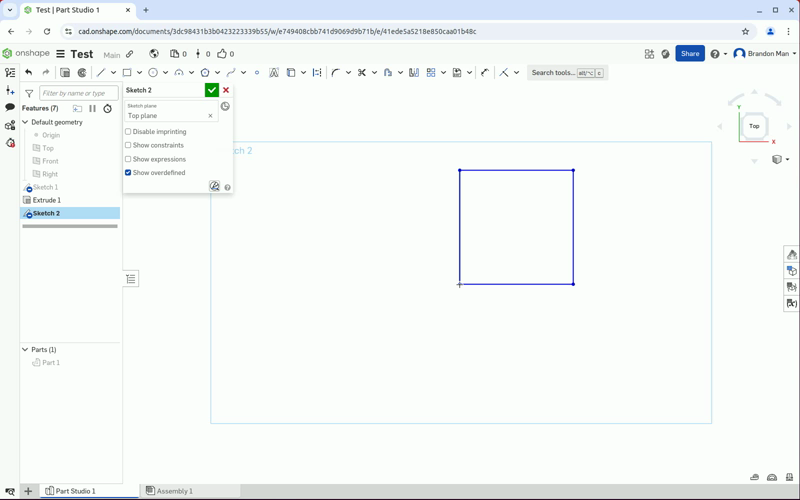
key_down(shift)
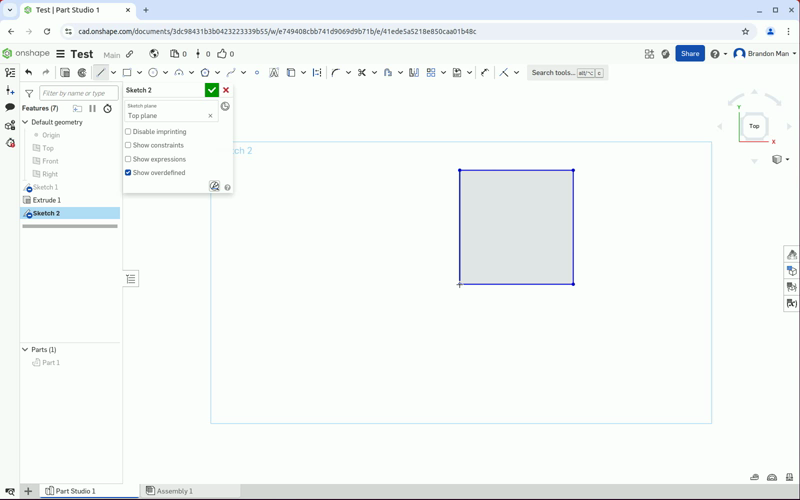
mouse_move(460, 282)
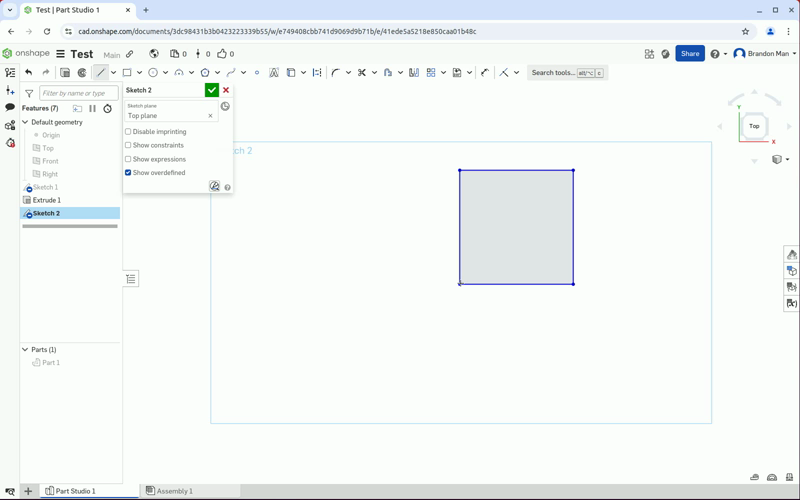
scroll(6)
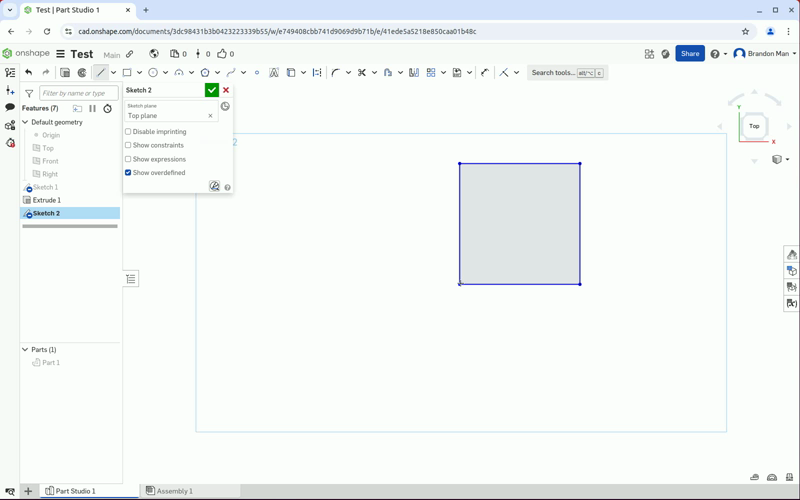
scroll(6)
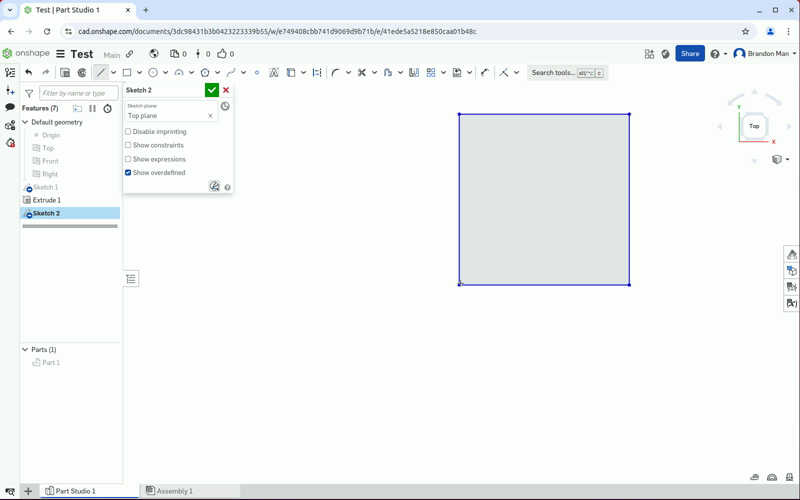
scroll(6)
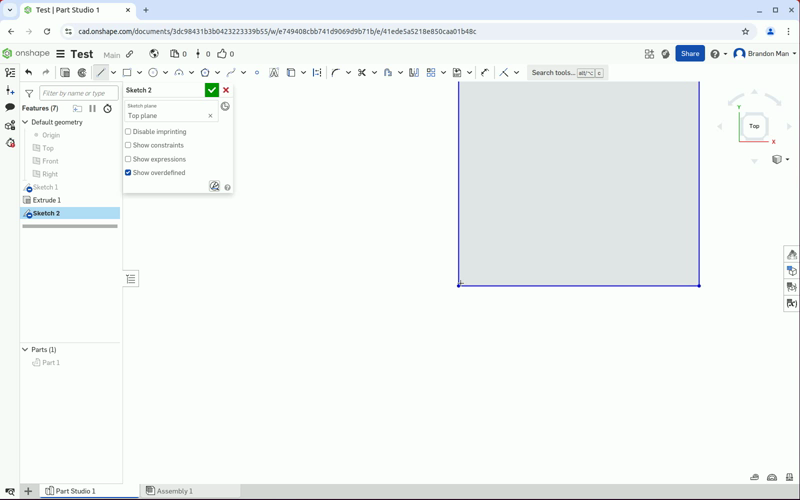
scroll(6)
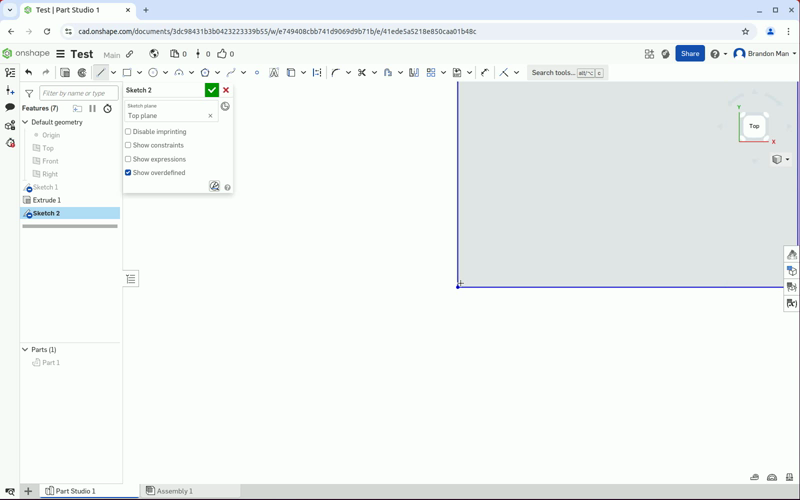
scroll(6)
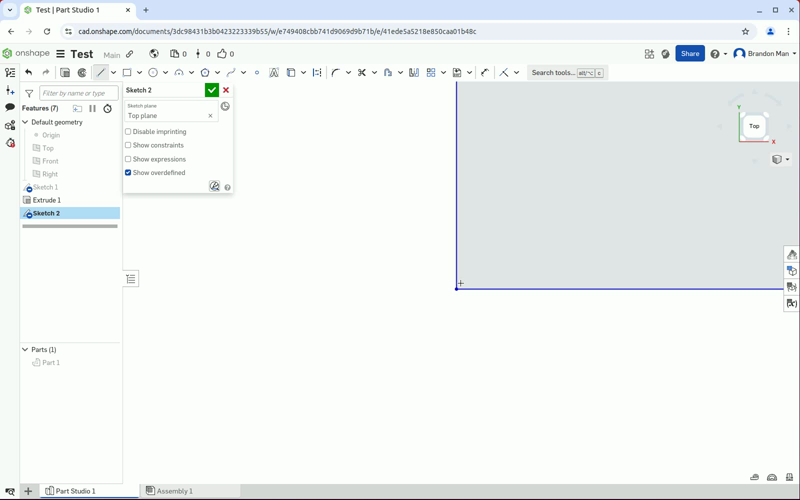
scroll(6)
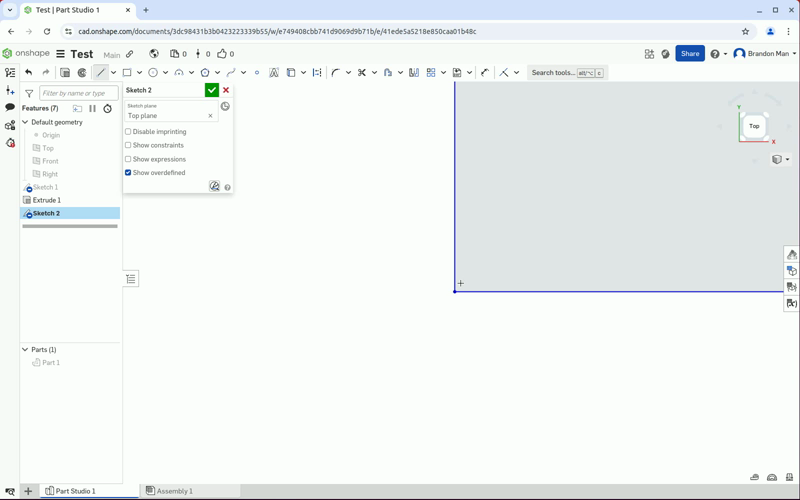
scroll(6)
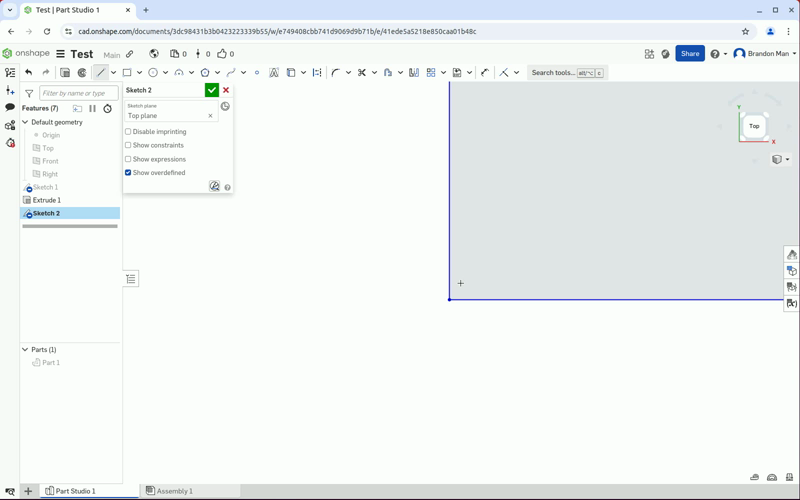
click(460, 282)
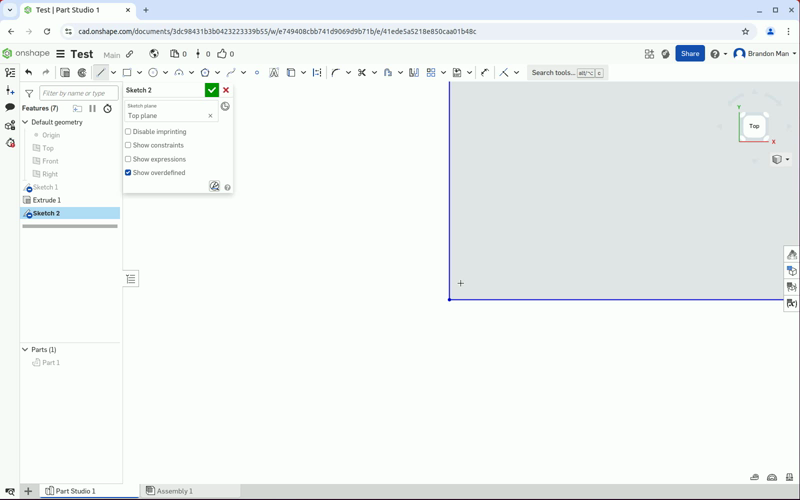
scroll(-6)
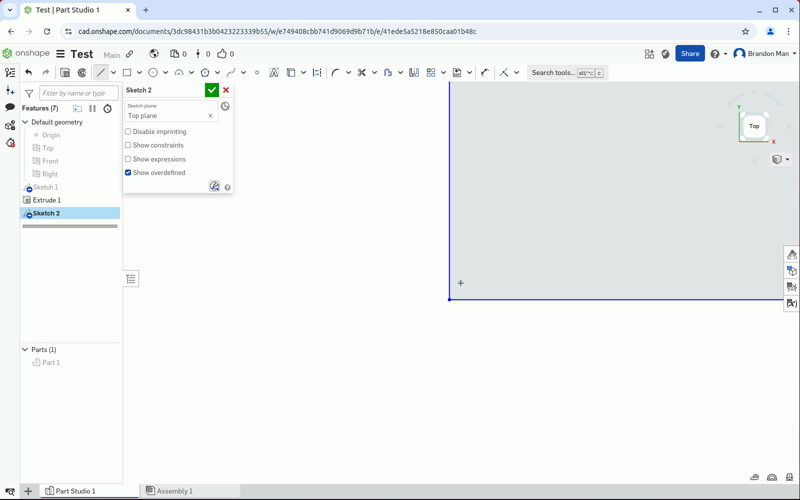
scroll(-6)
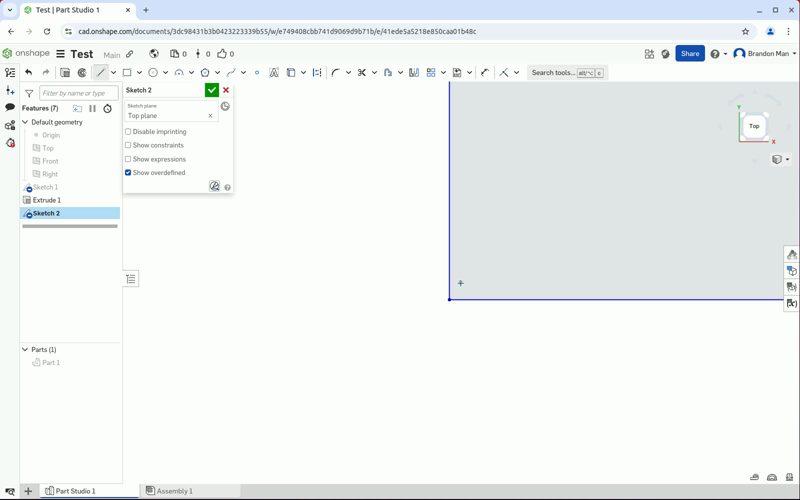
scroll(-6)
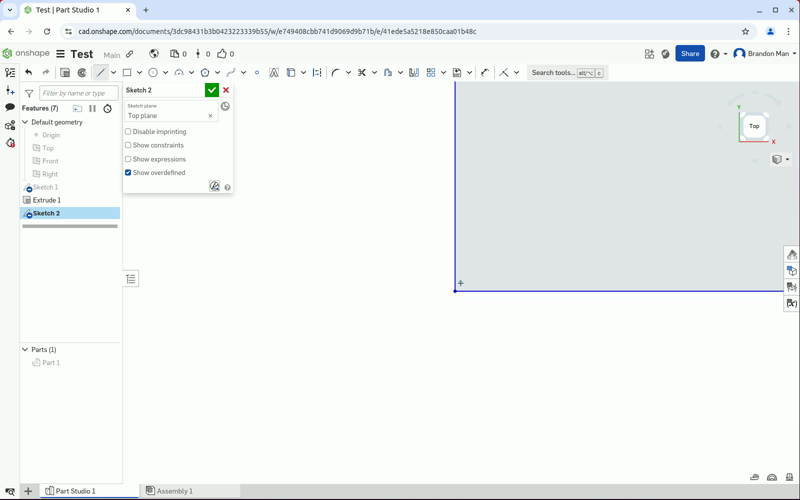
scroll(-6)
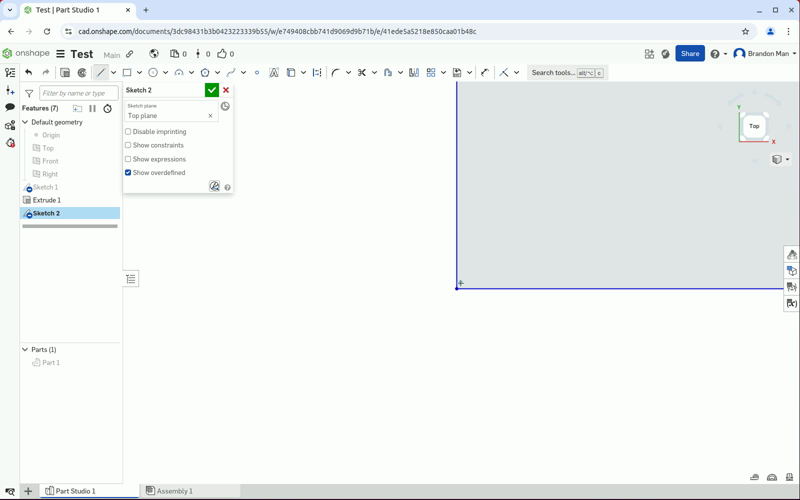
scroll(-6)
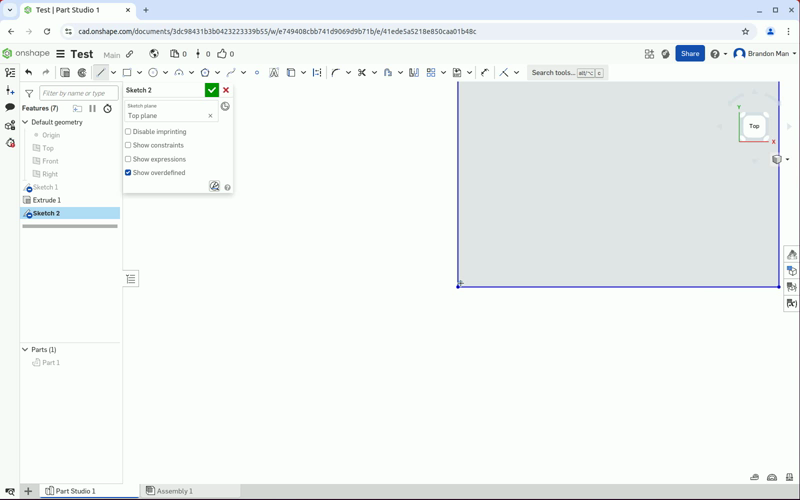
scroll(-6)
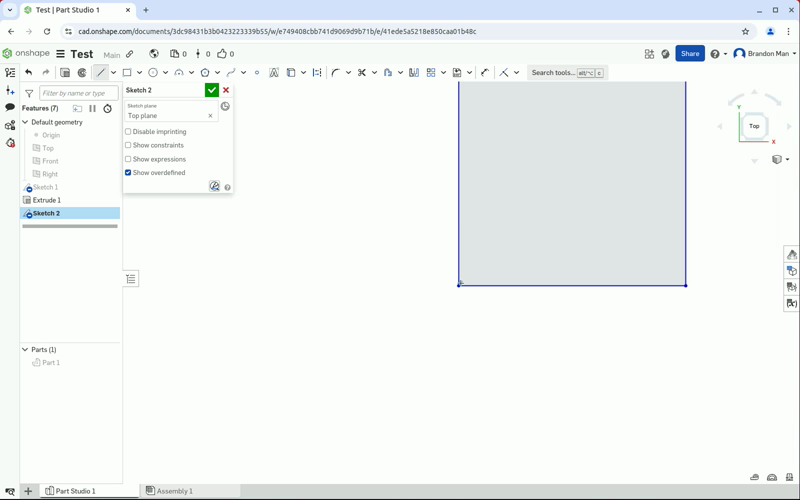
scroll(-6)
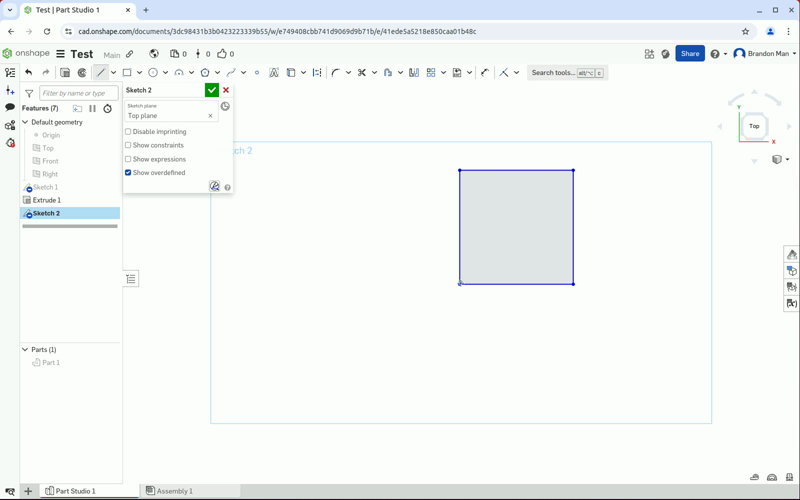
key_up(shift)
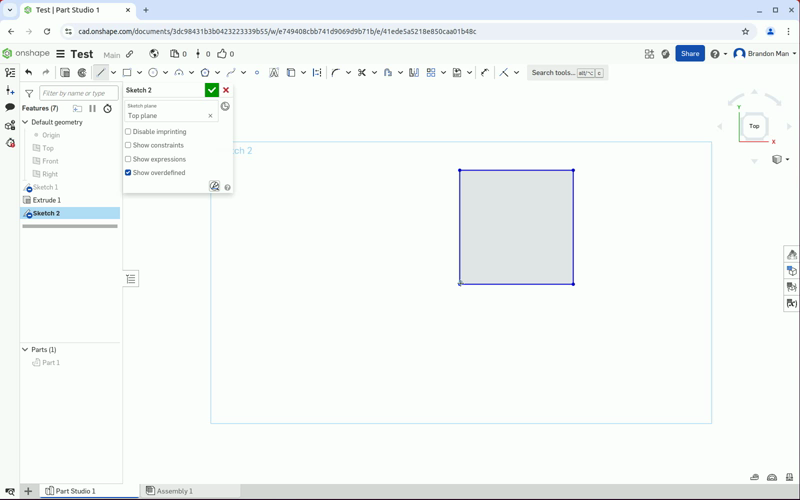
key_down(shift)
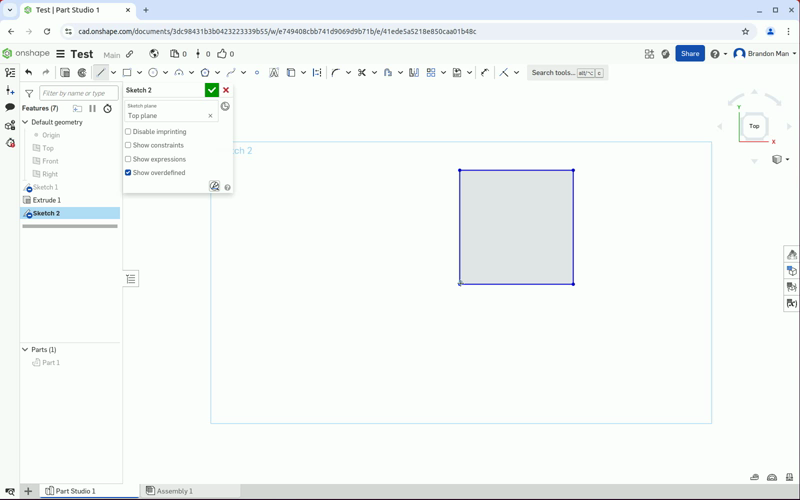
mouse_move(572, 282)
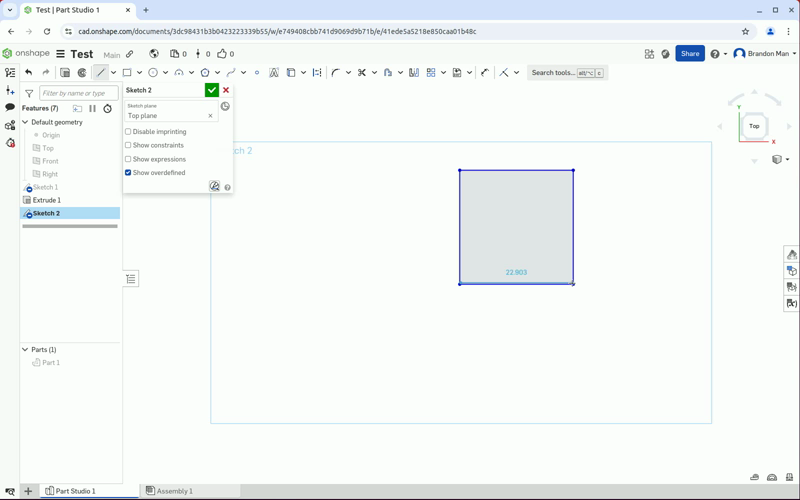
scroll(6)
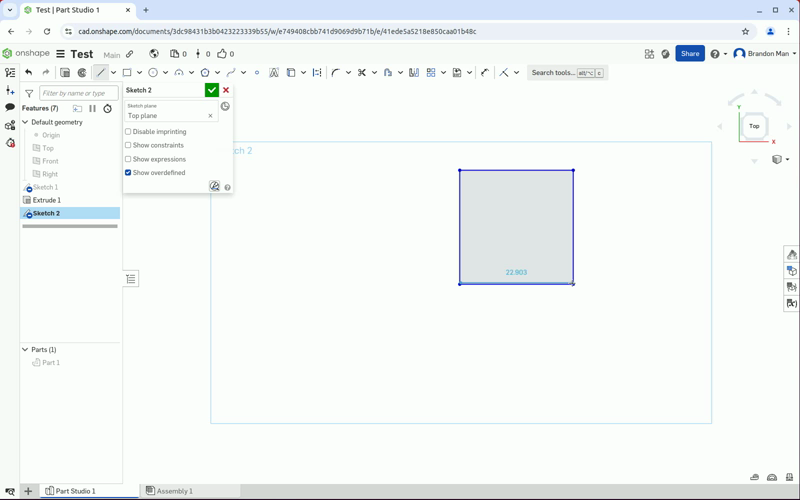
scroll(6)
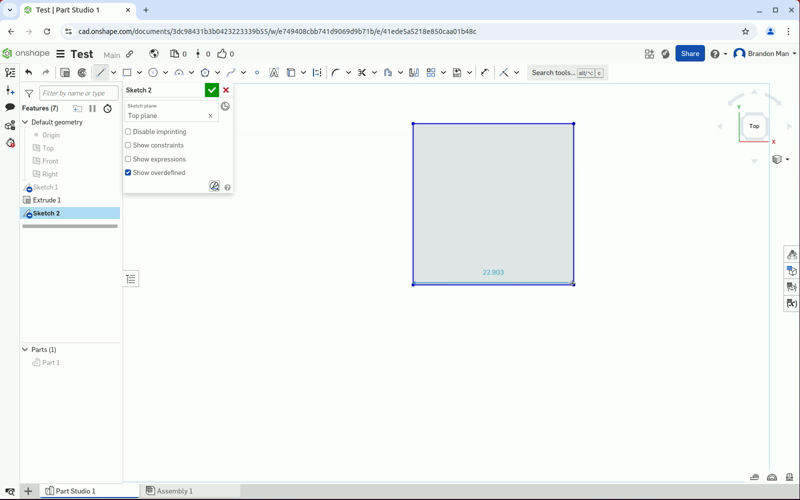
scroll(6)
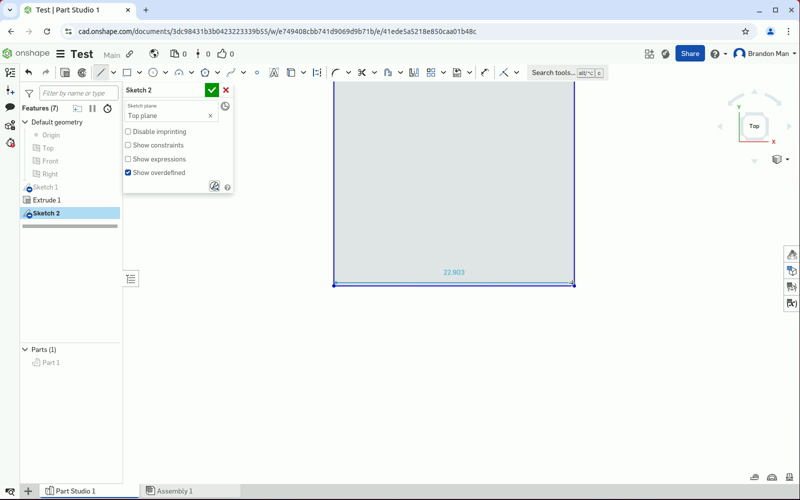
scroll(6)
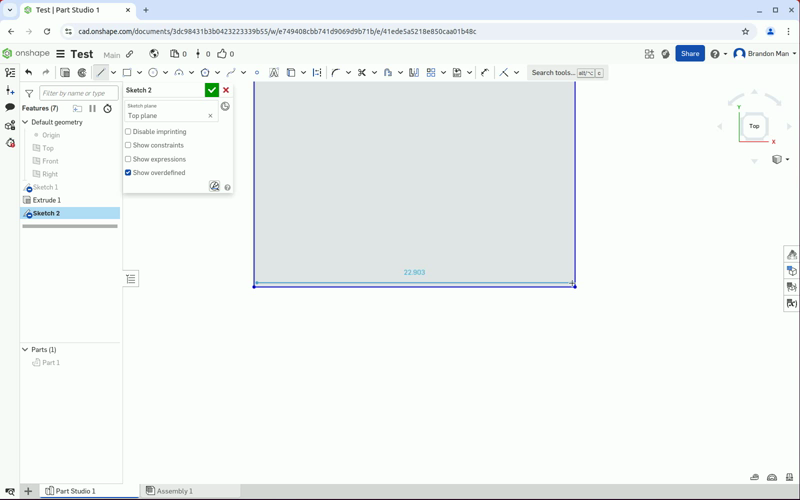
scroll(6)
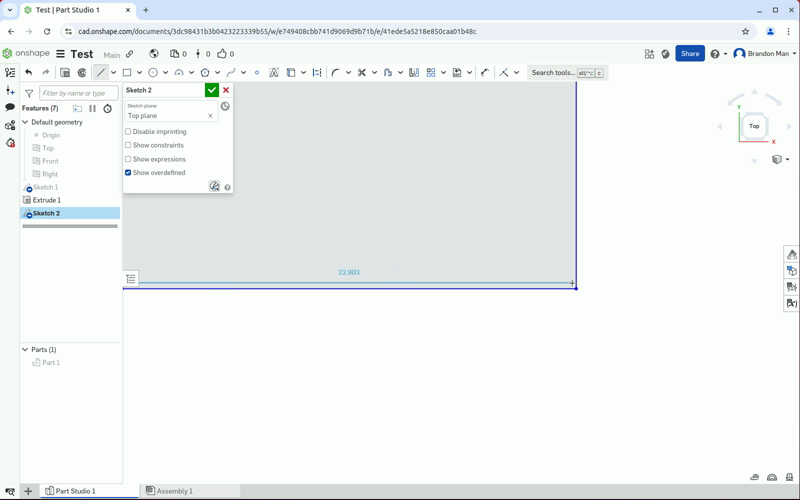
scroll(6)
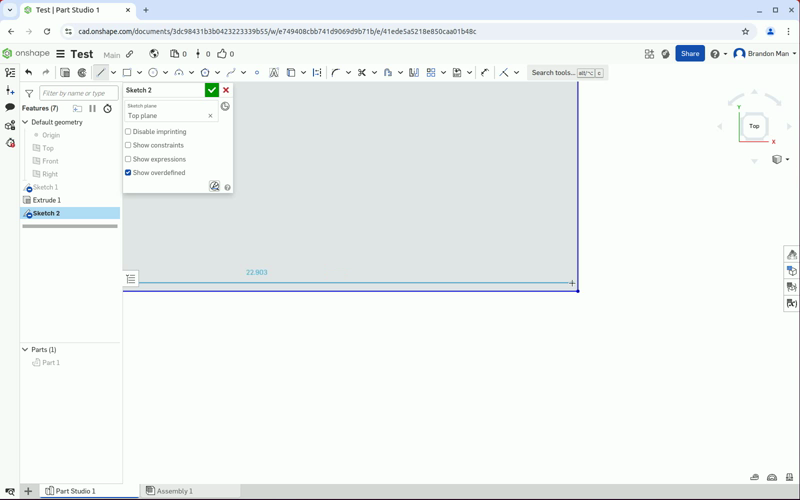
scroll(6)
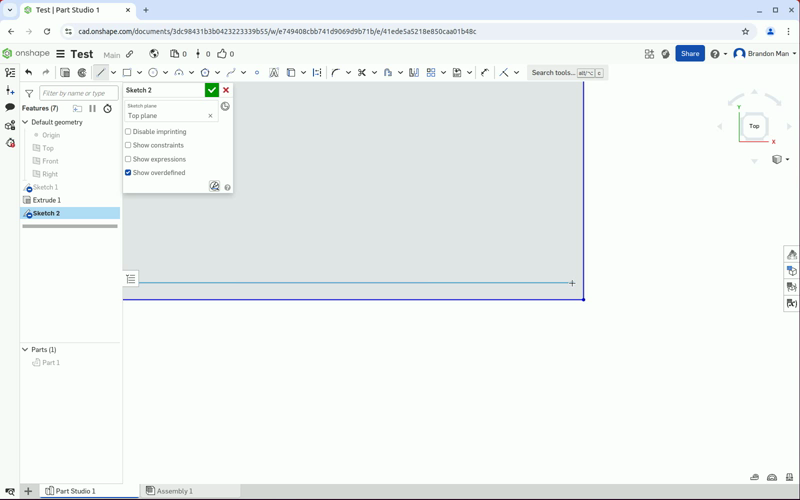
click(572, 282)
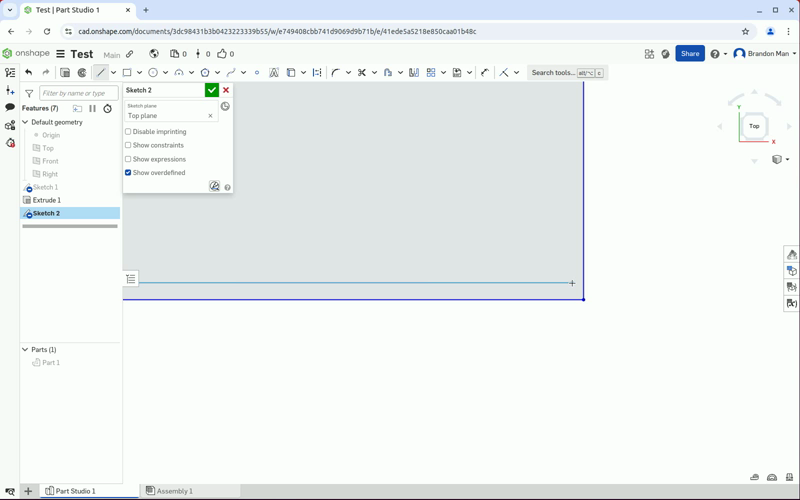
scroll(-6)
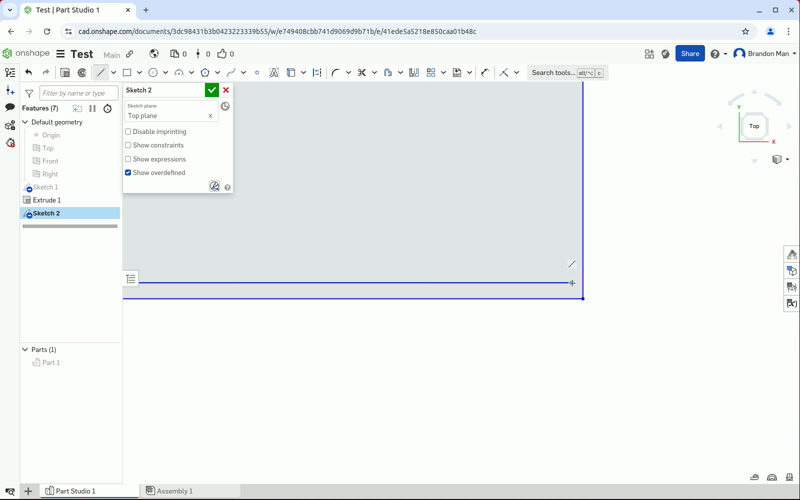
scroll(-6)
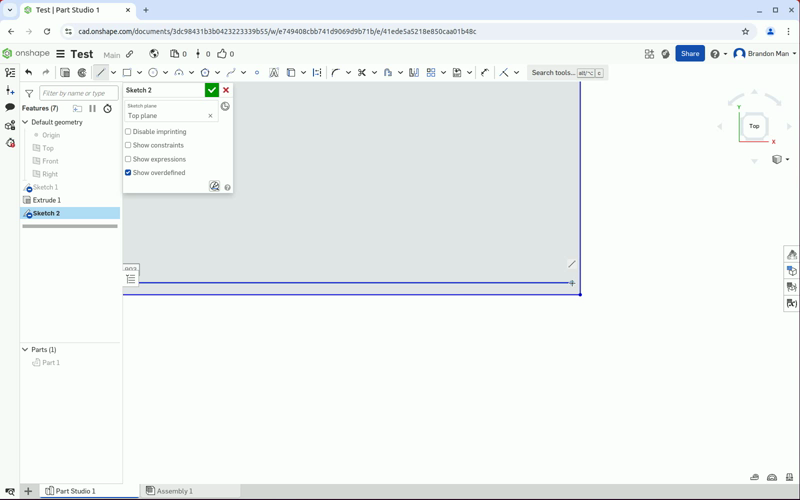
scroll(-6)
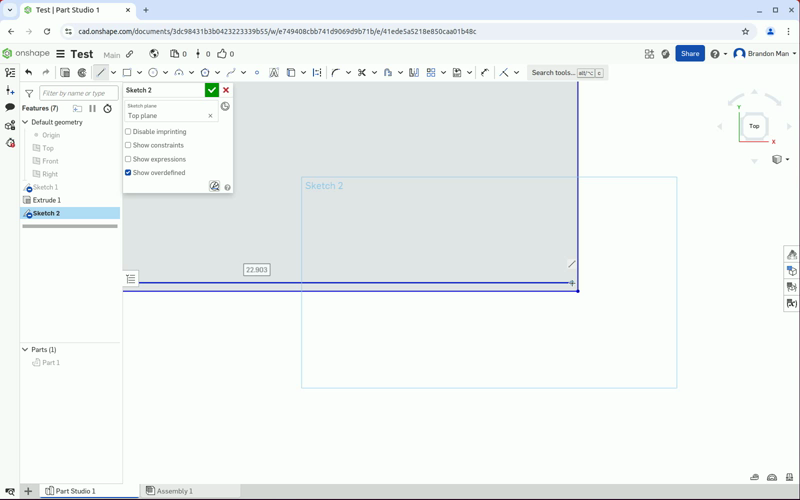
scroll(-6)
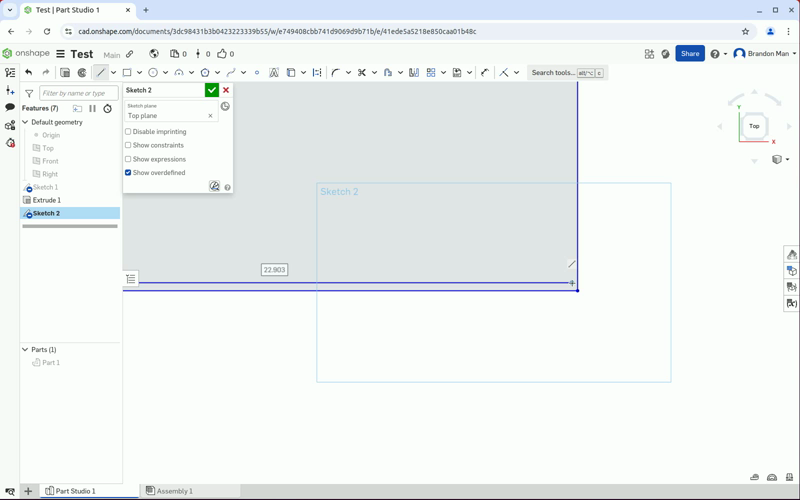
scroll(-6)
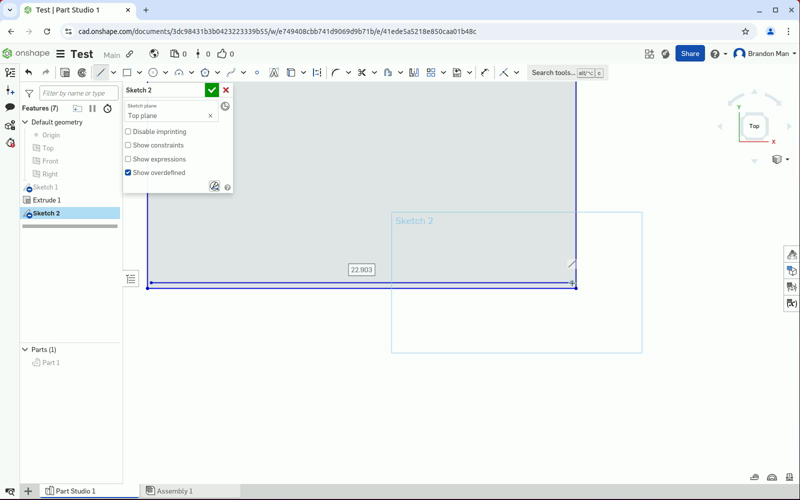
scroll(-6)
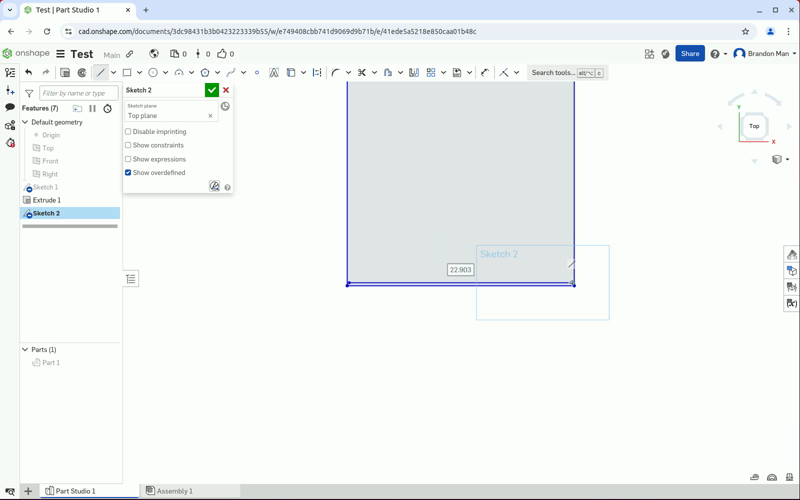
scroll(-6)
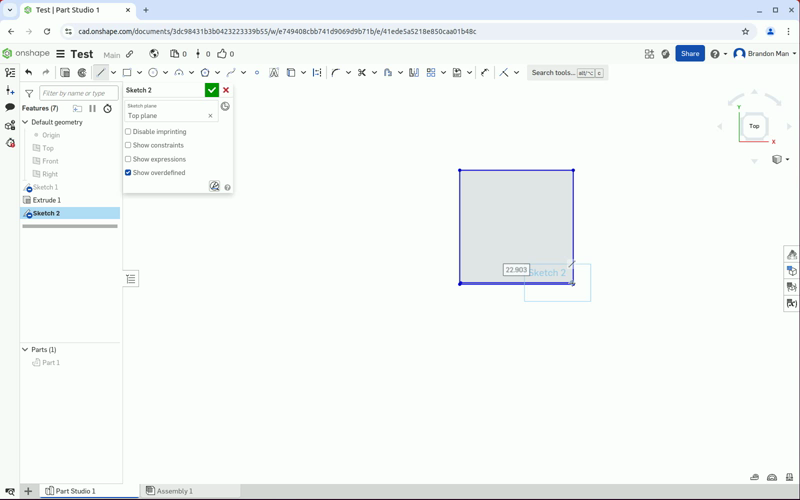
key_up(shift)
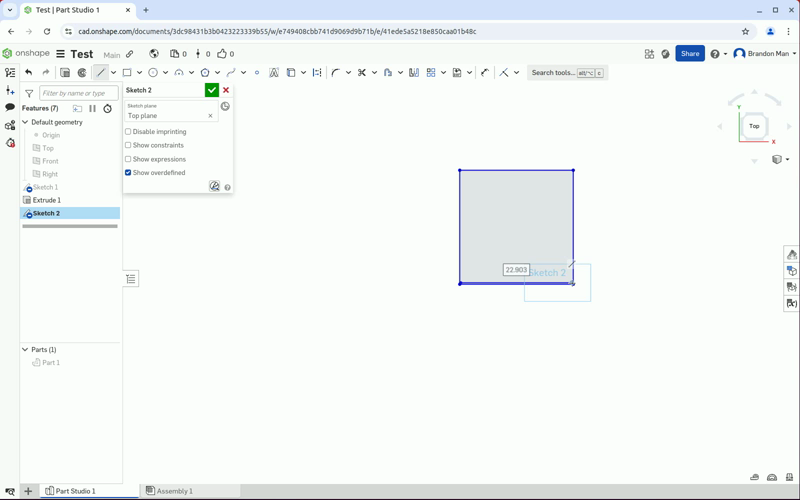
key_down(shift)
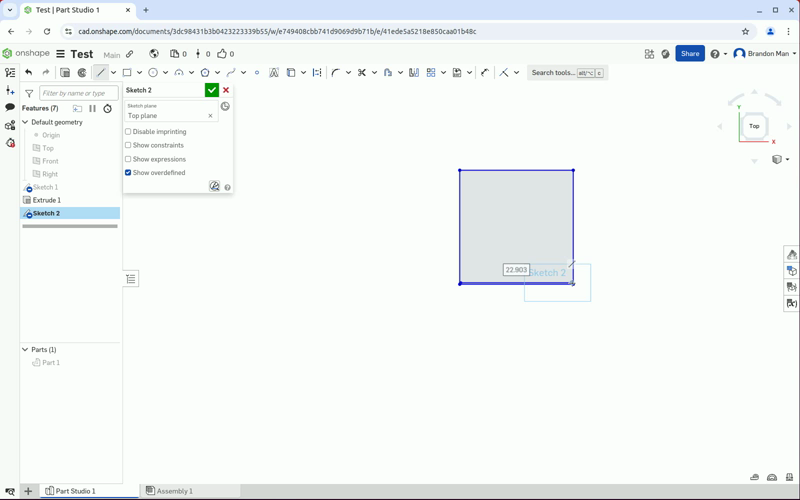
mouse_move(572, 171)
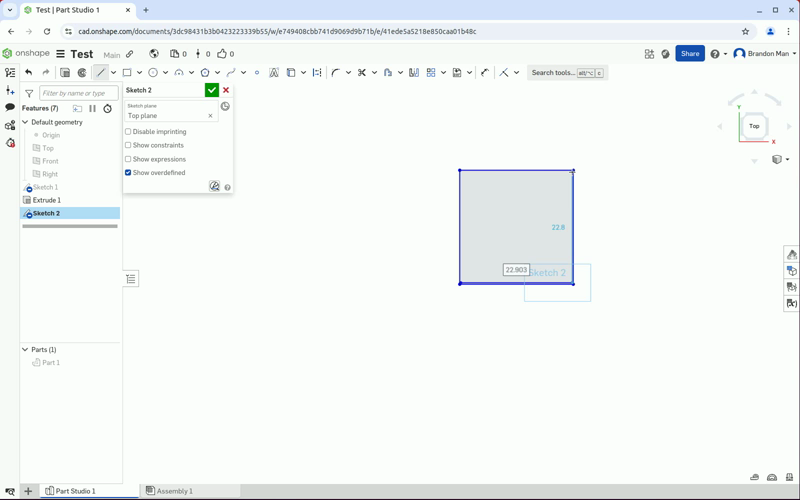
scroll(6)
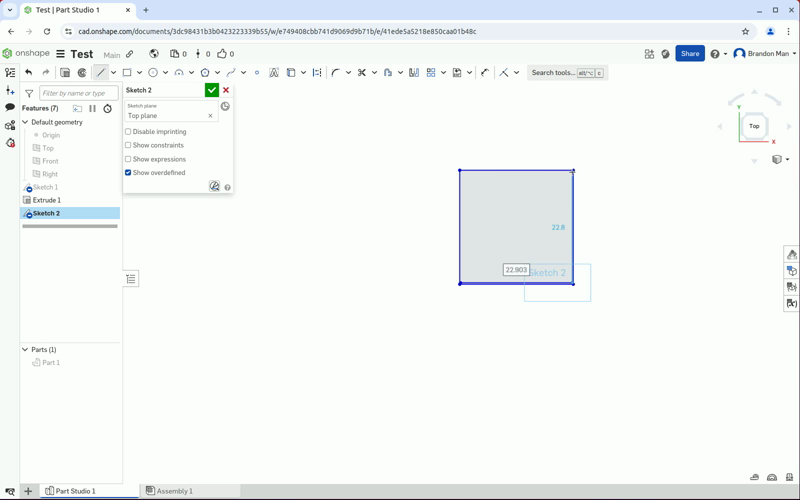
scroll(6)
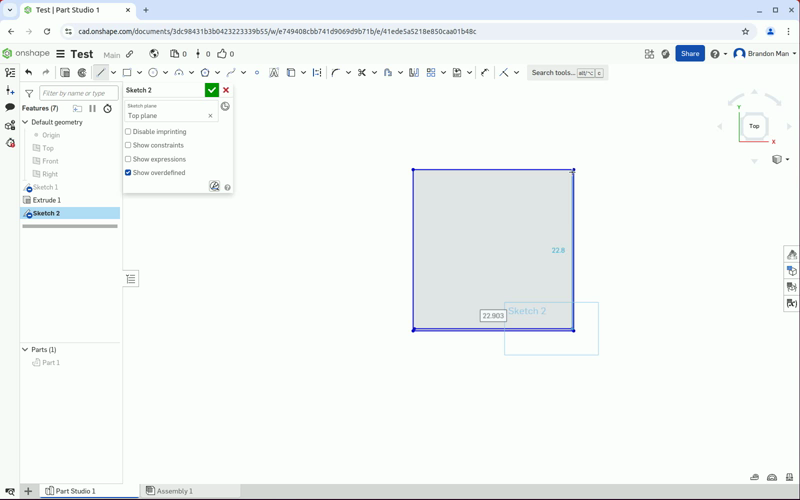
scroll(6)
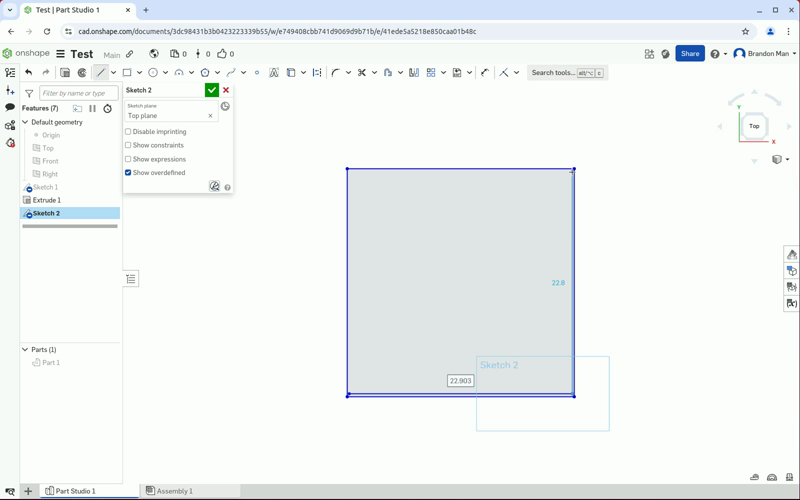
scroll(6)
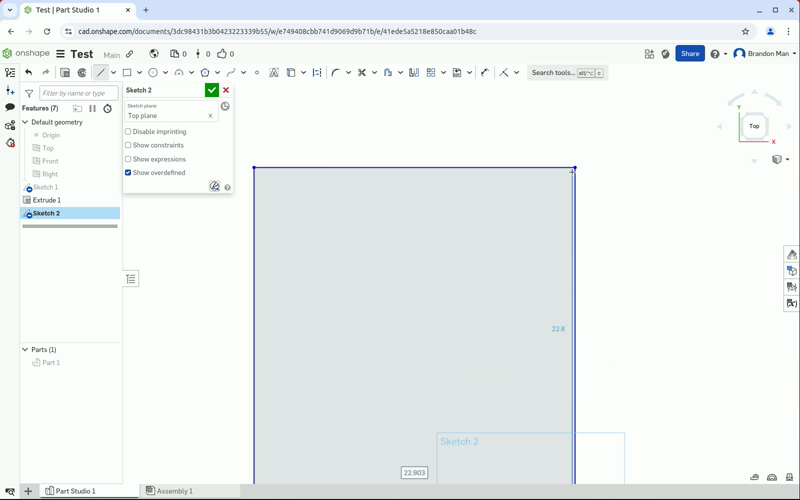
scroll(6)
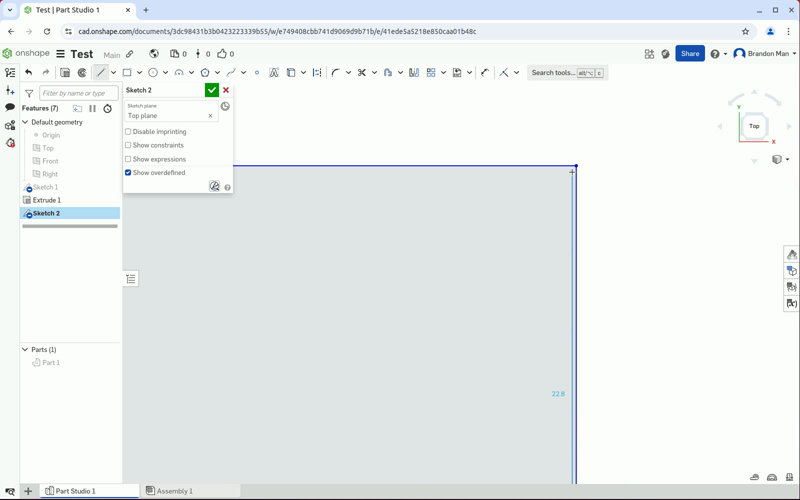
scroll(6)
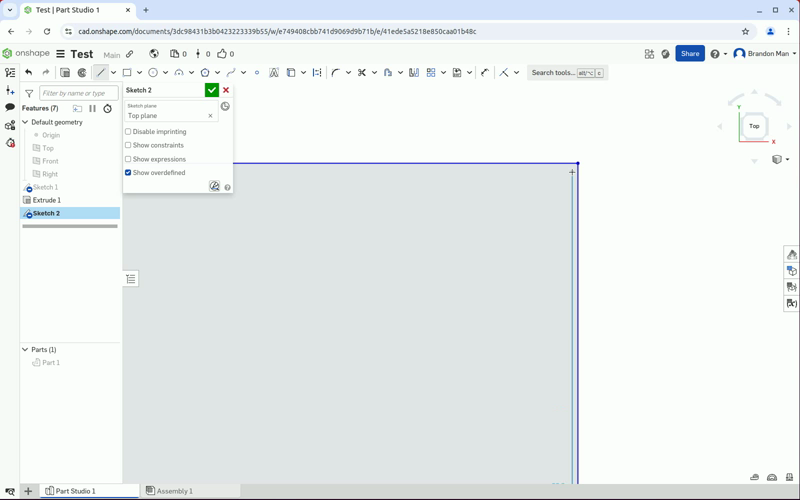
scroll(6)
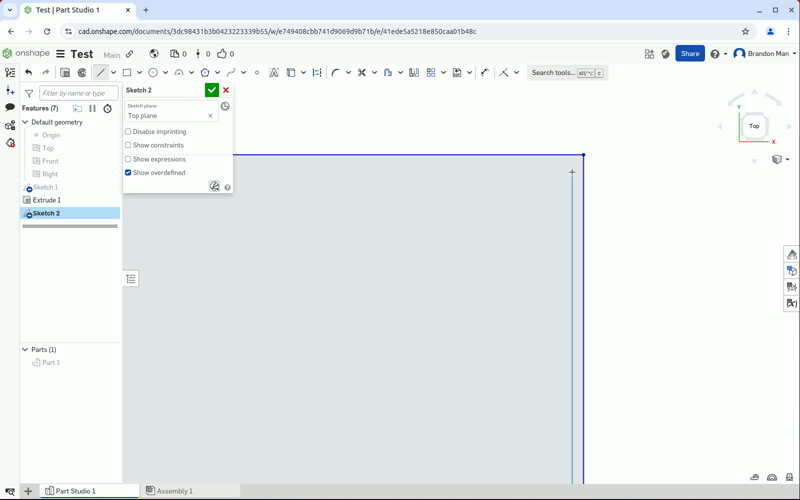
click(572, 171)
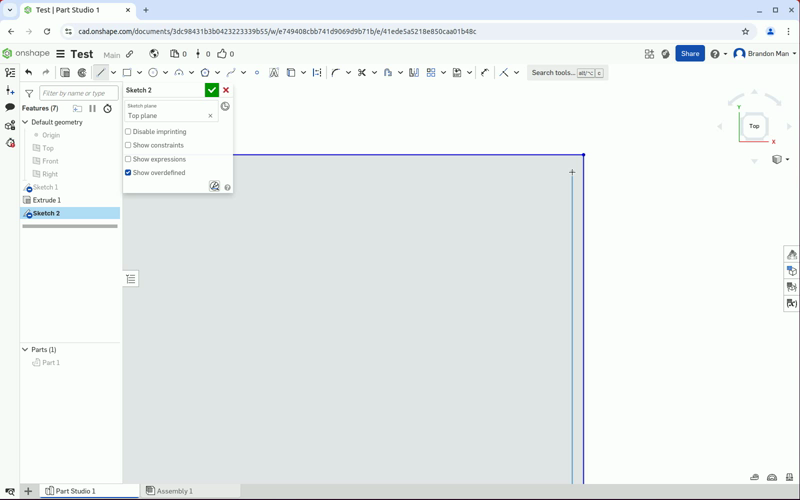
scroll(-6)
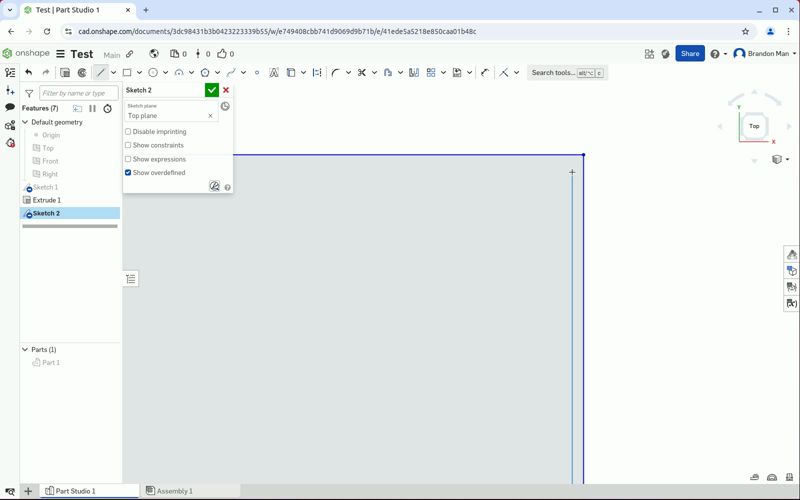
scroll(-6)
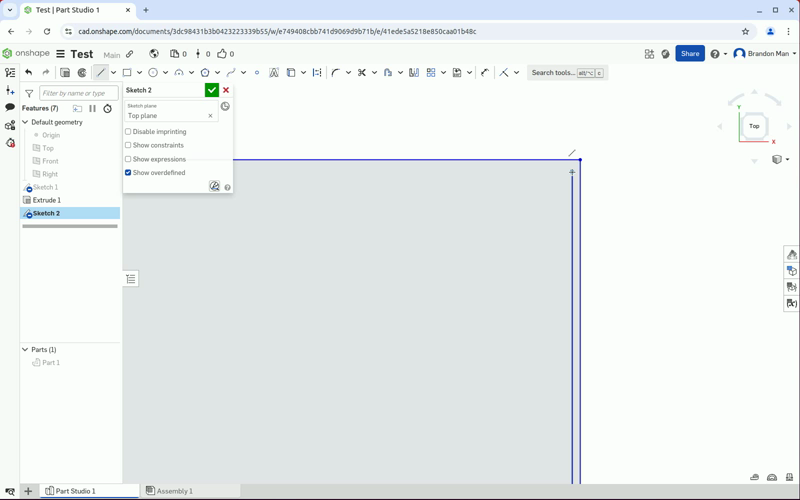
scroll(-6)
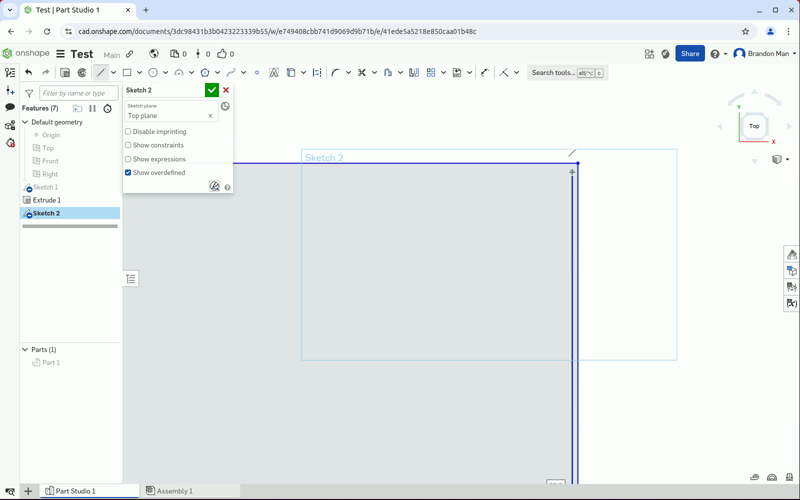
scroll(-6)
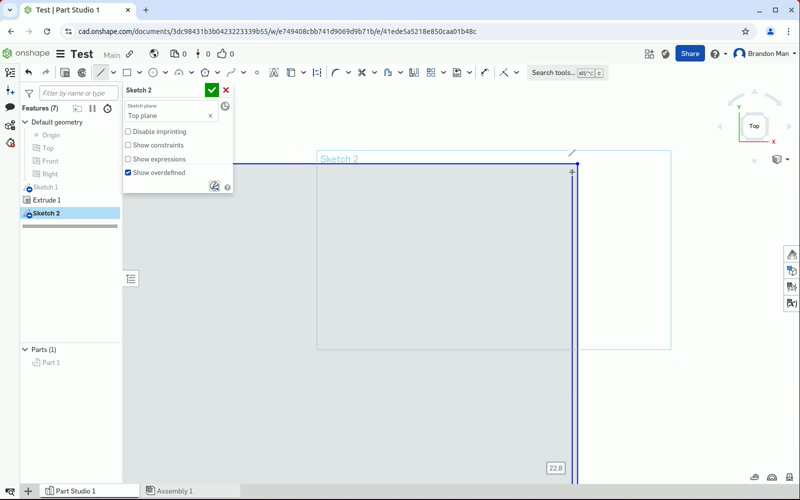
scroll(-6)
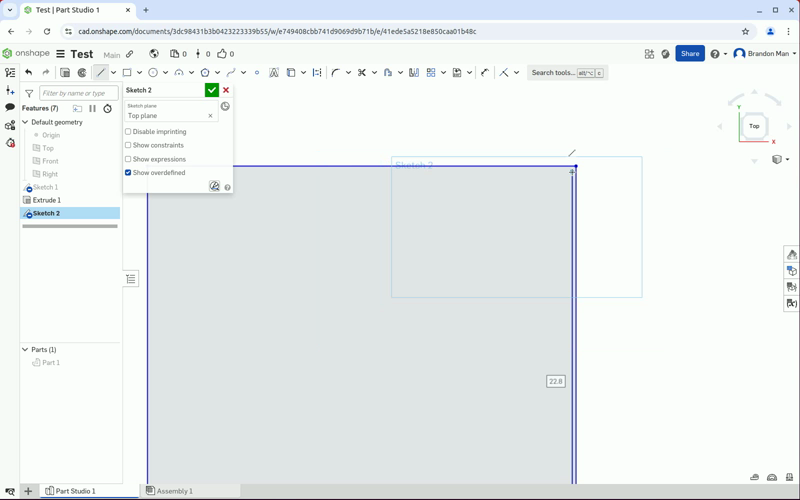
scroll(-6)
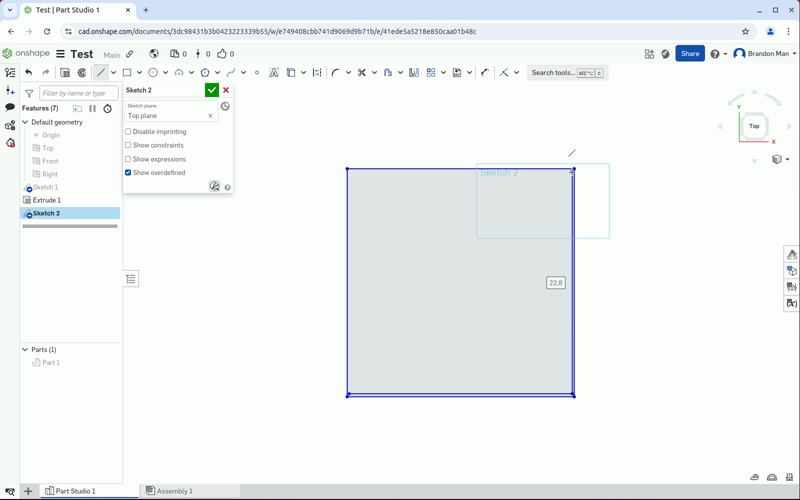
scroll(-6)
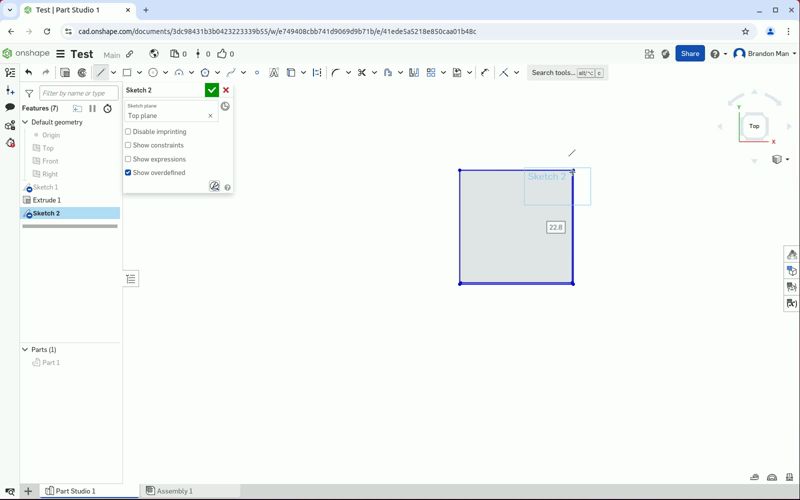
key_up(shift)
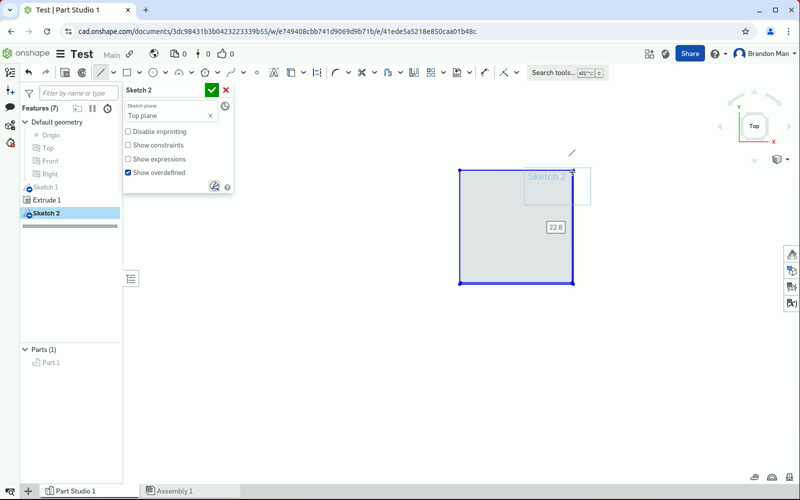
key_down(shift)
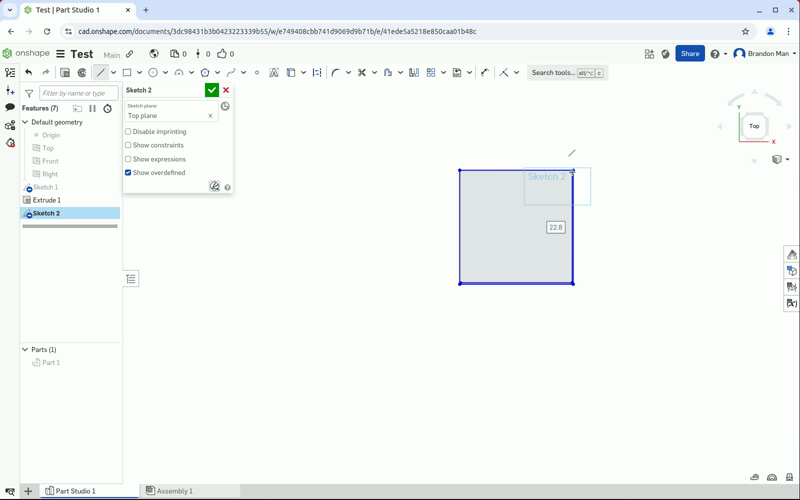
mouse_move(460, 171)
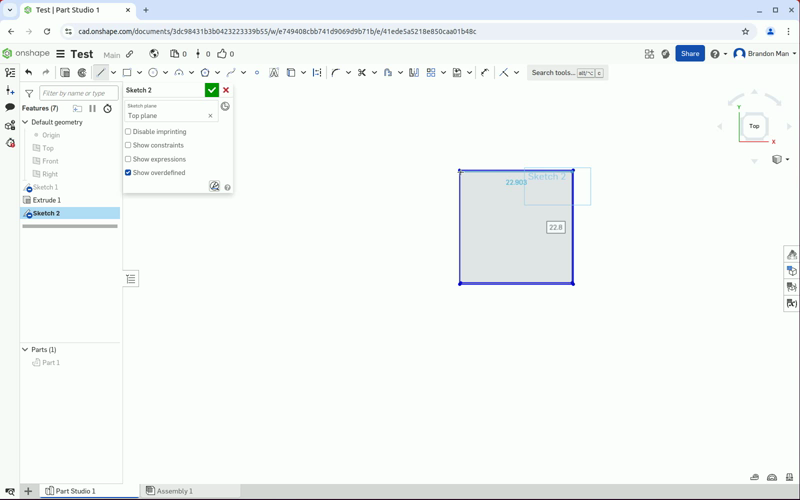
scroll(6)
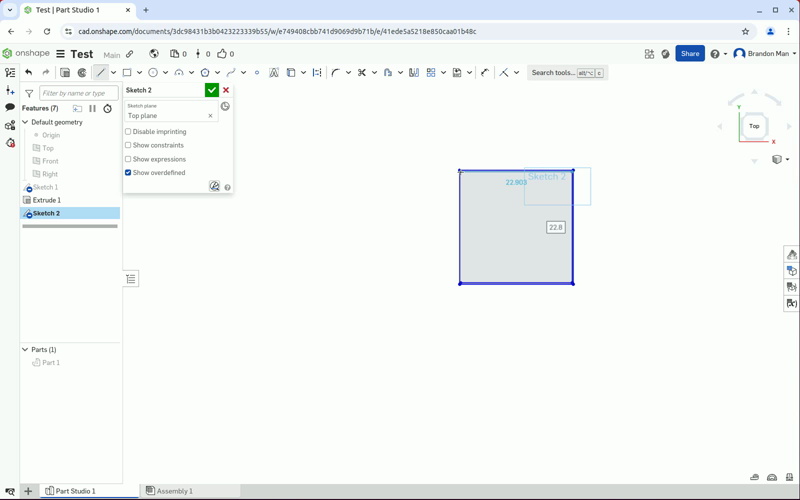
scroll(6)
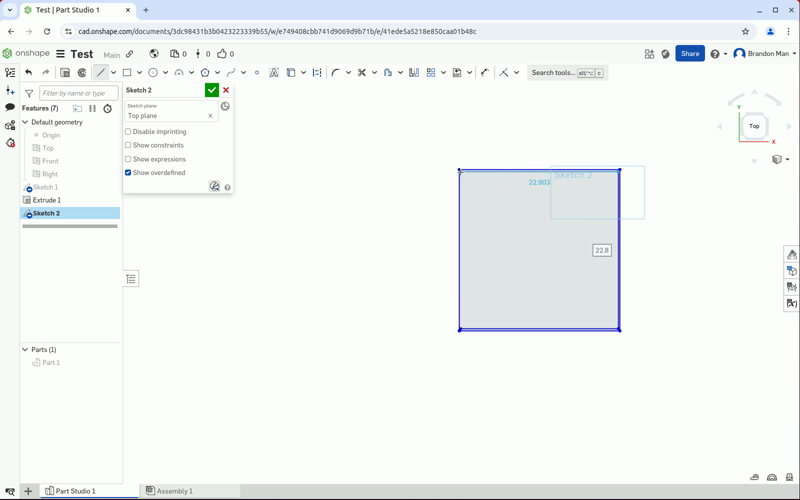
scroll(6)
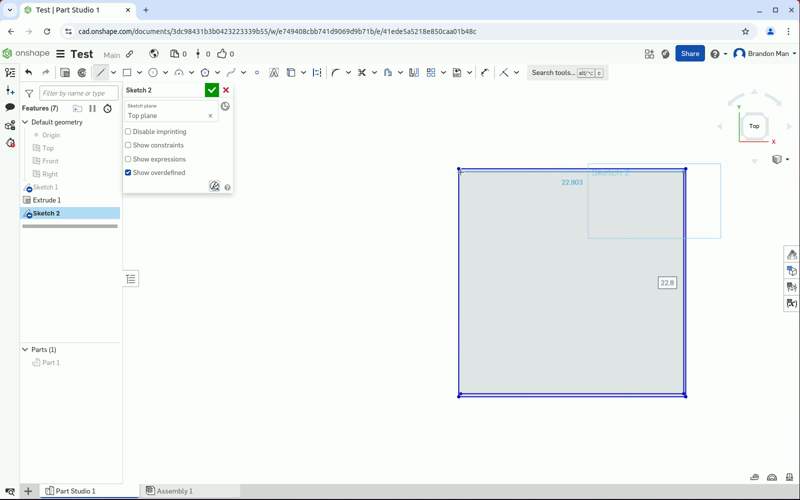
scroll(6)
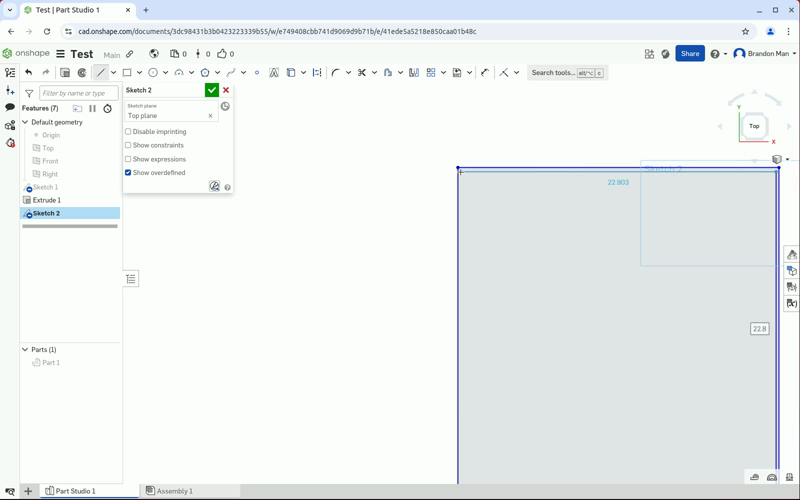
scroll(6)
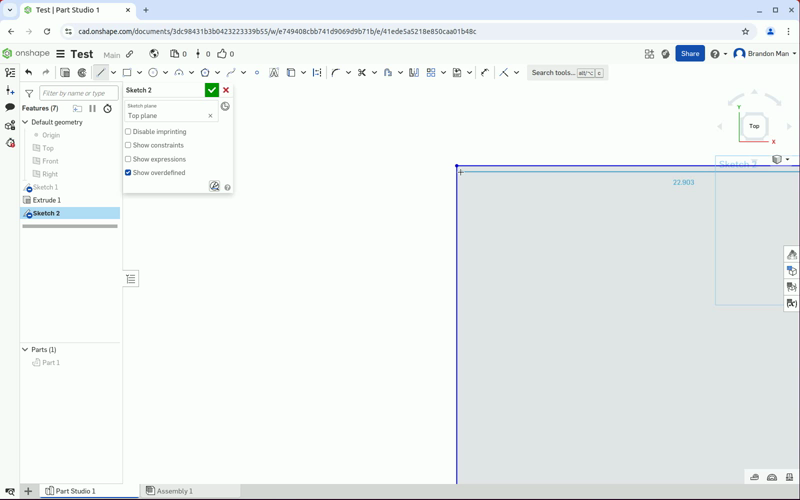
scroll(6)
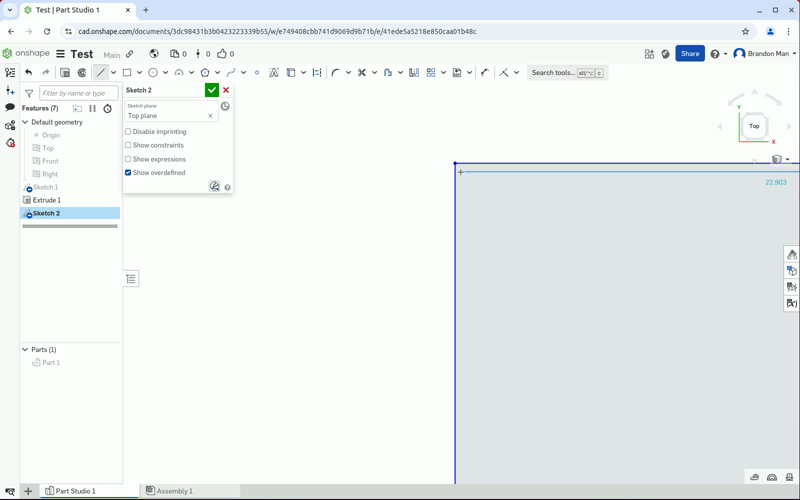
scroll(6)
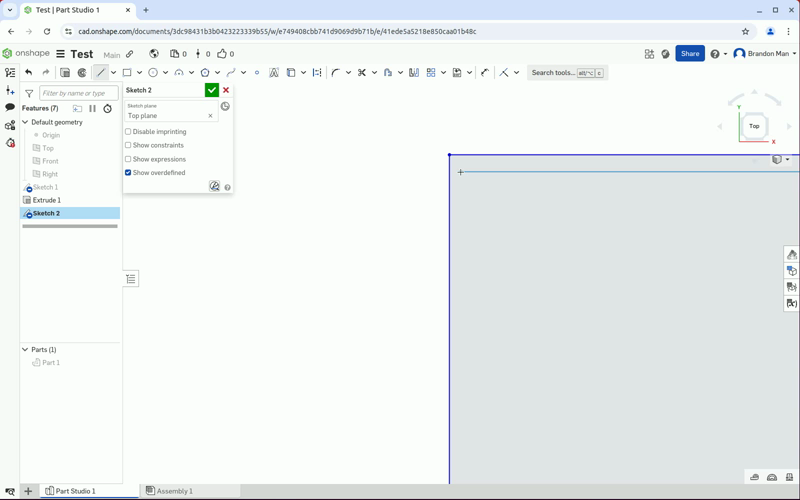
click(460, 171)
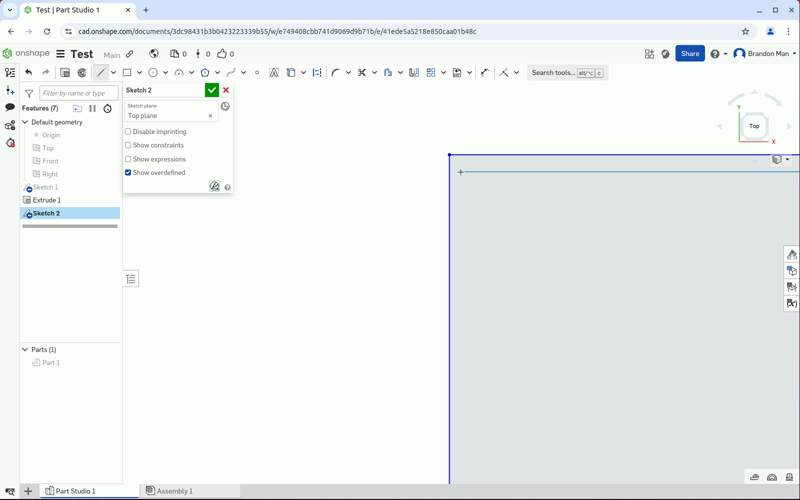
scroll(-6)
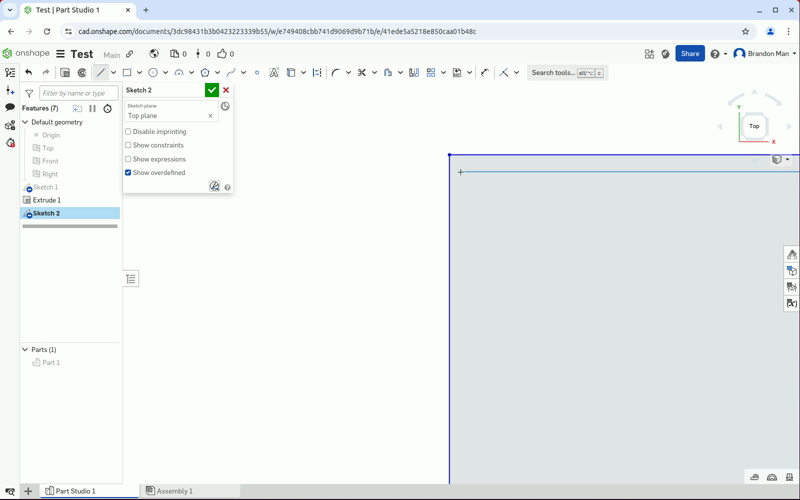
scroll(-6)
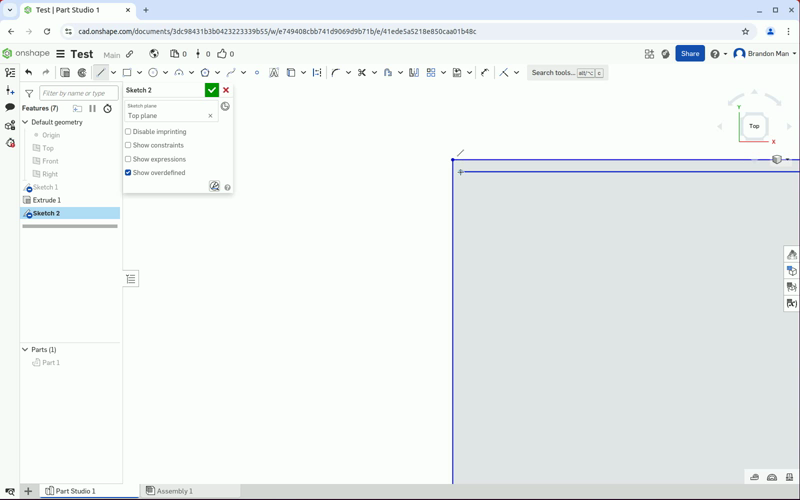
scroll(-6)
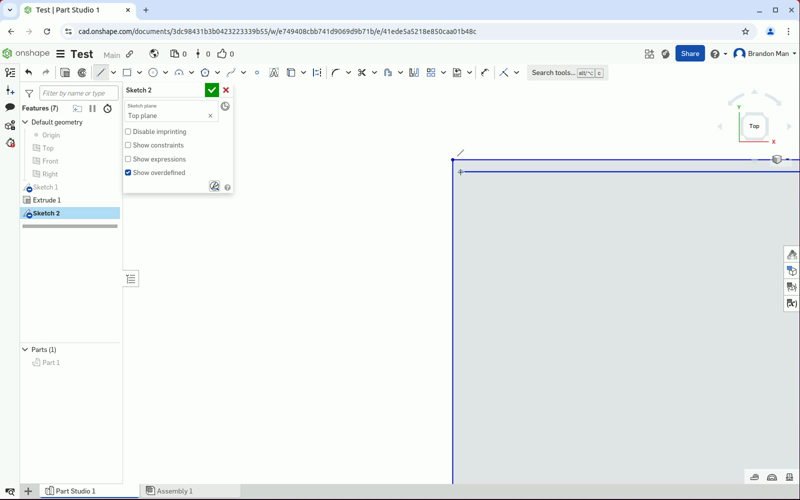
scroll(-6)
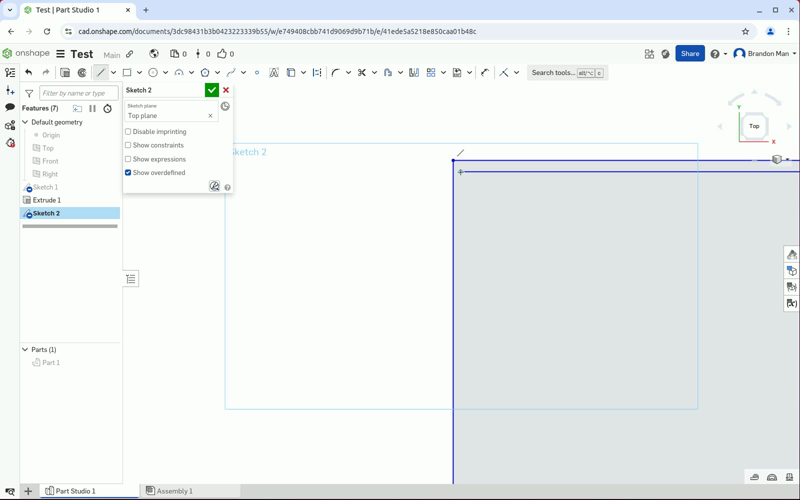
scroll(-6)
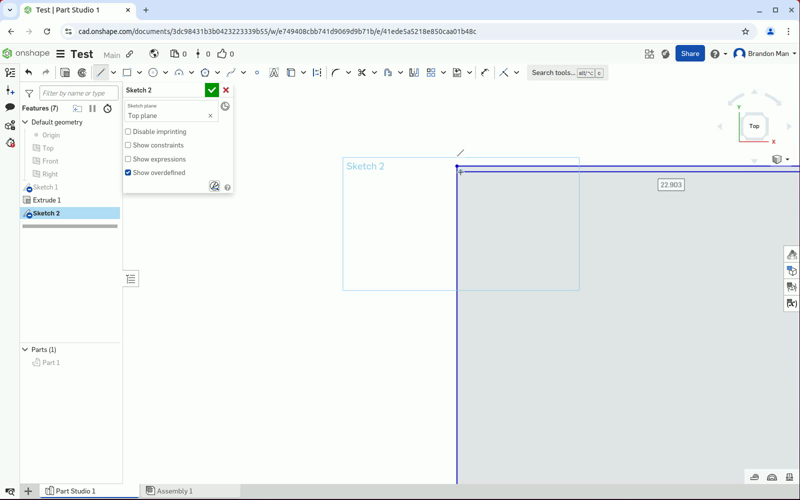
scroll(-6)
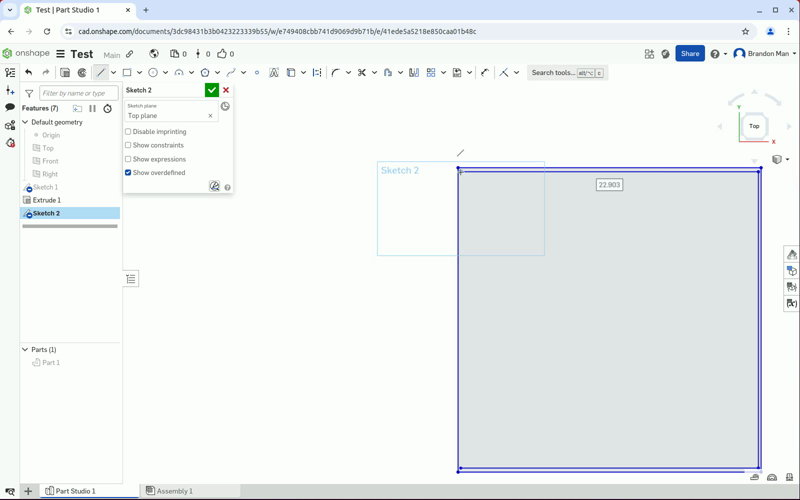
scroll(-6)
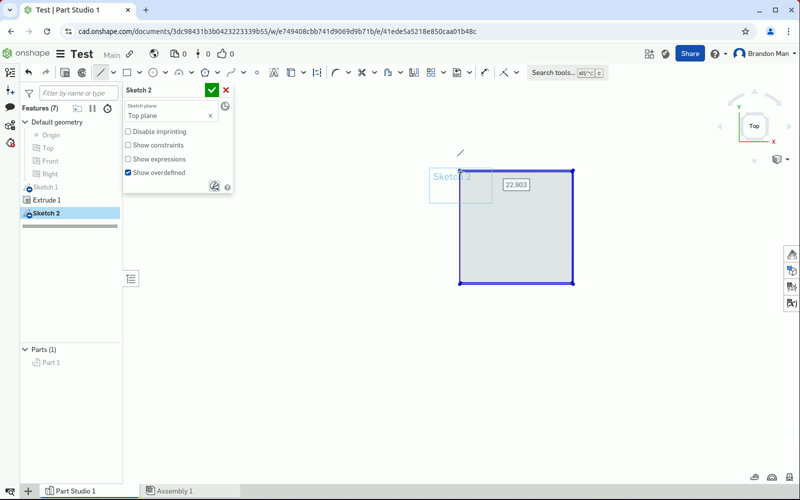
key_up(shift)
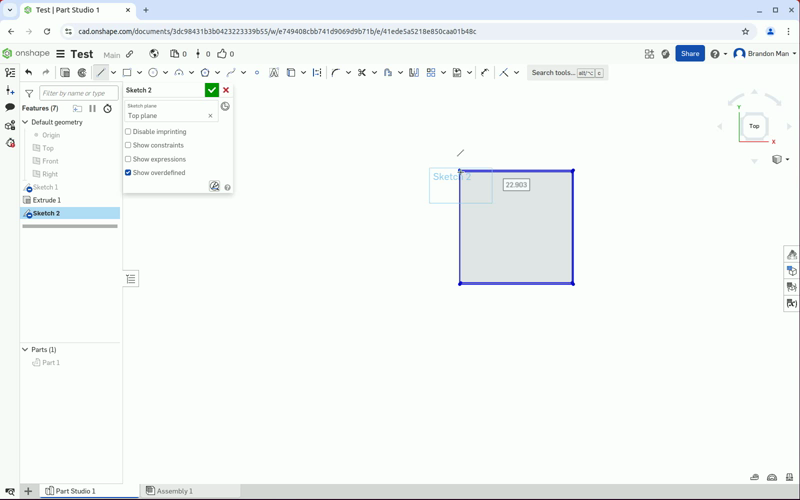
key_down(shift)
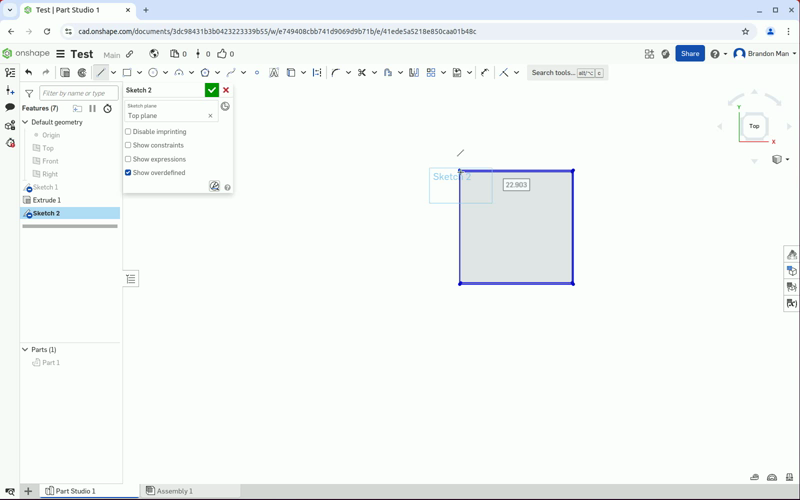
mouse_move(460, 282)
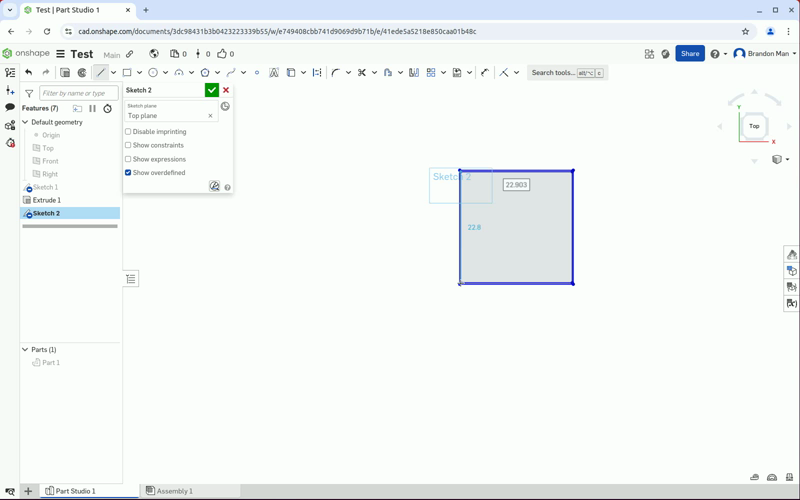
scroll(6)
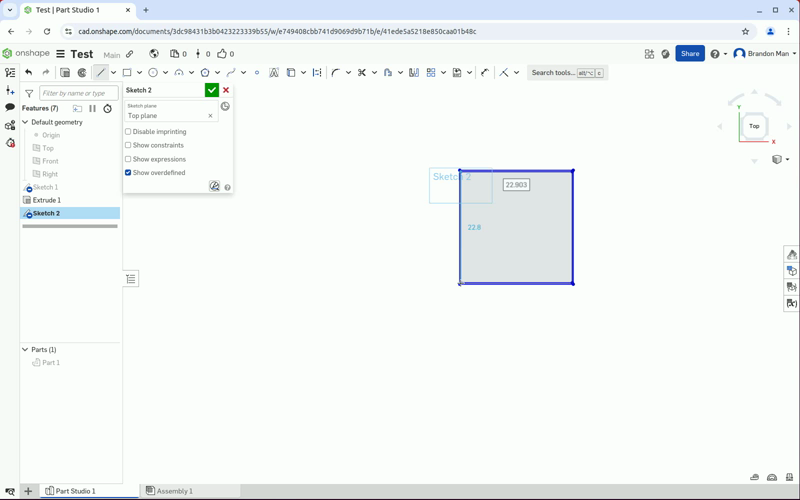
scroll(6)
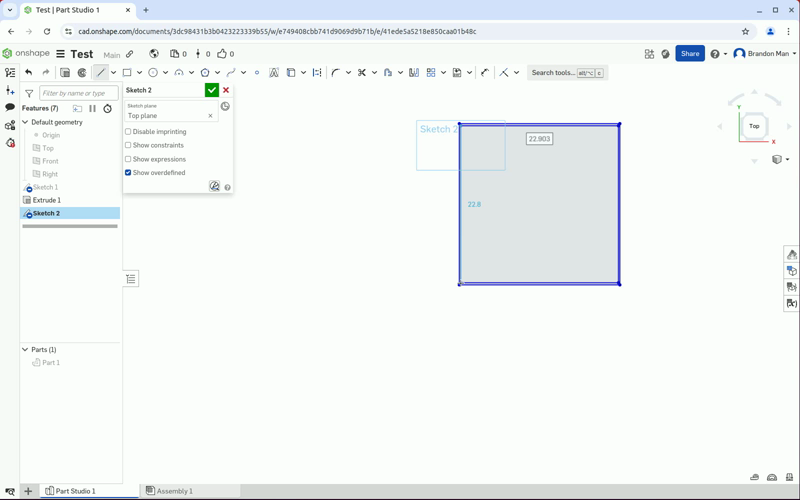
scroll(6)
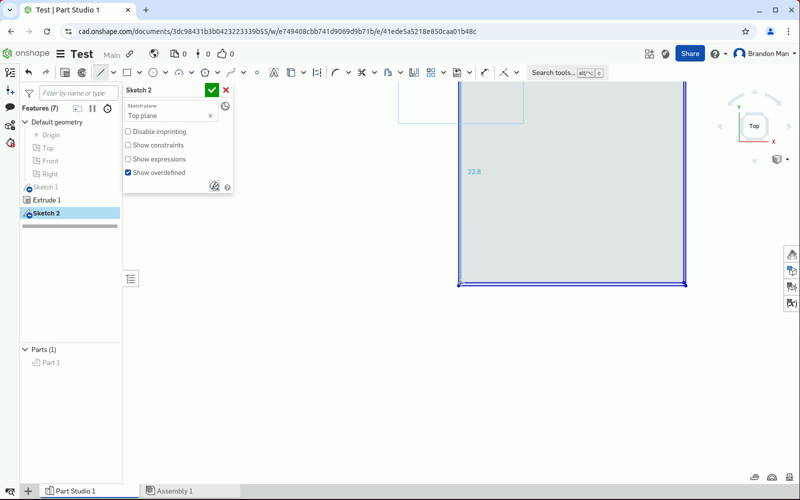
scroll(6)
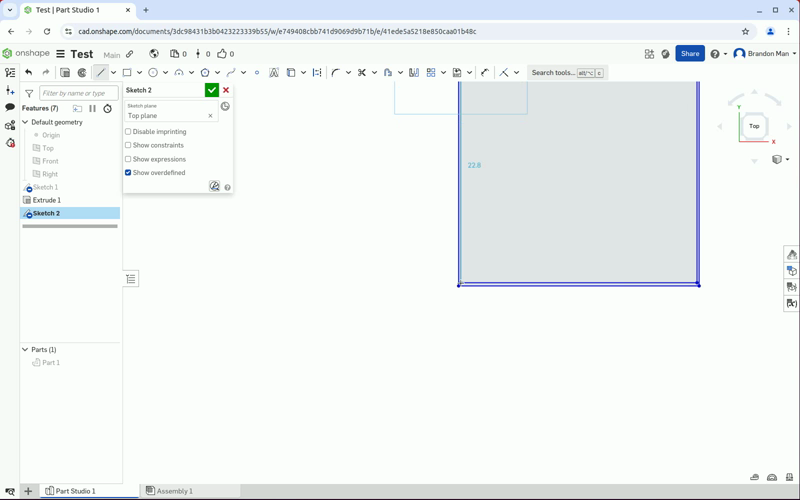
scroll(6)
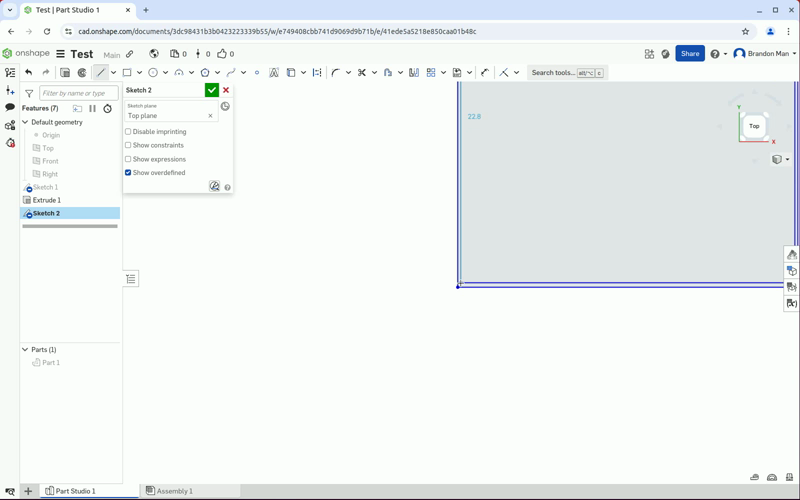
scroll(6)
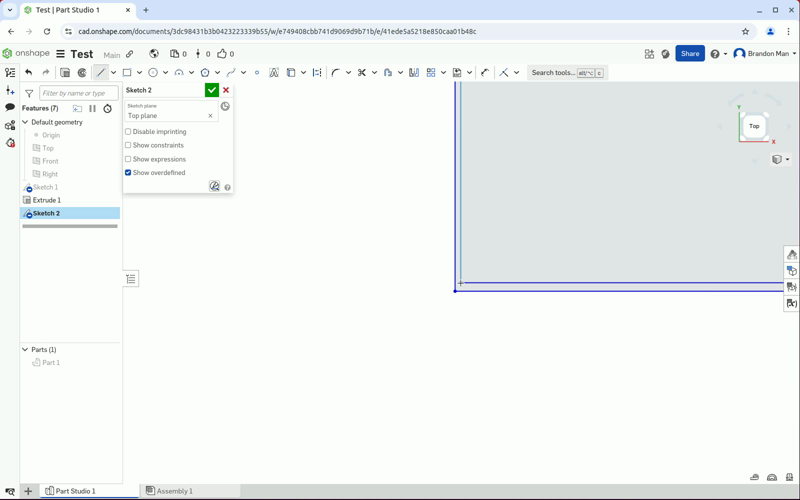
scroll(6)
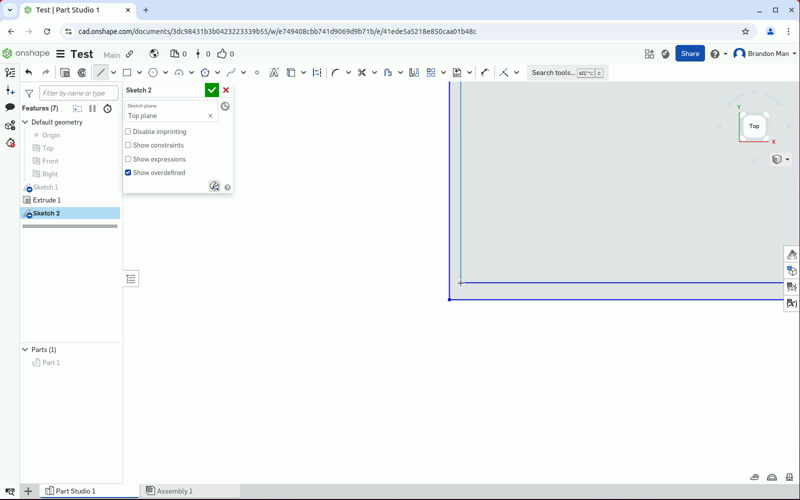
key_up(shift)
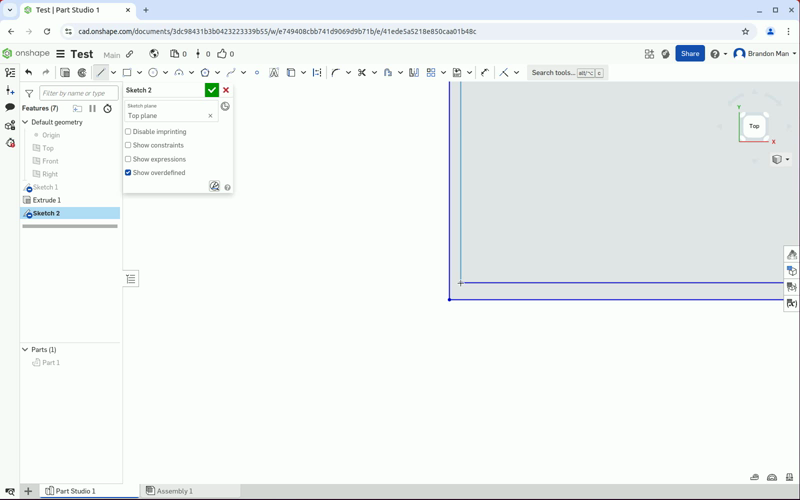
click(460, 282)
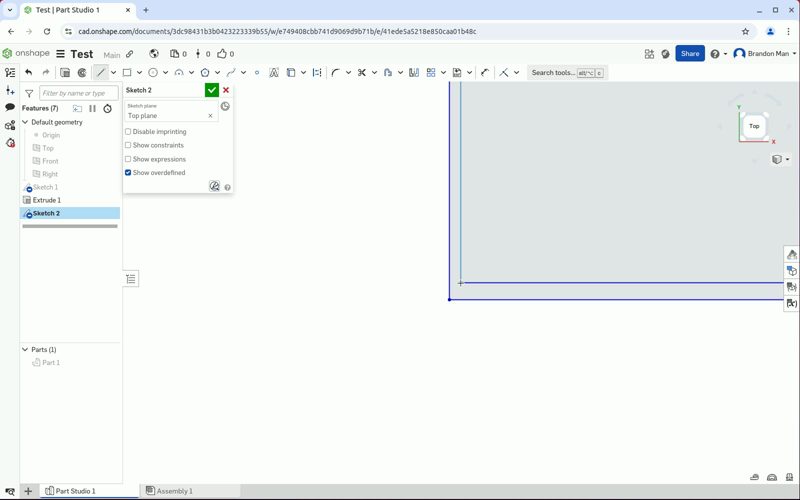
scroll(-6)
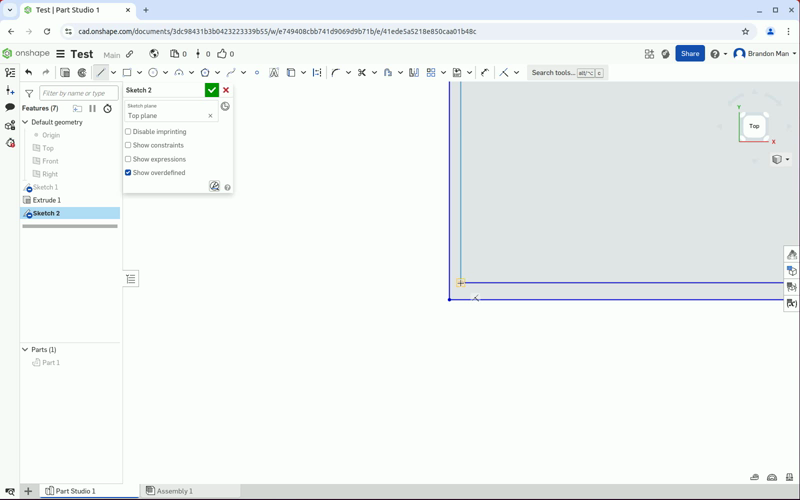
scroll(-6)
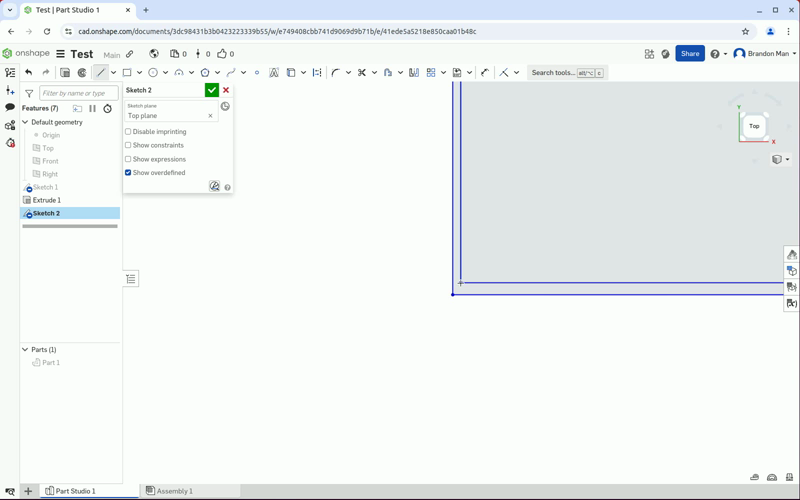
scroll(-6)
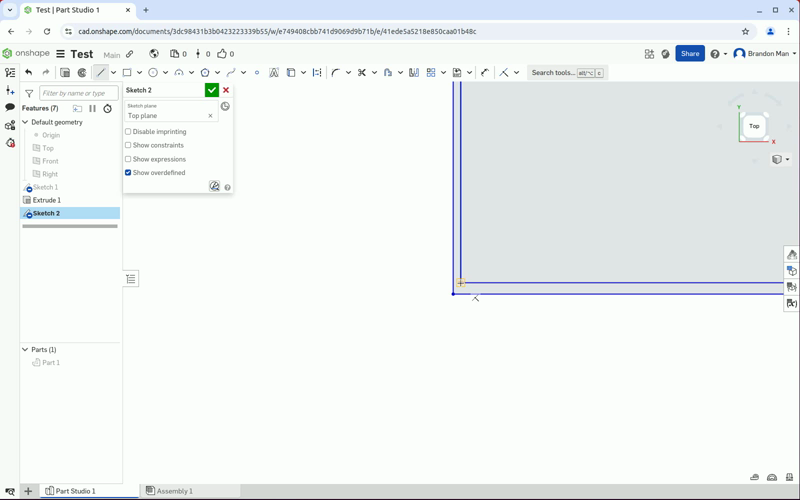
scroll(-6)
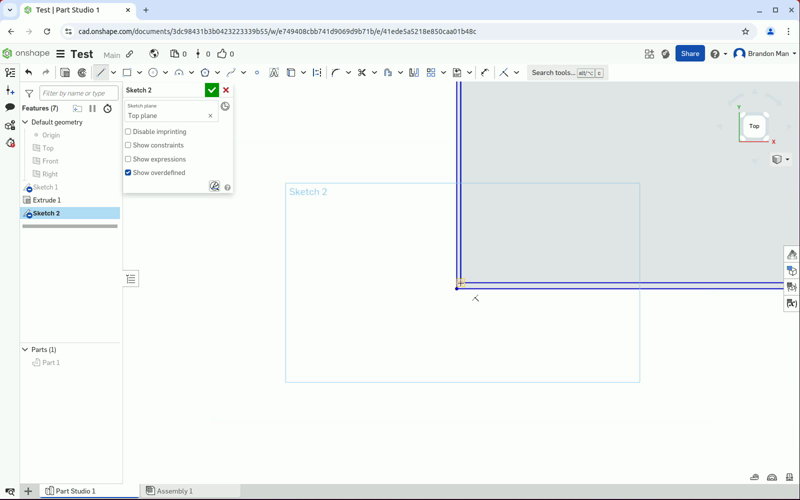
scroll(-6)
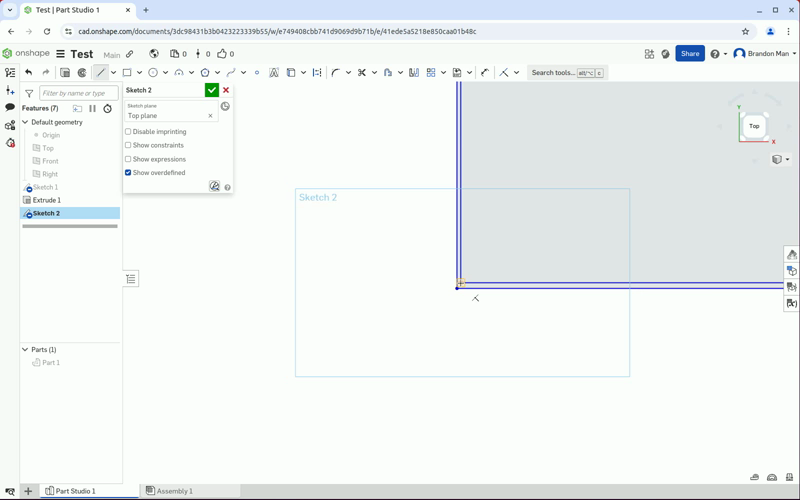
scroll(-6)
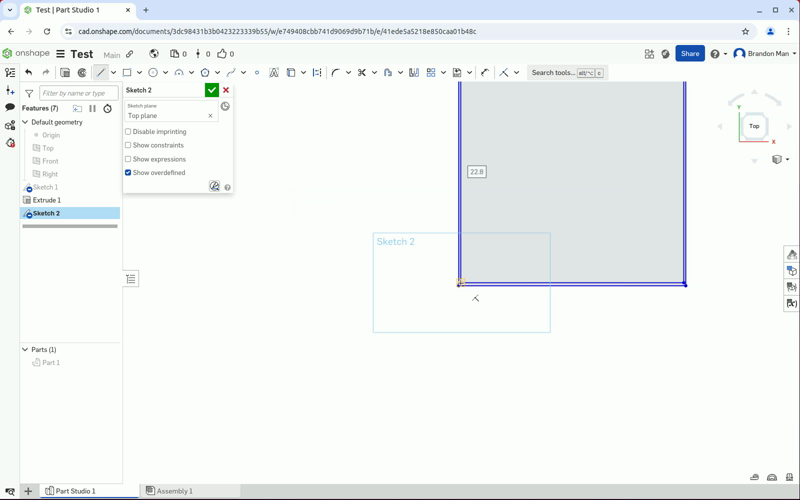
scroll(-6)
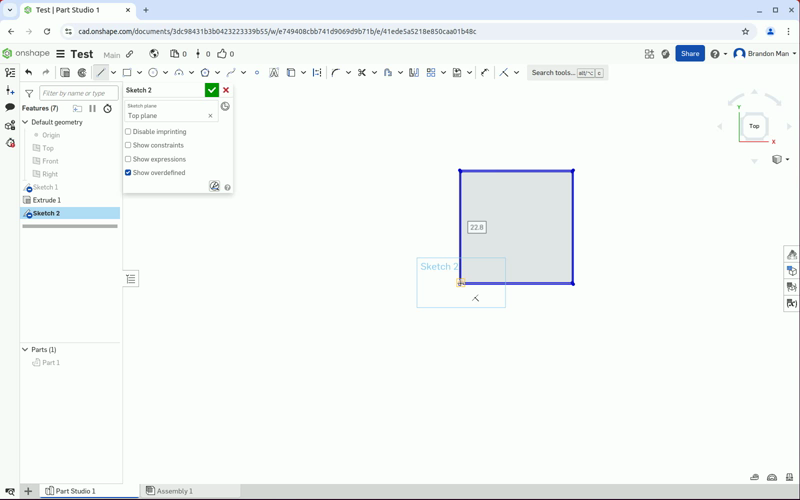
key(esc)
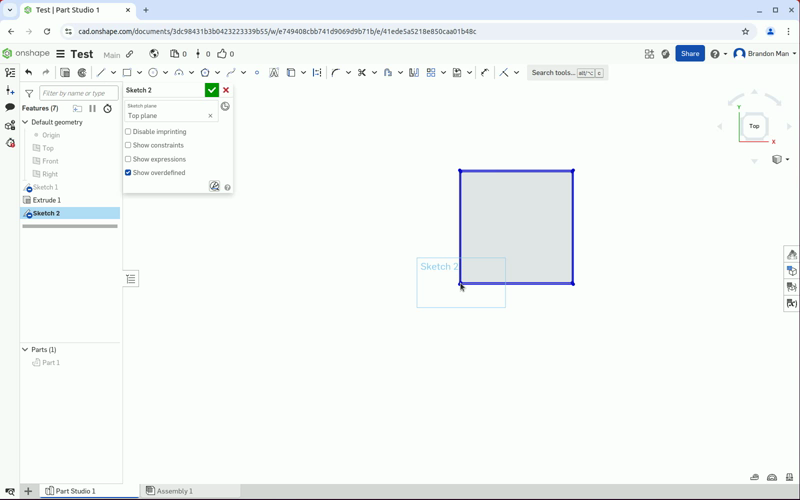
mouse_move(493, 283)
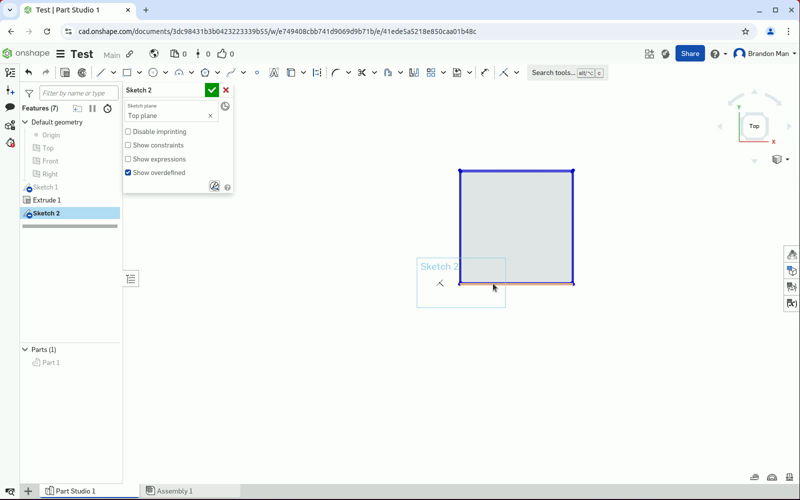
scroll(6)
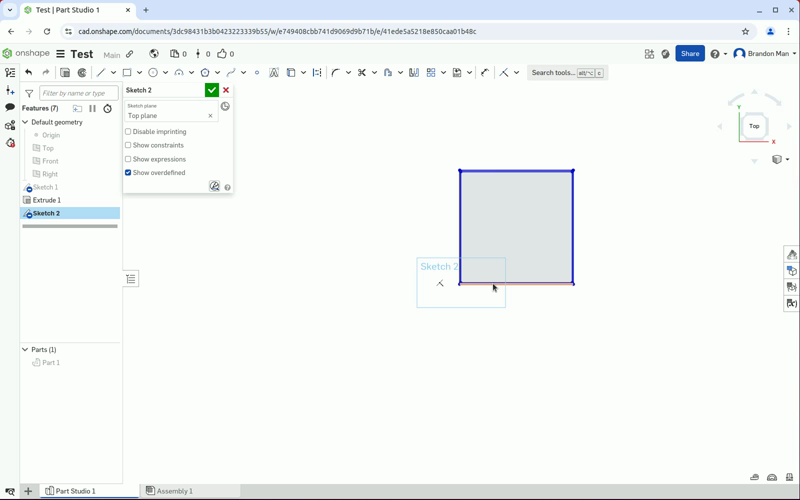
scroll(6)
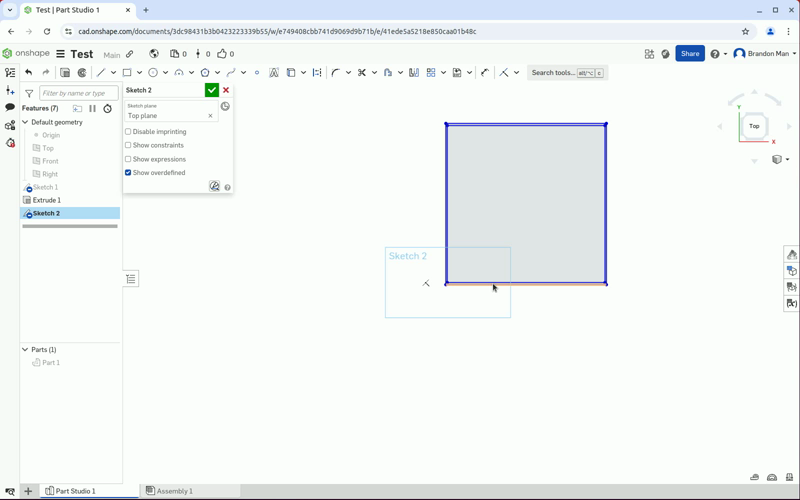
scroll(6)
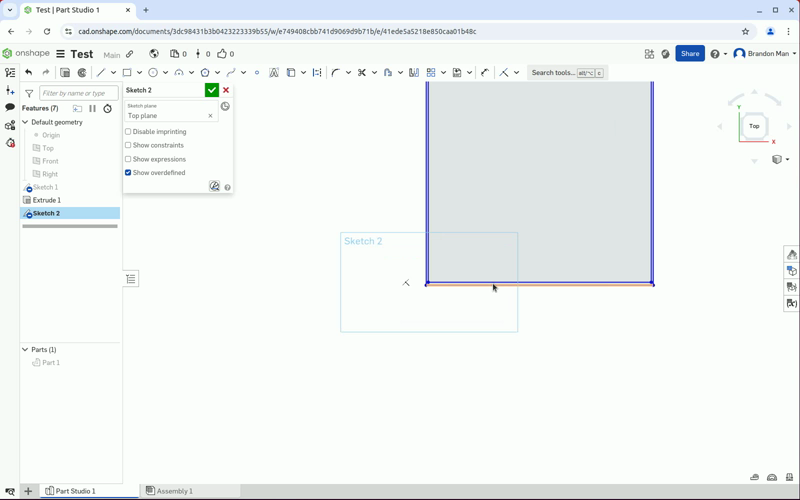
scroll(6)
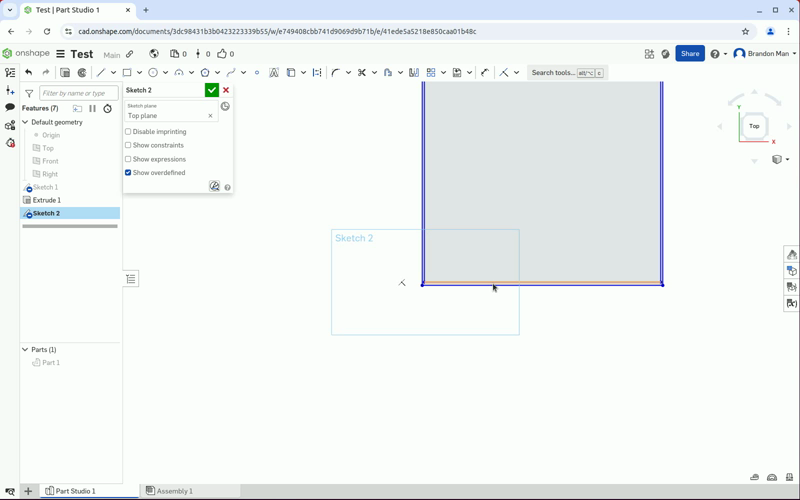
scroll(6)
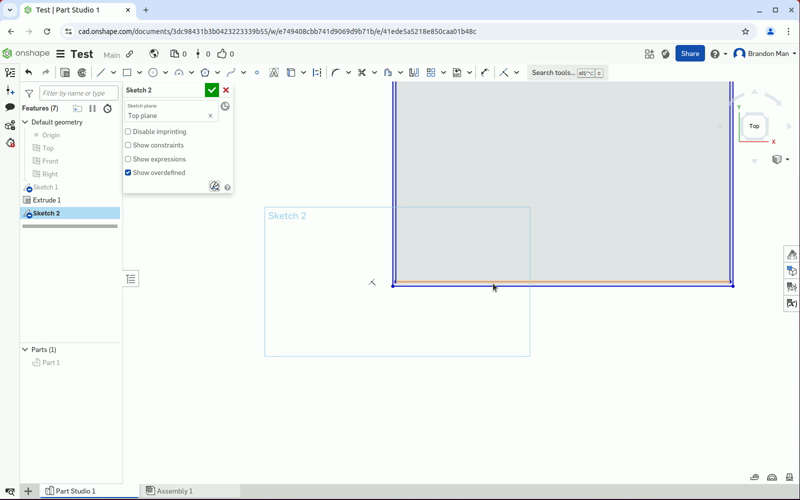
scroll(6)
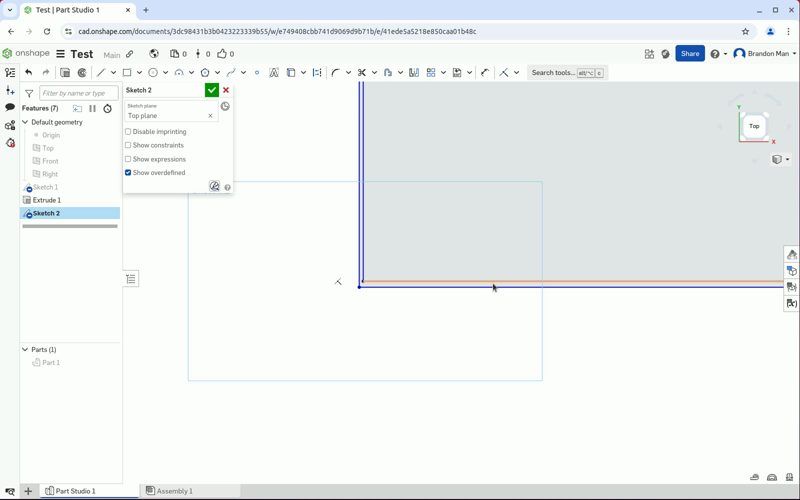
scroll(6)
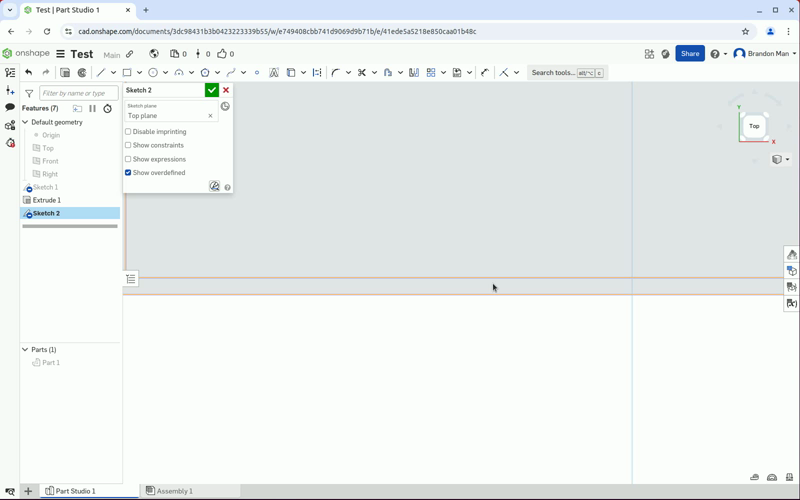
click(493, 283)
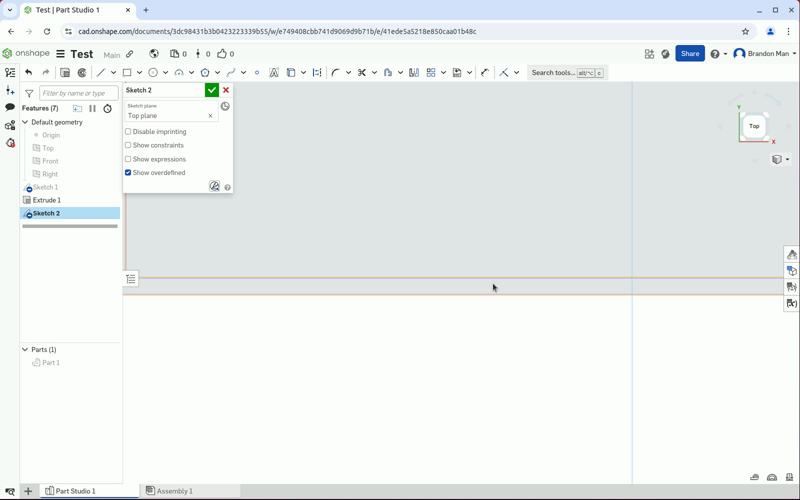
scroll(-6)
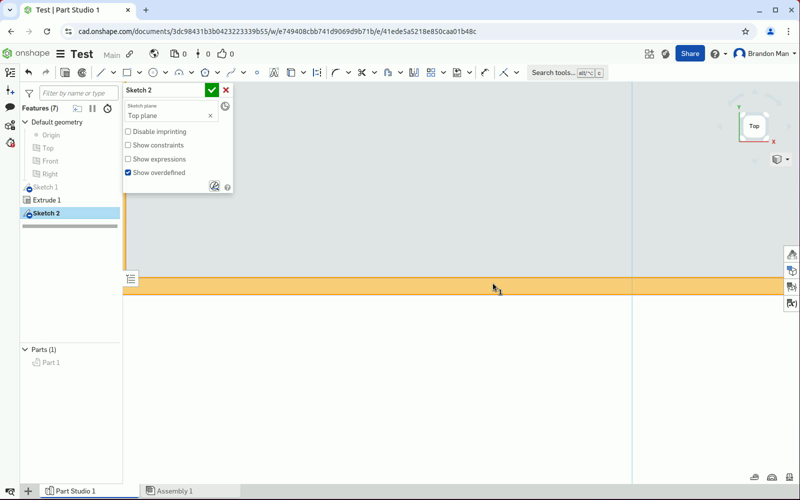
scroll(-6)
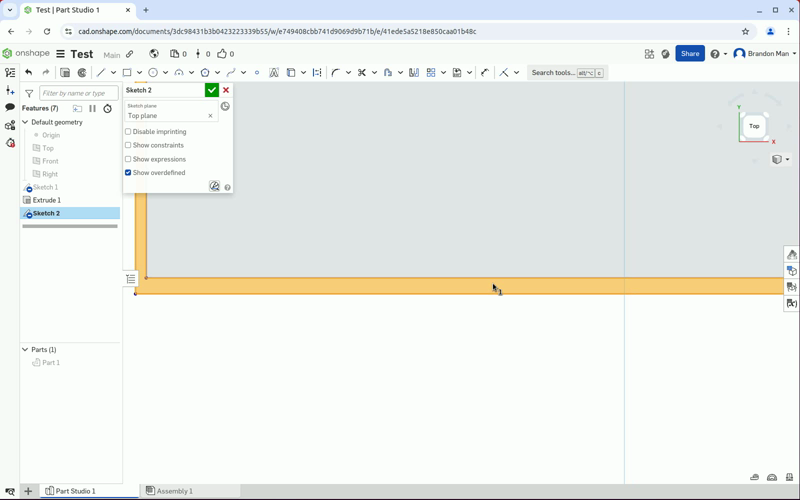
scroll(-6)
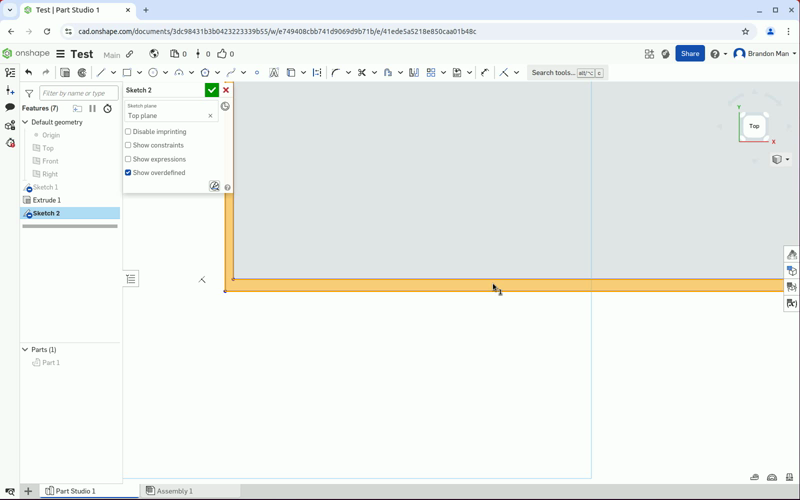
scroll(-6)
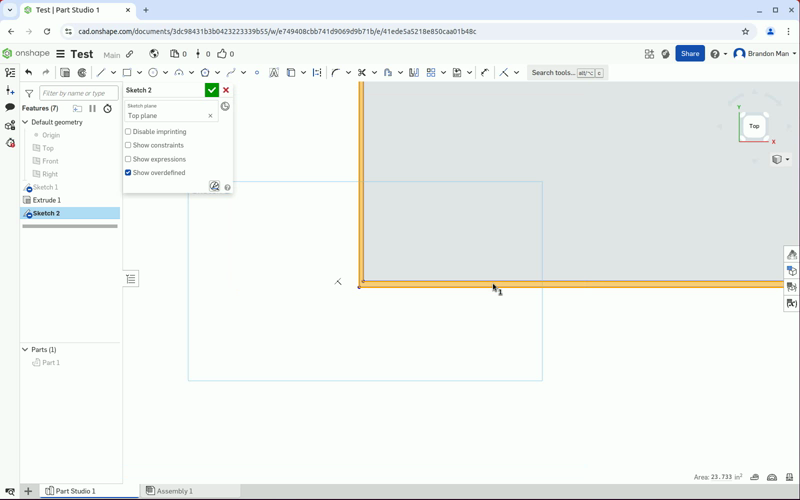
scroll(-6)
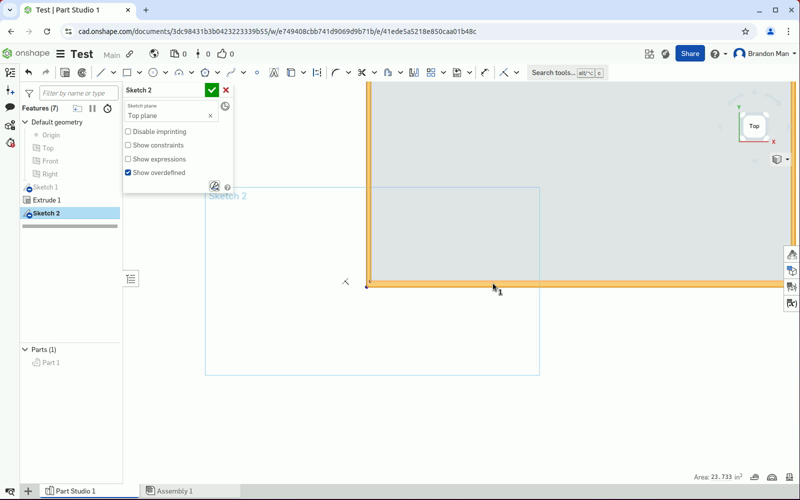
scroll(-6)
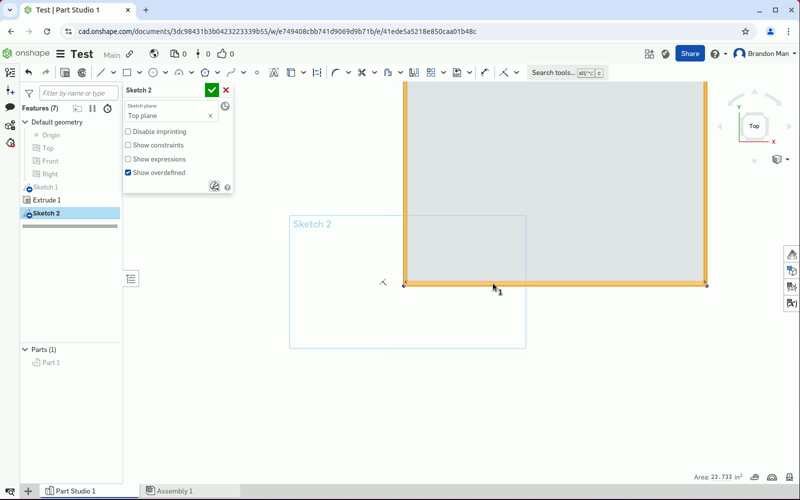
scroll(-6)
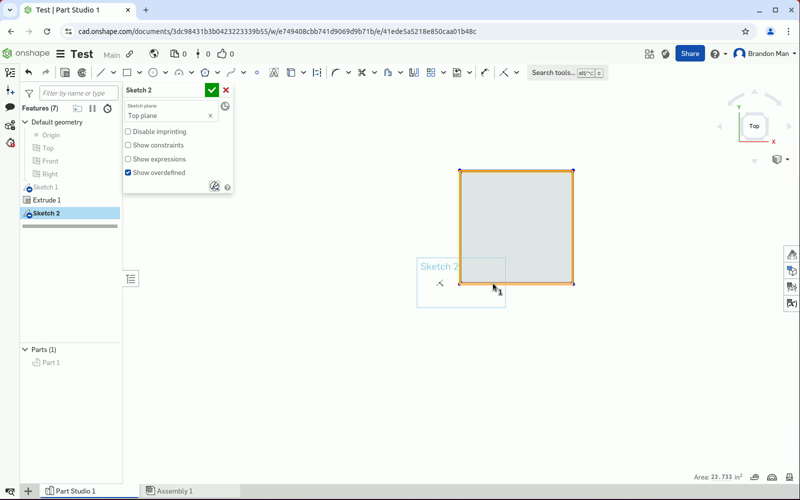
mouse_move(73, 352)
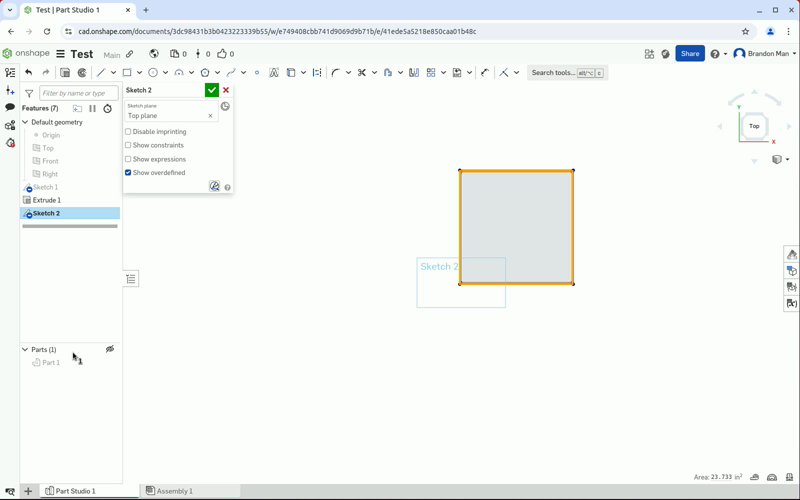
key(shift+y)
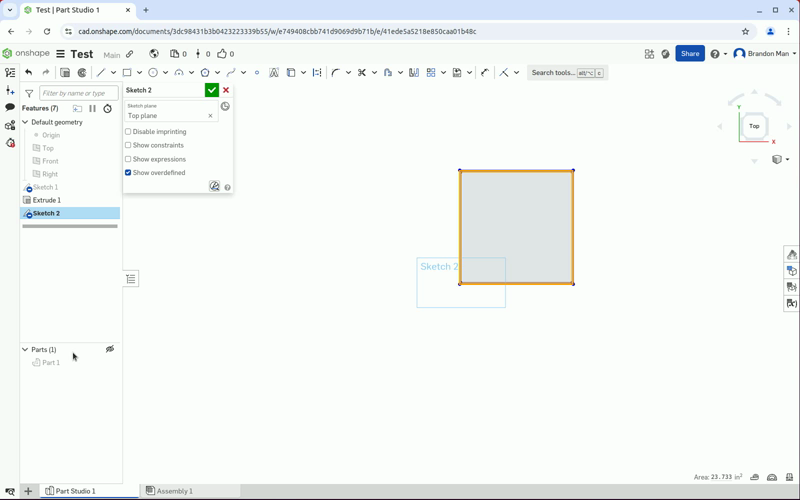
key(shift+e)
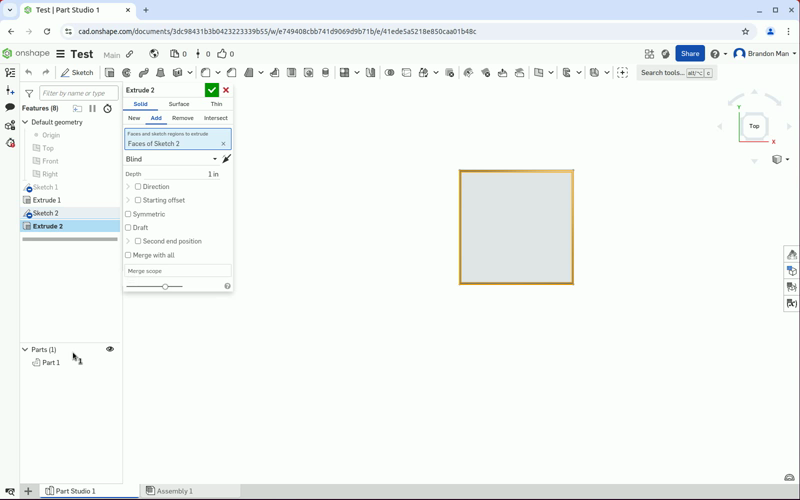
mouse_move(143, 106)
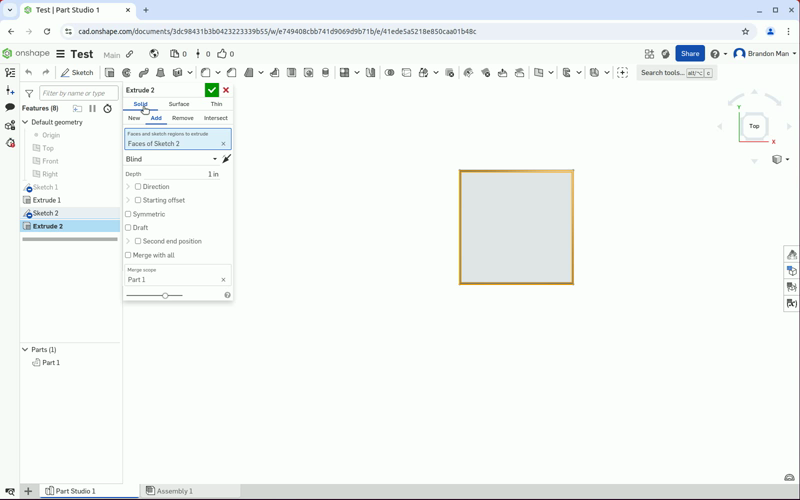
click(143, 106)
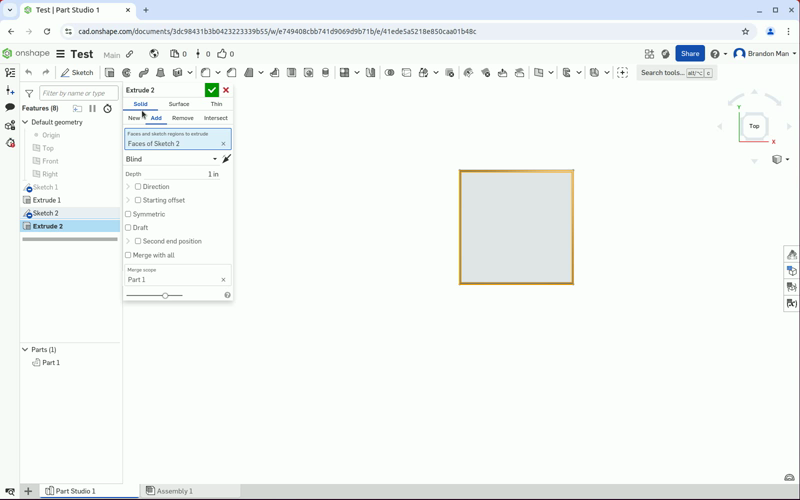
mouse_move(137, 120)
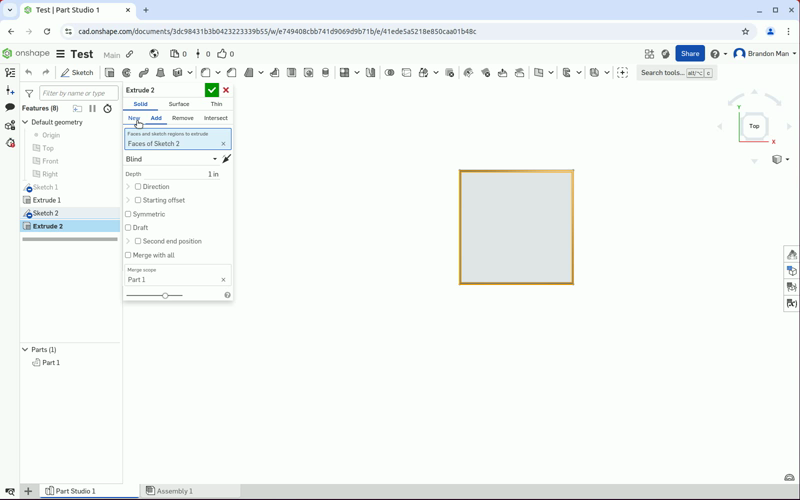
click(137, 120)
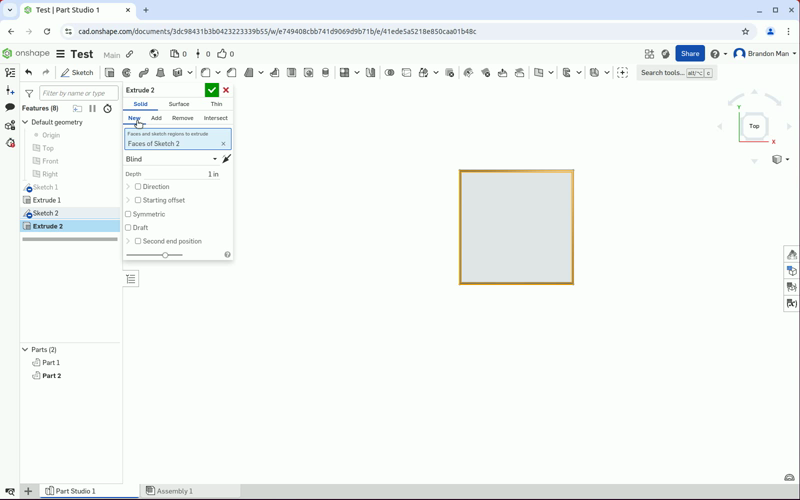
key(tab, 4)
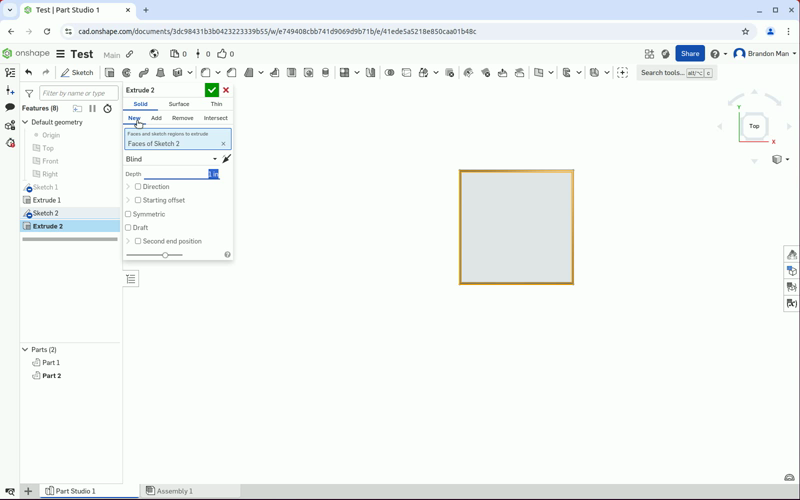
text(15.405)
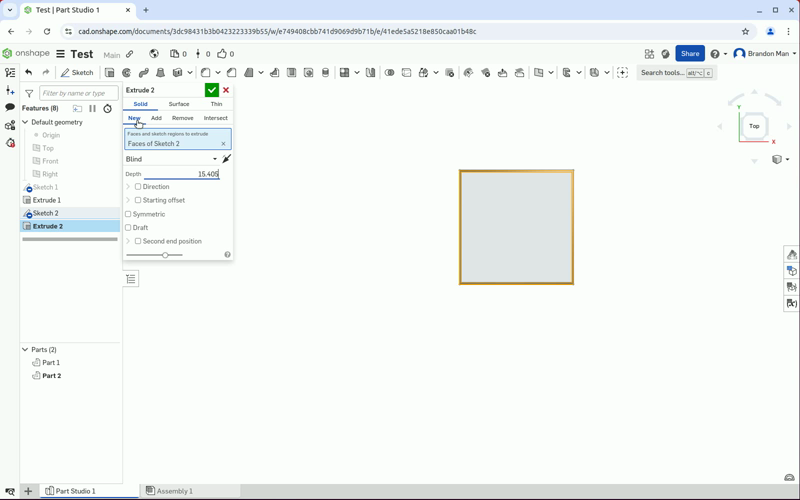
key(enter)
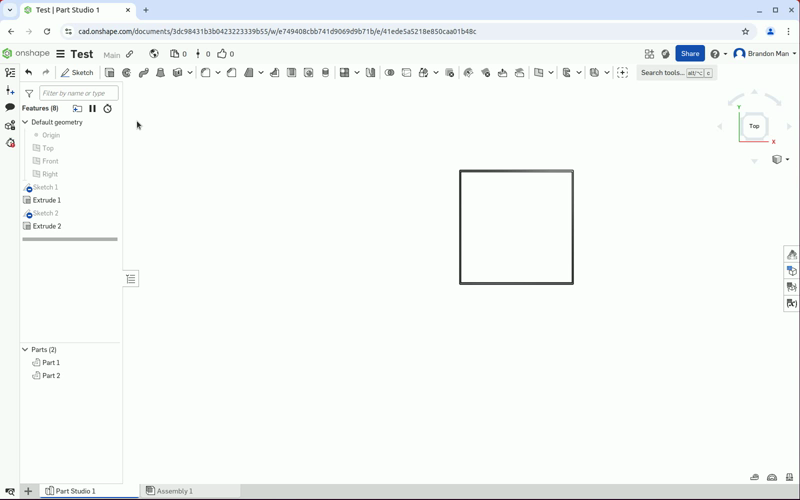
key(shift+h)
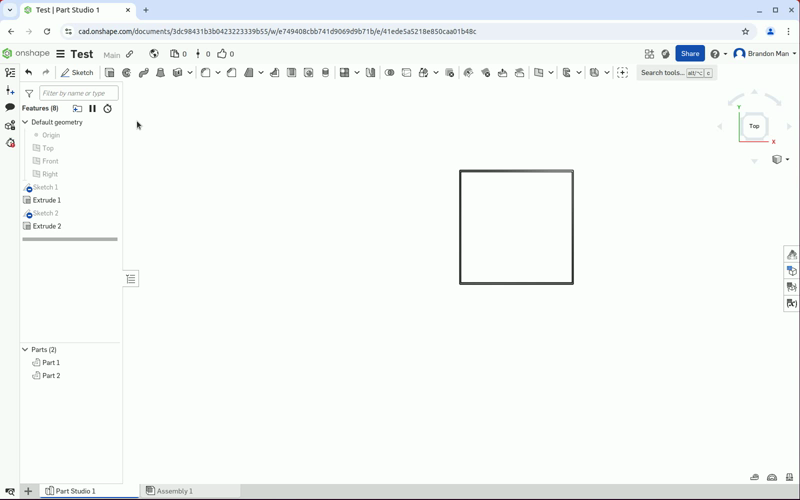
key(shift+h)
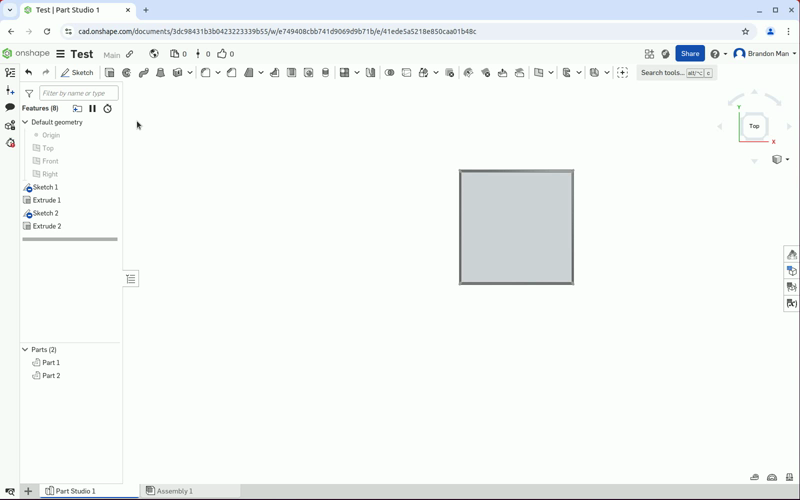
key(shift+7)
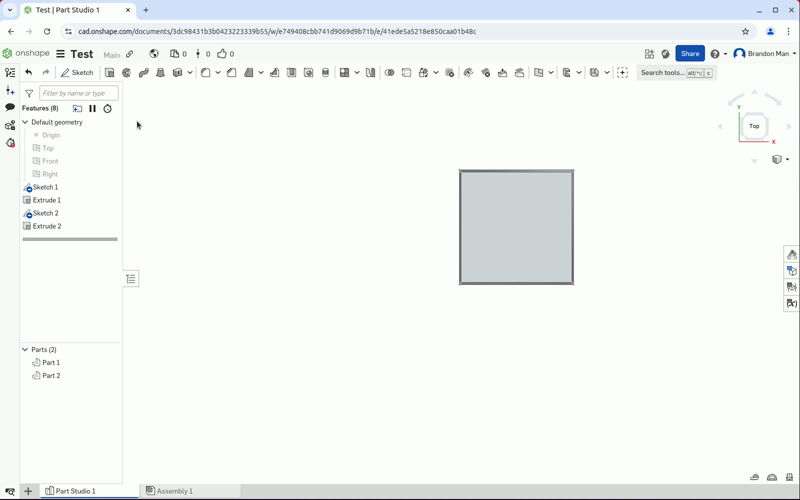
key(up, 3)
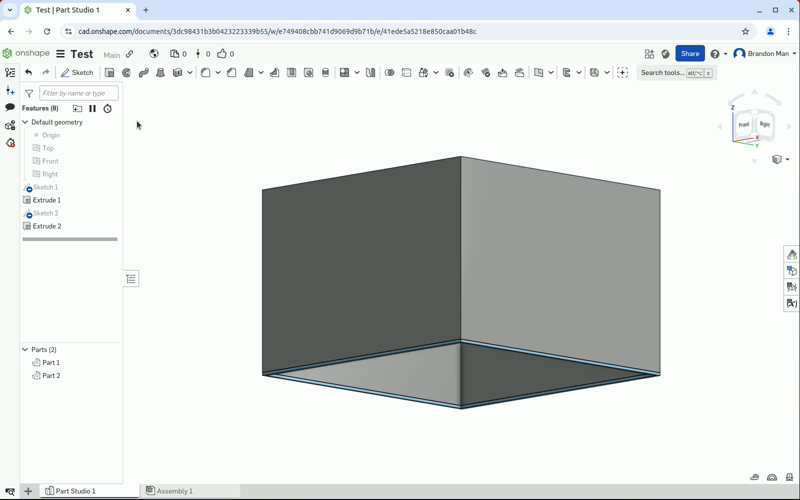
key(left, 3)
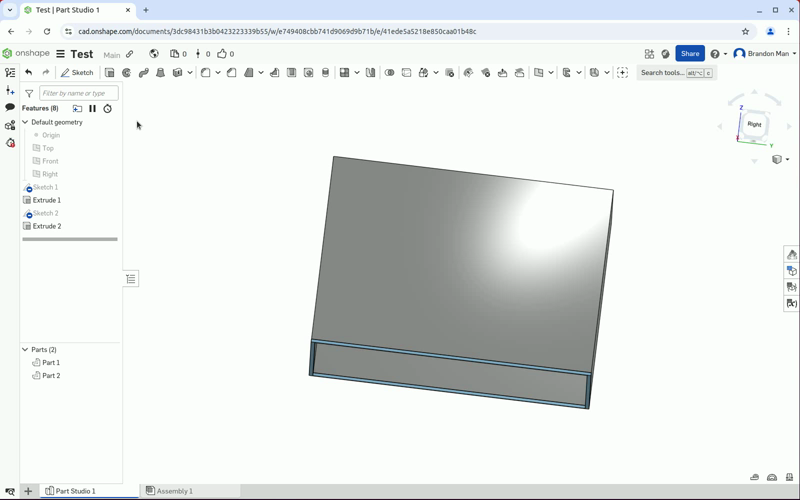
key(right, 3)
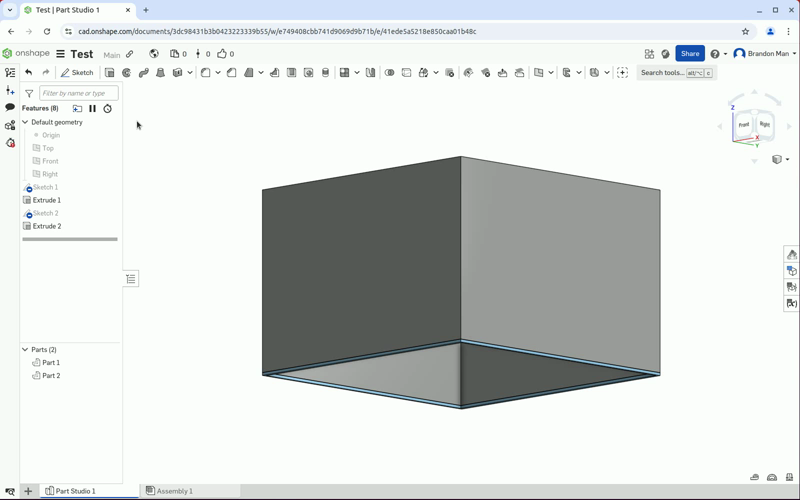
key(down, 3)
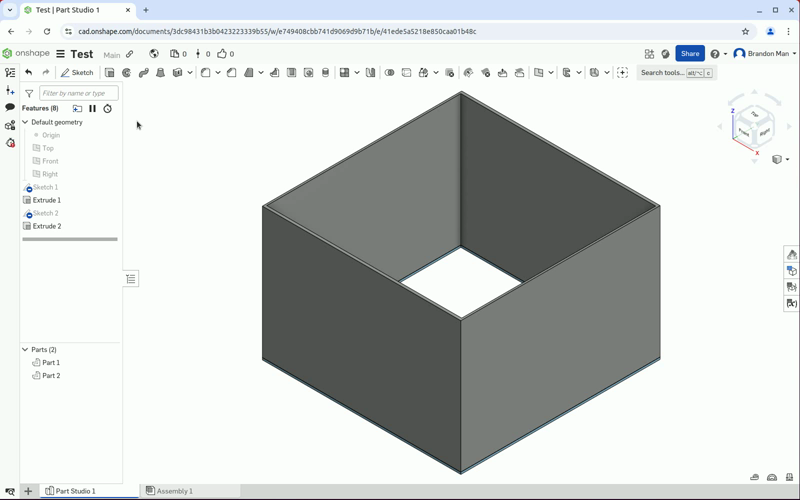
mouse_move(73, 189)
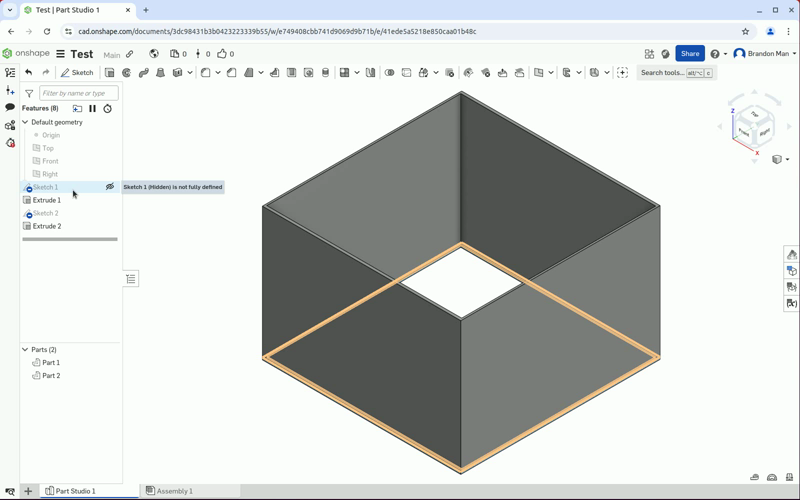
click(73, 189)